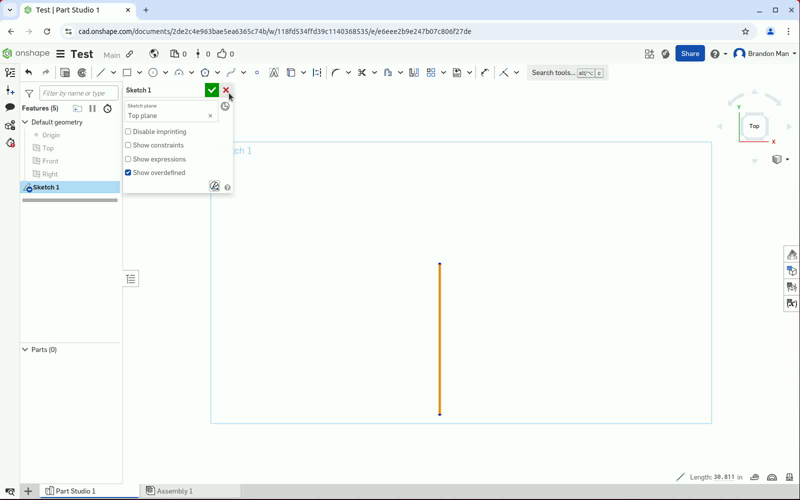
key(shift+h)
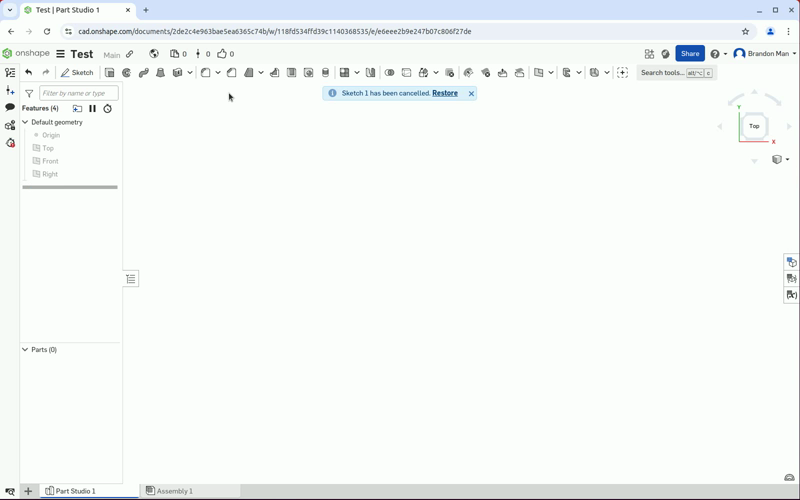
mouse_move(73, 352)
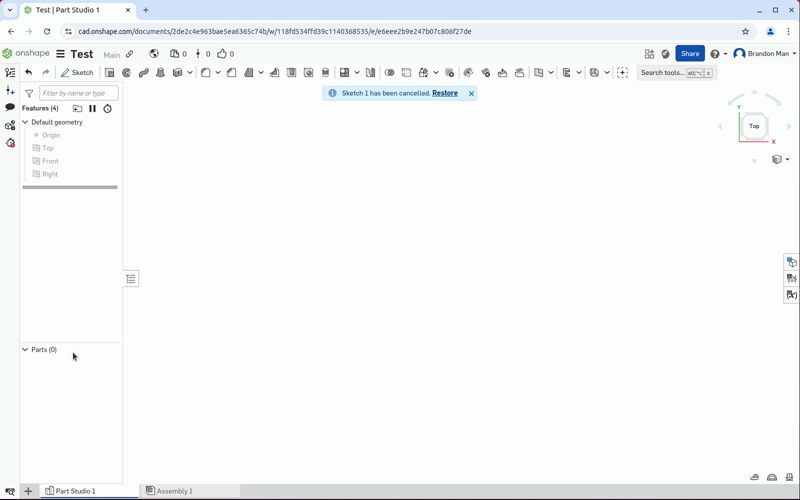
key(y)
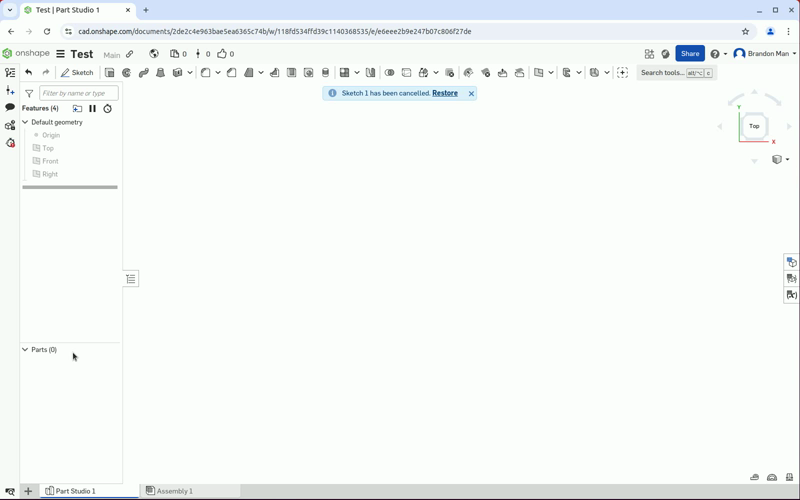
key(shift+p)
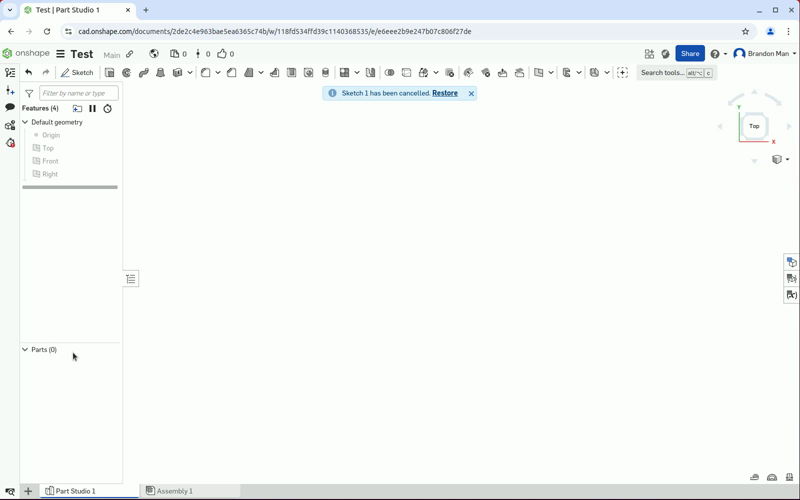
key(space)
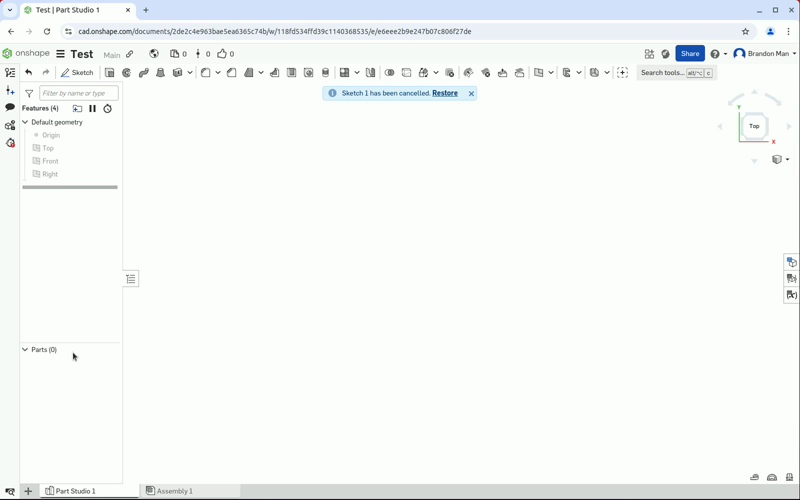
key_down(shift)
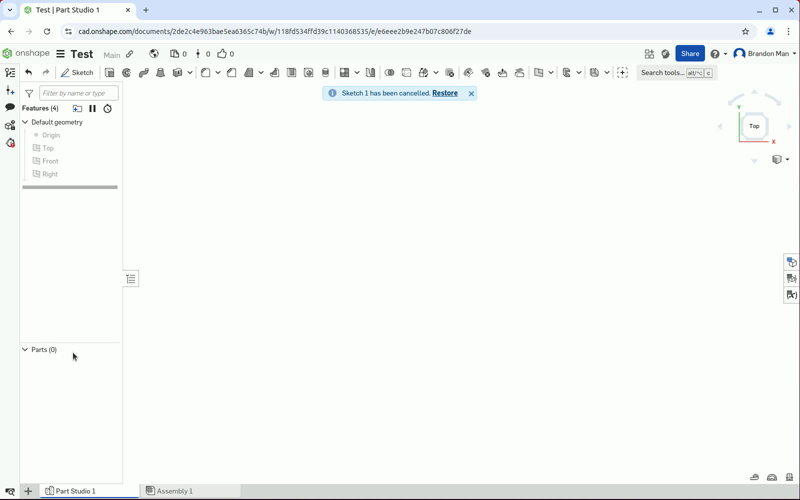
key(up)
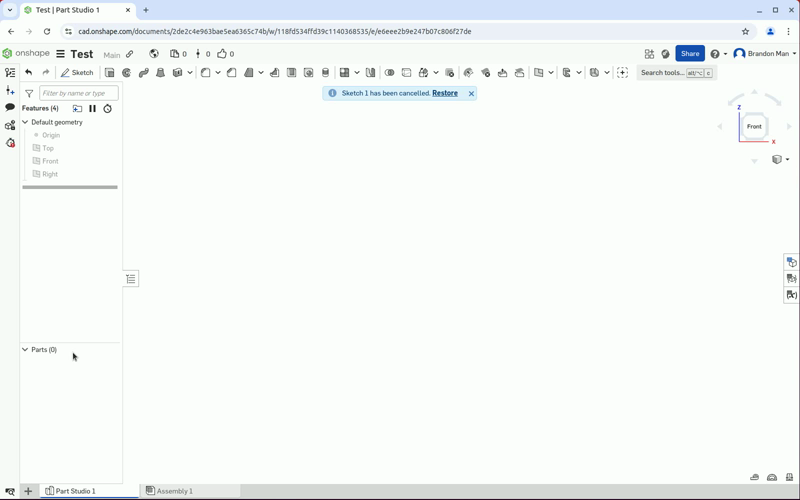
key_up(shift)
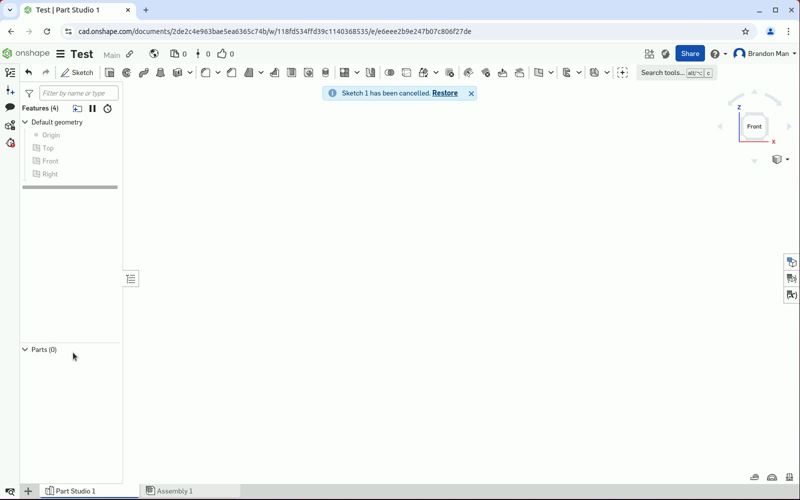
mouse_move(73, 352)
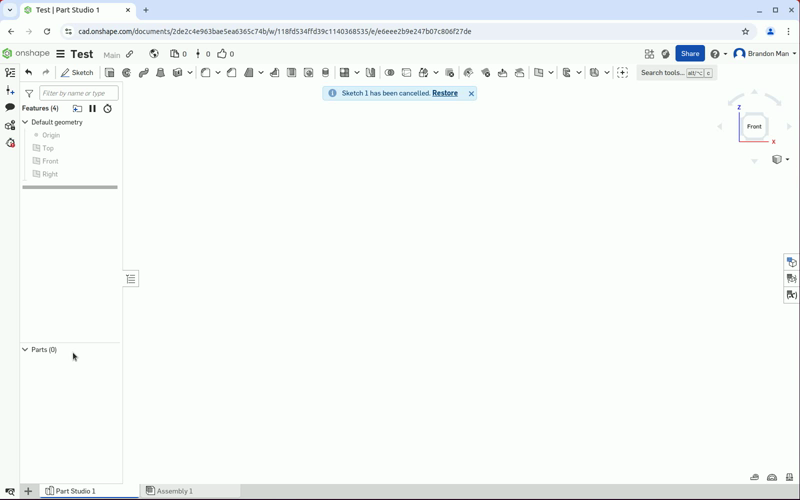
key(shift+y)
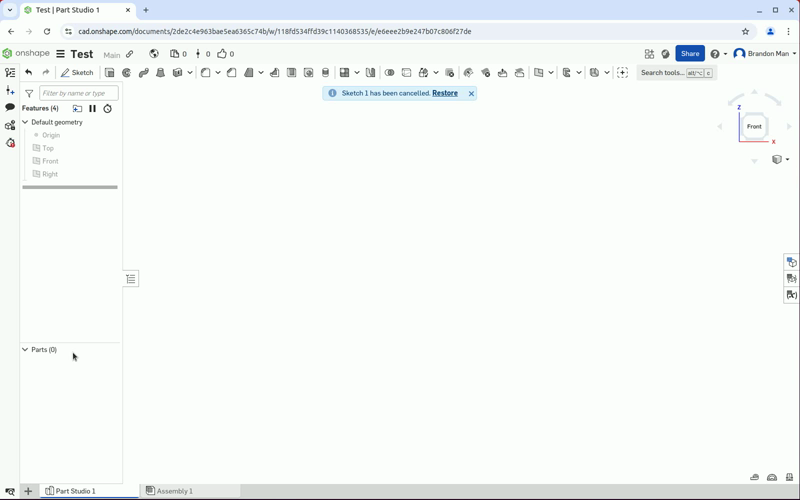
key(shift+s)
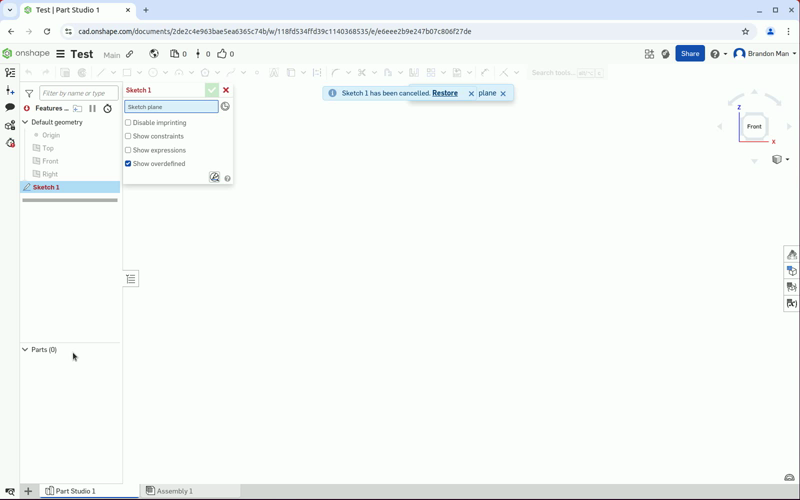
mouse_move(73, 163)
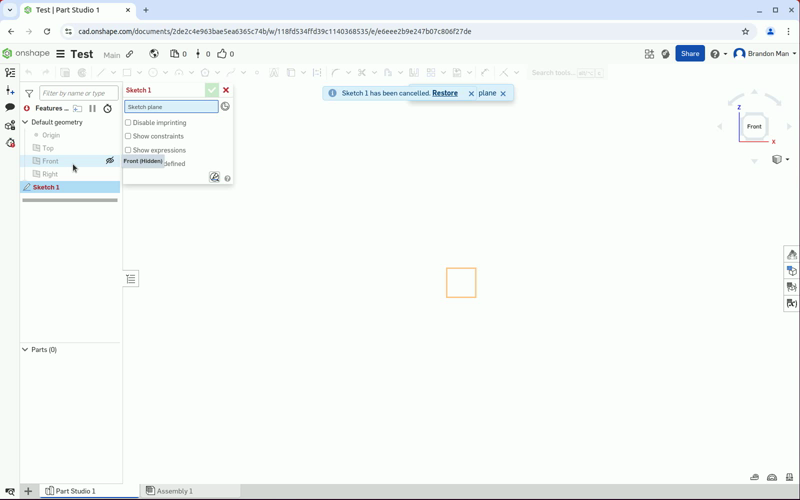
click(73, 163)
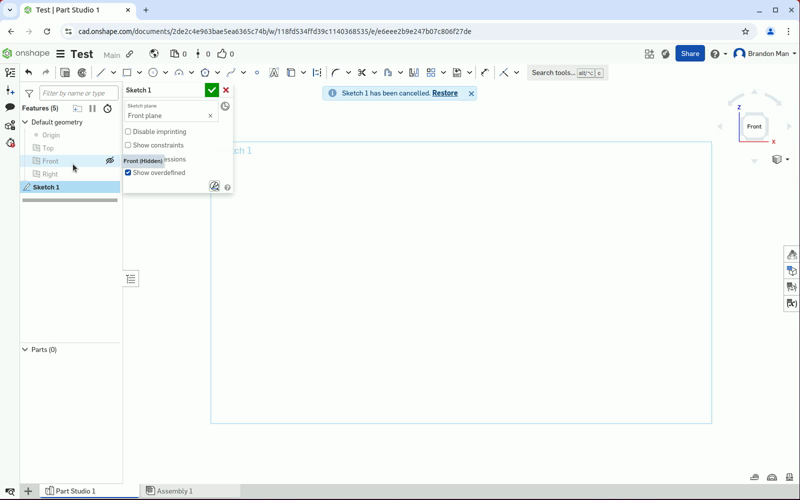
mouse_move(73, 352)
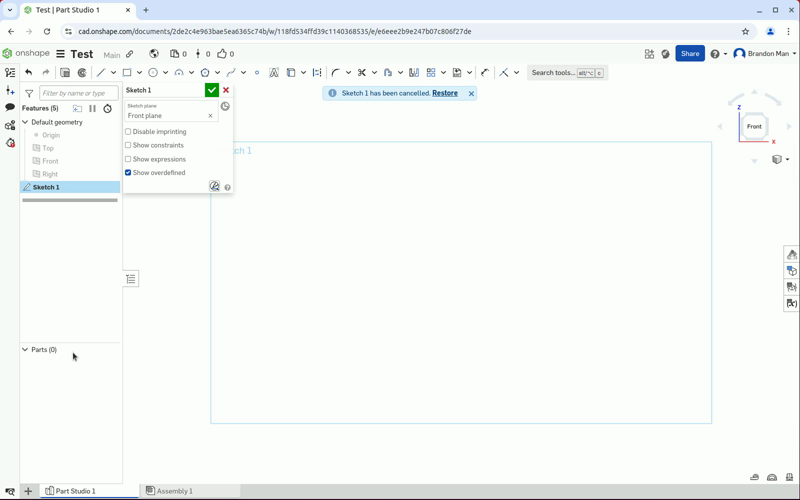
key(y)
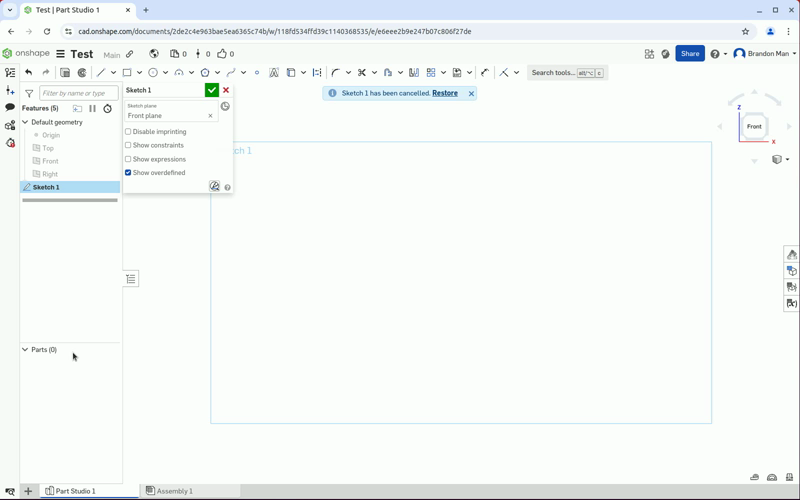
key(l)
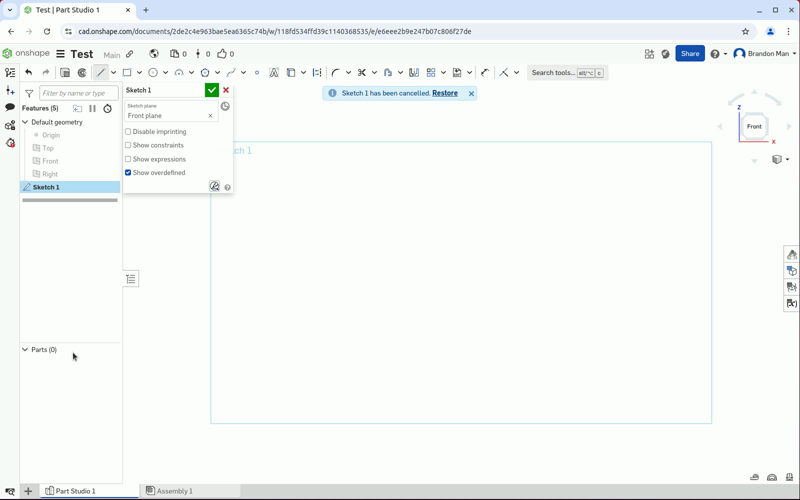
key_down(shift)
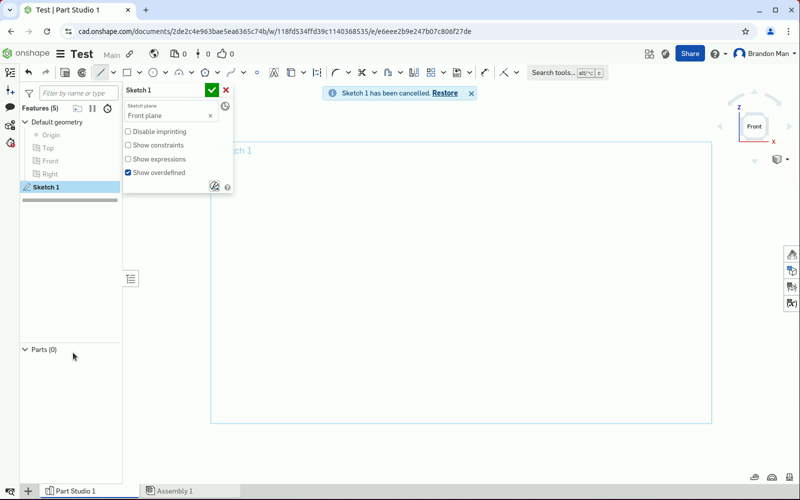
mouse_move(460, 318)
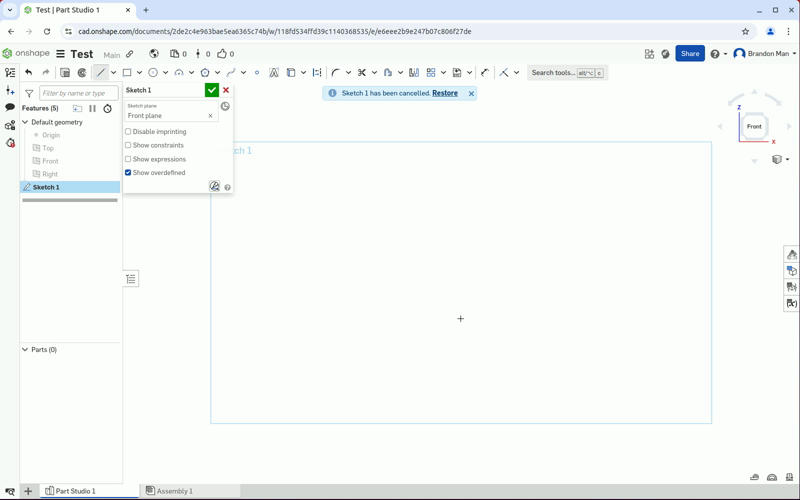
click(460, 318)
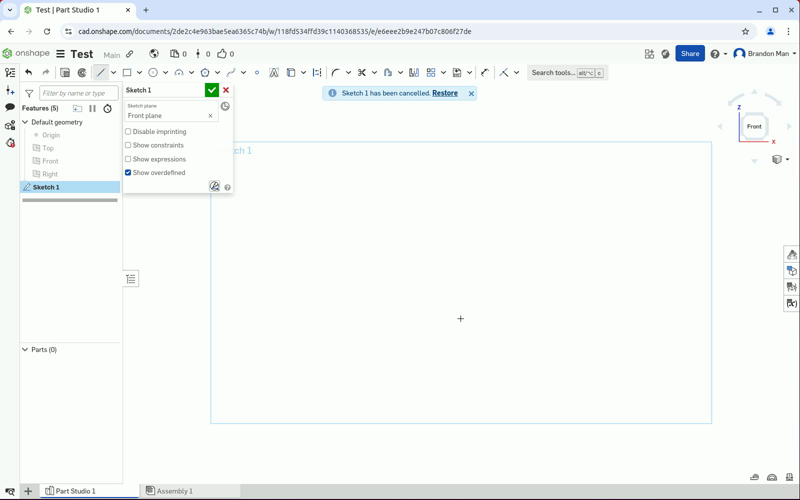
key_up(shift)
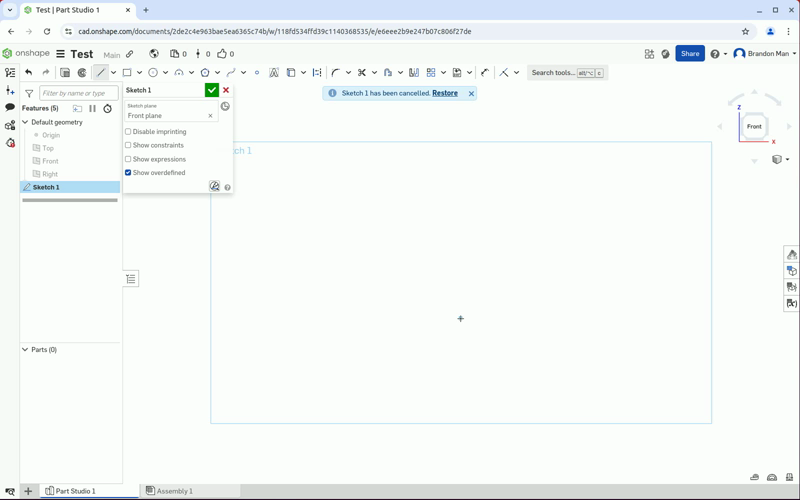
key_down(shift)
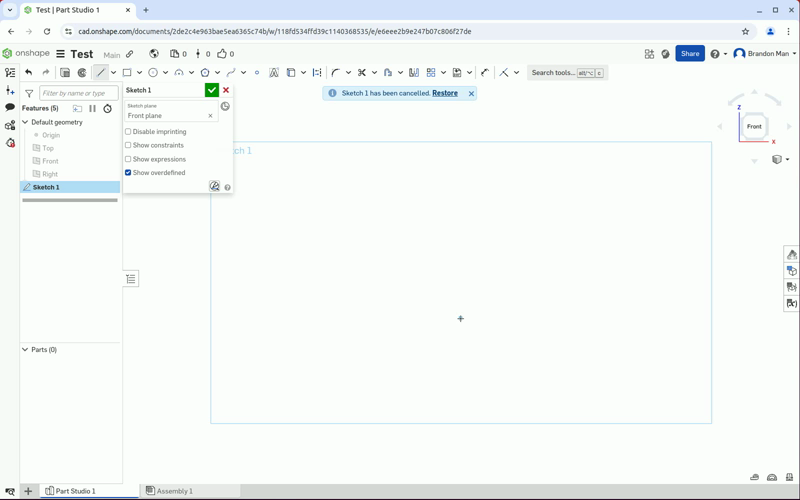
mouse_move(490, 318)
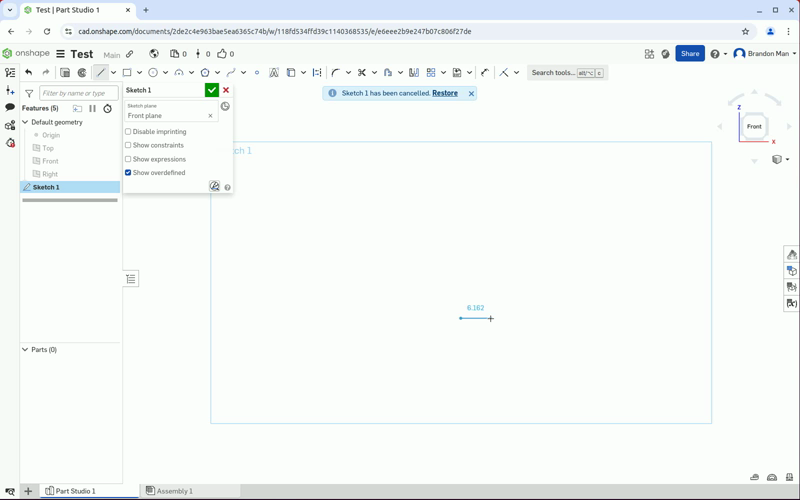
mouse_move(464, 318)
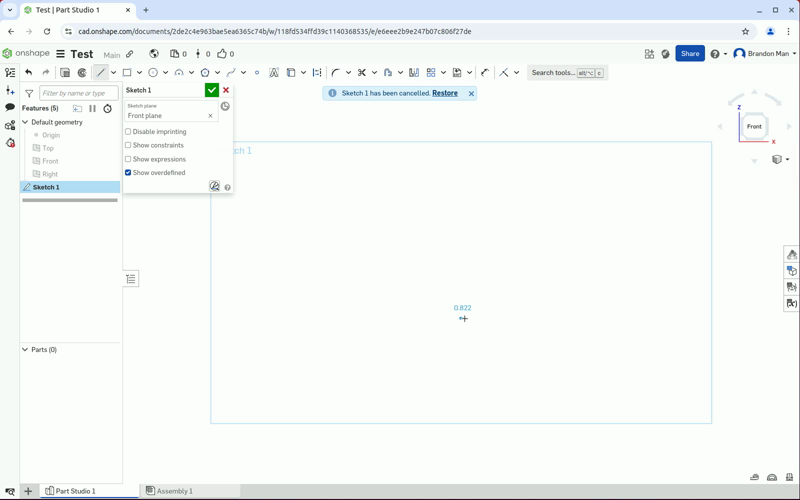
scroll(6)
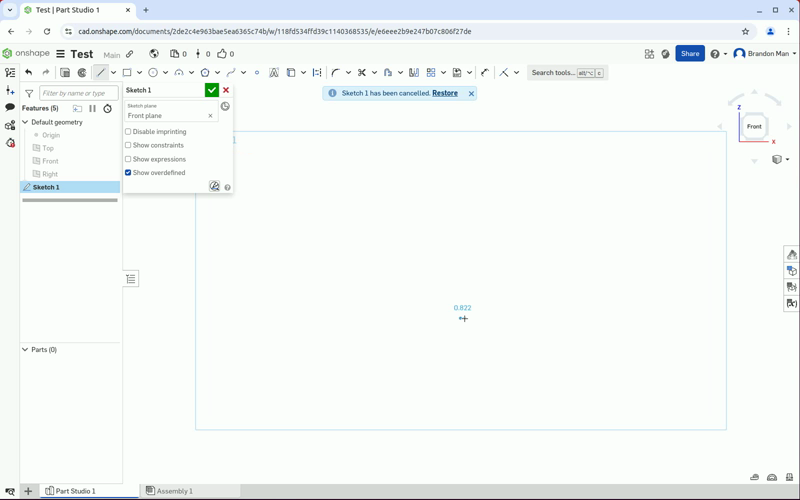
scroll(6)
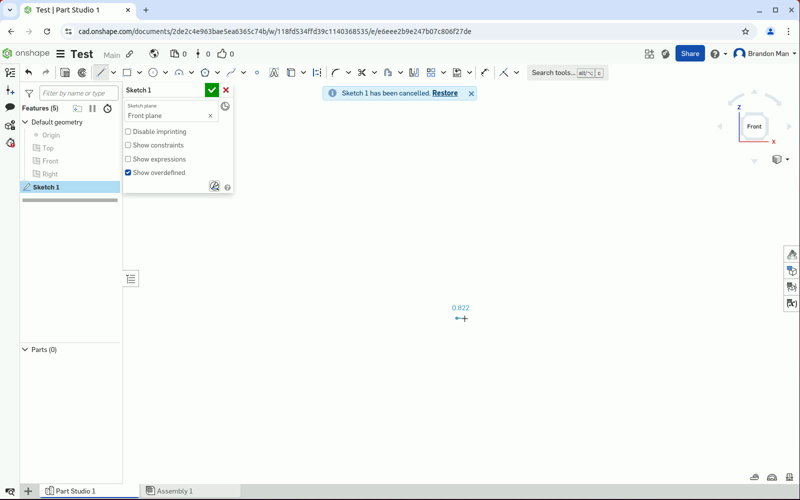
scroll(6)
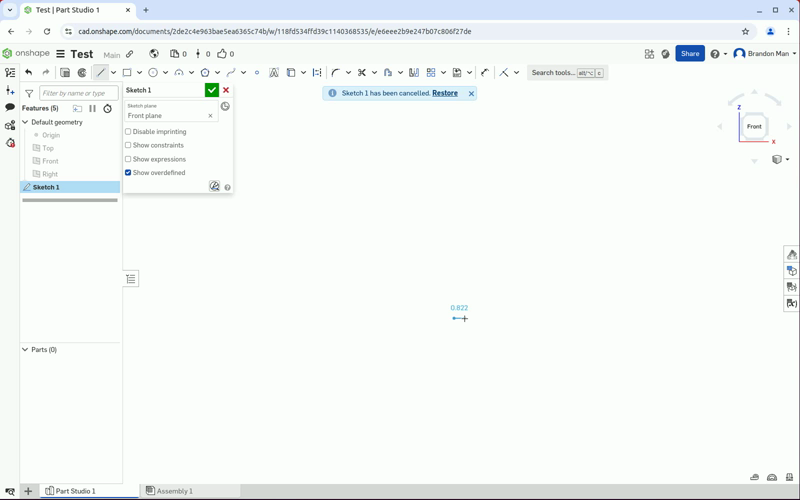
scroll(6)
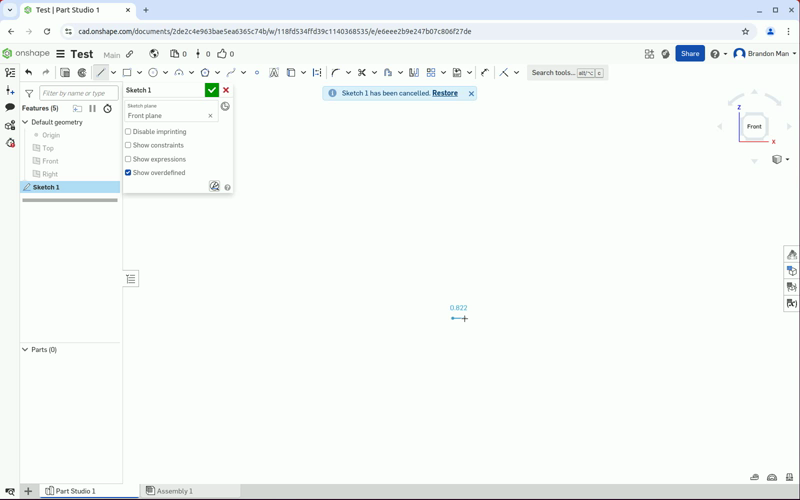
scroll(6)
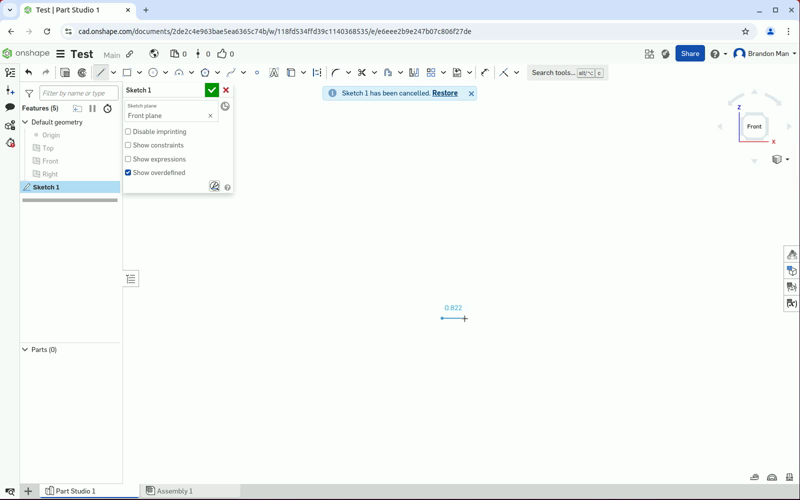
scroll(6)
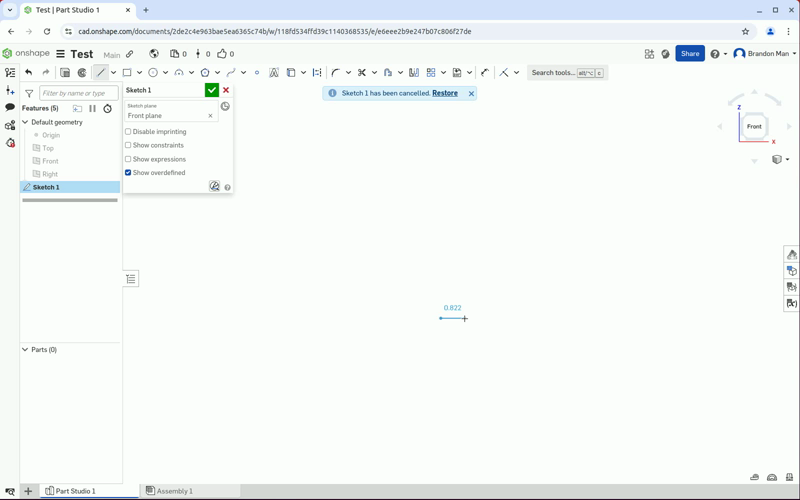
scroll(6)
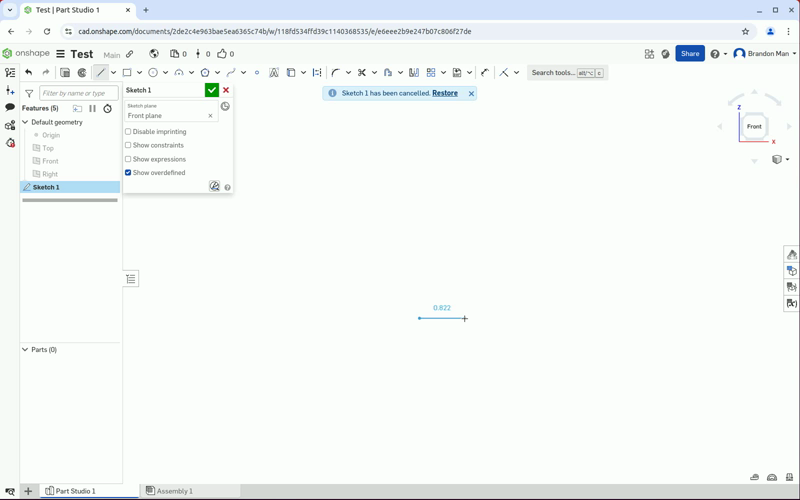
click(464, 318)
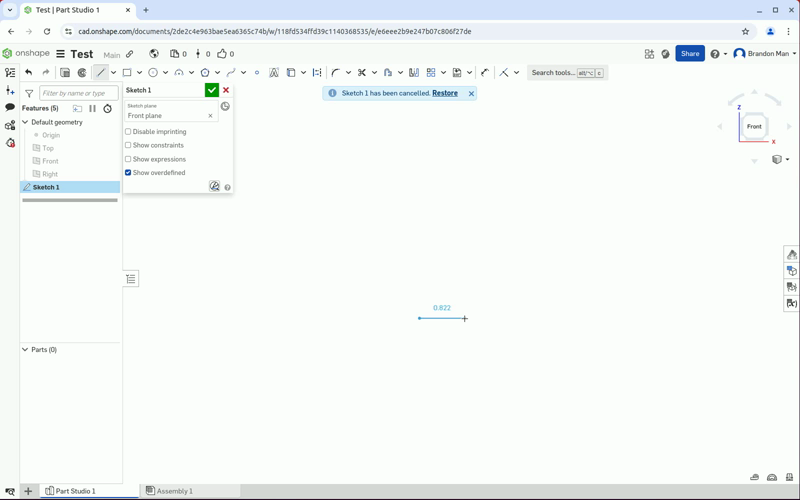
scroll(-6)
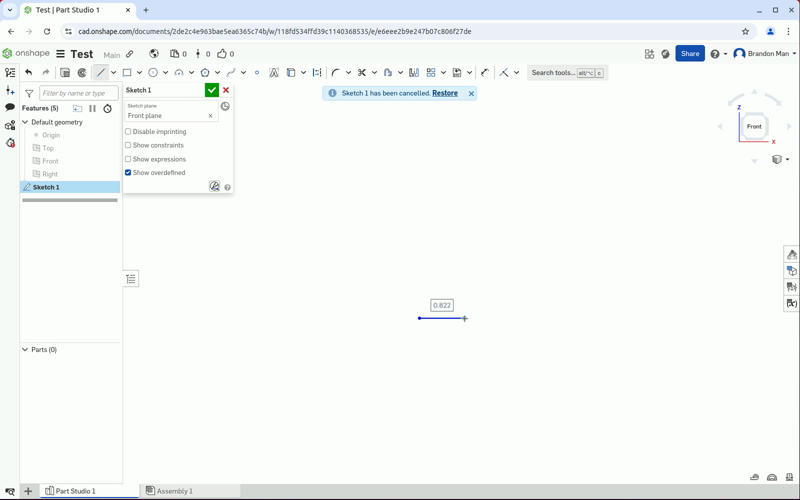
scroll(-6)
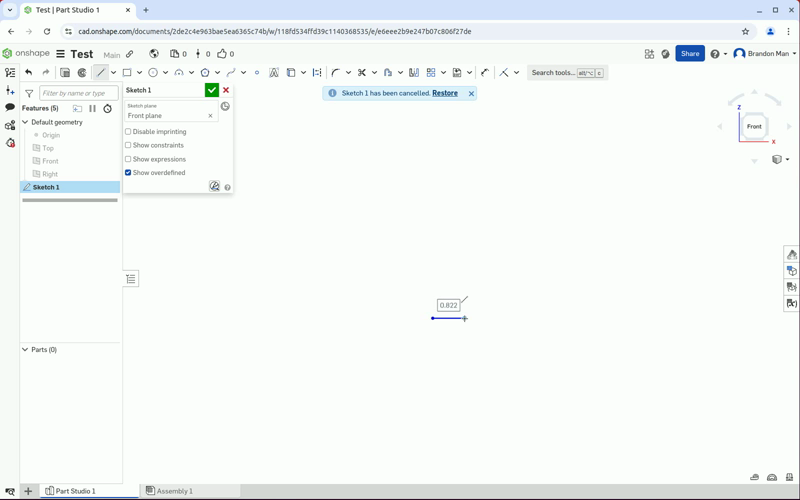
scroll(-6)
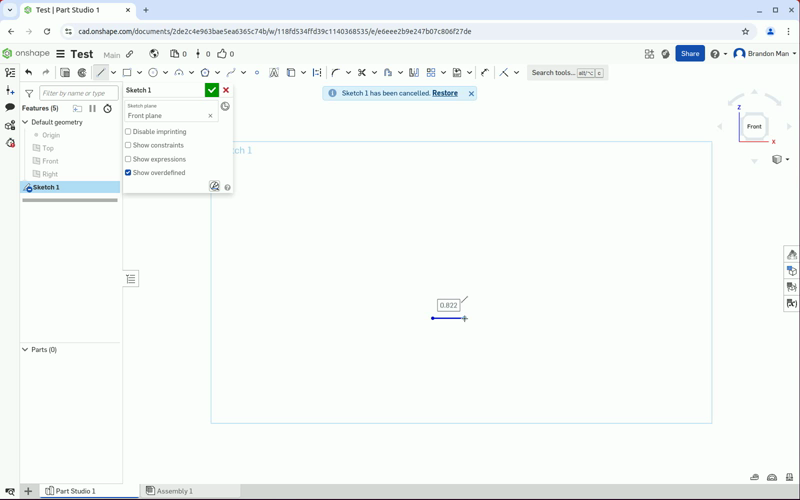
scroll(-6)
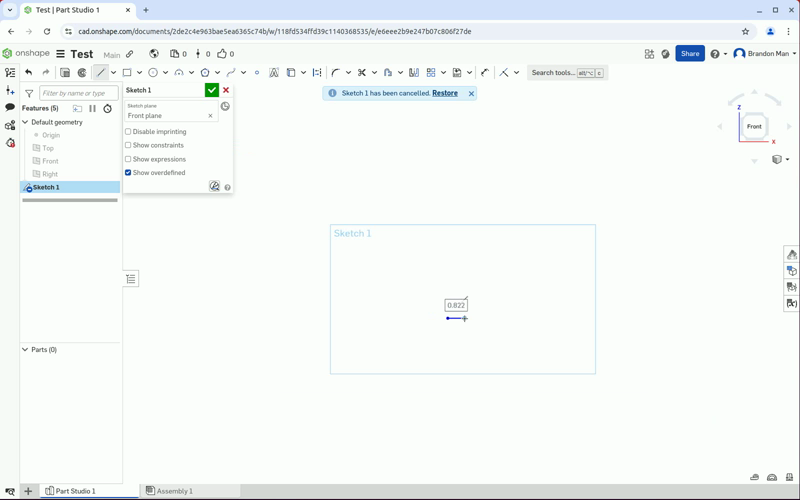
scroll(-6)
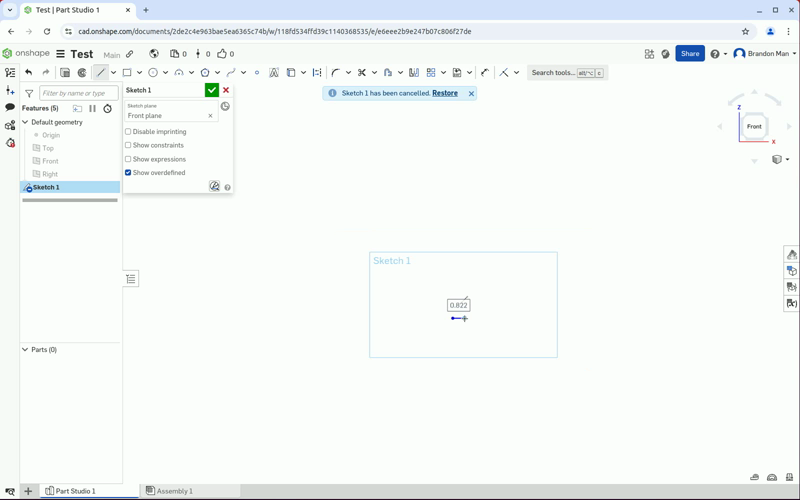
scroll(-6)
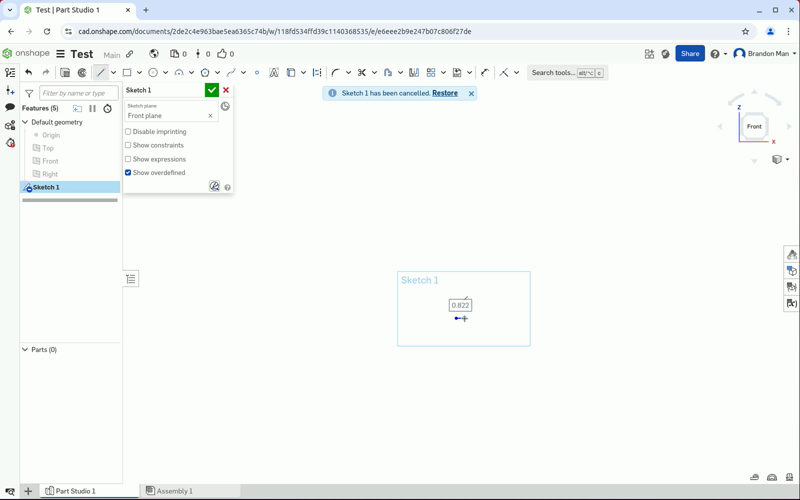
scroll(-6)
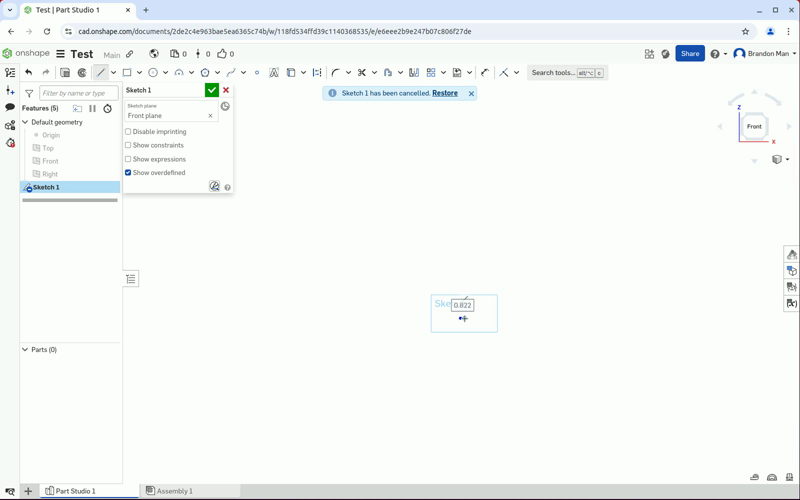
key_up(shift)
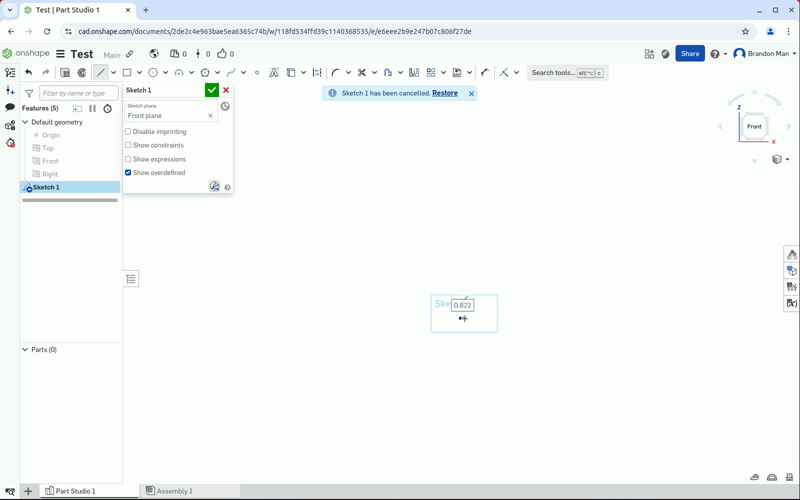
key_down(shift)
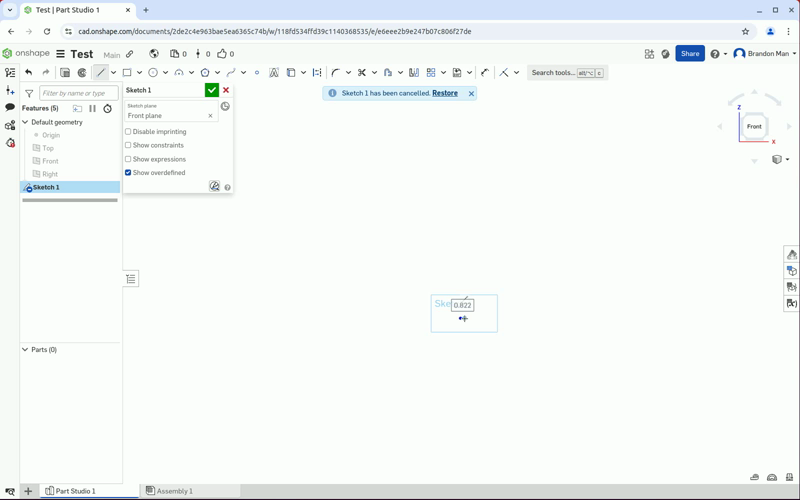
mouse_move(495, 318)
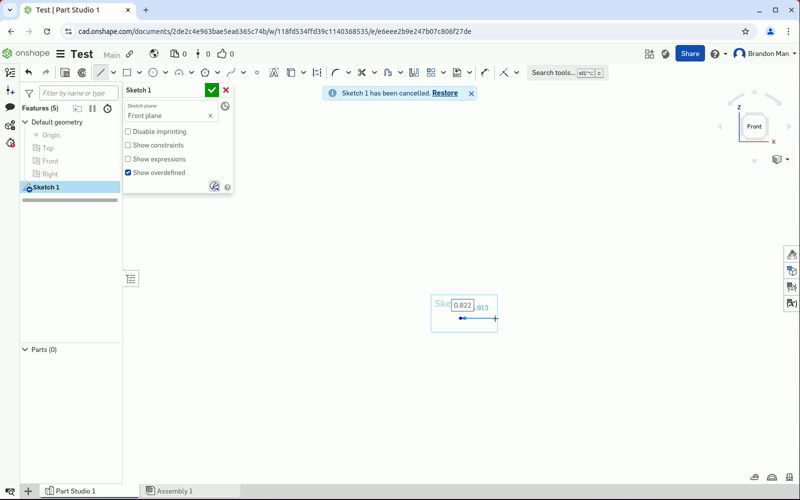
mouse_move(464, 282)
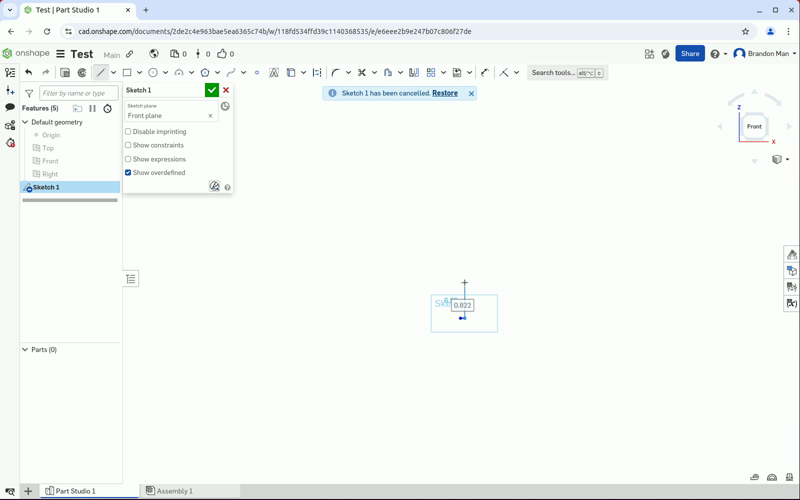
click(464, 282)
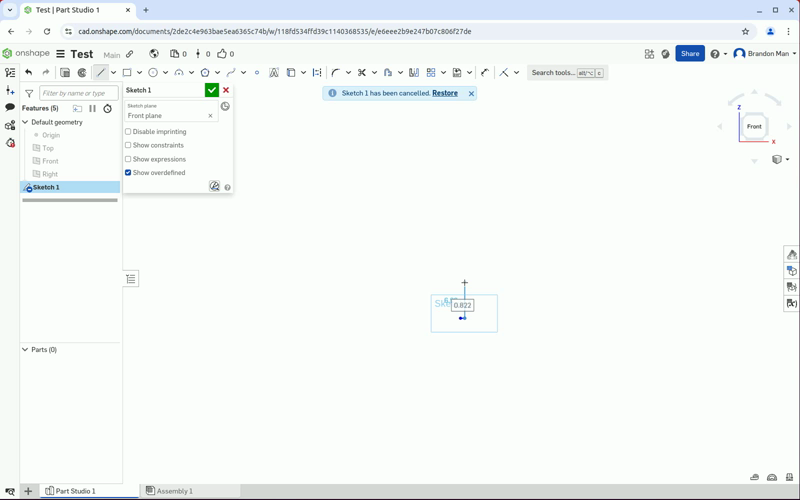
key_up(shift)
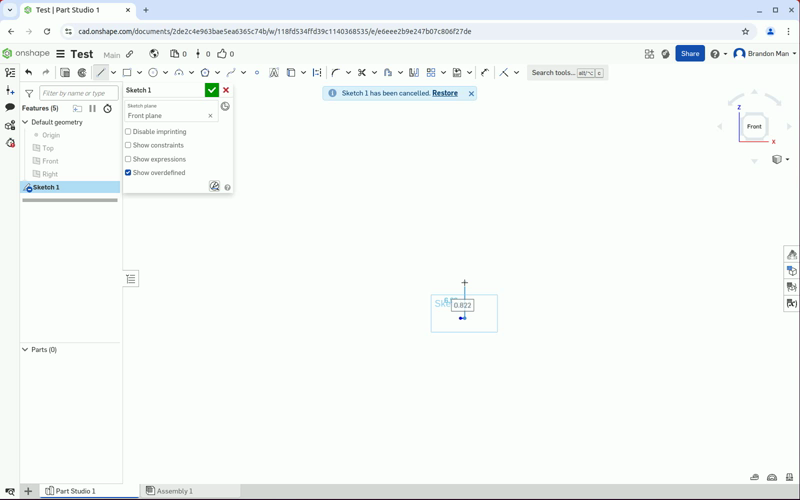
key_down(shift)
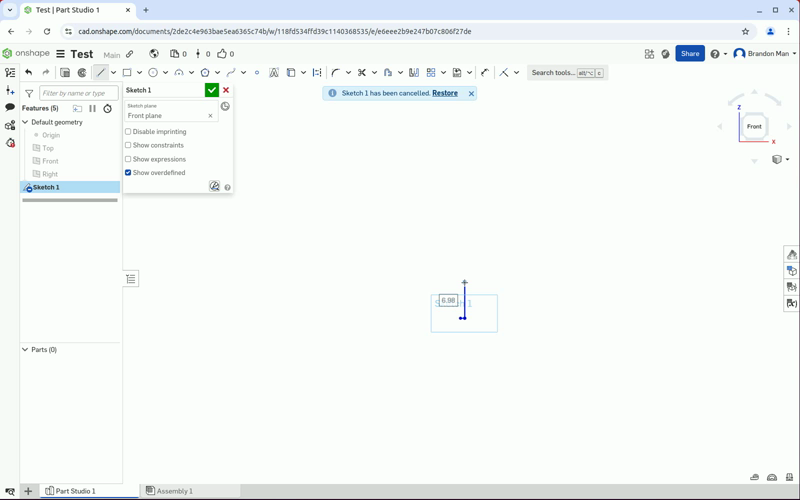
mouse_move(495, 282)
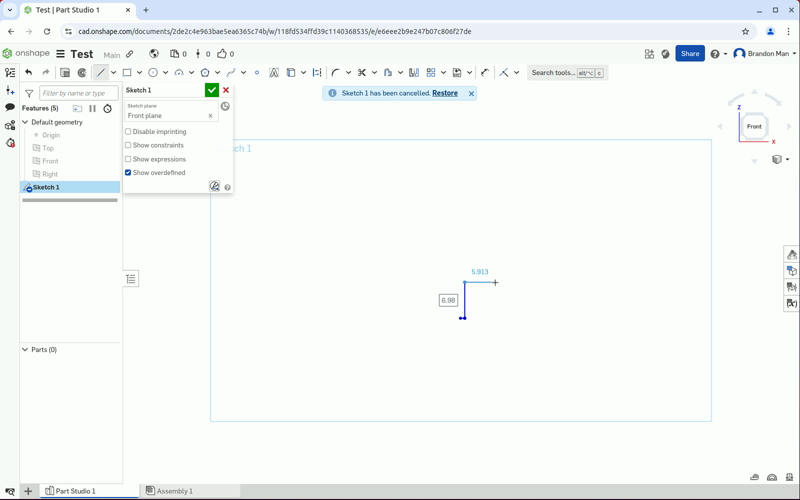
mouse_move(460, 282)
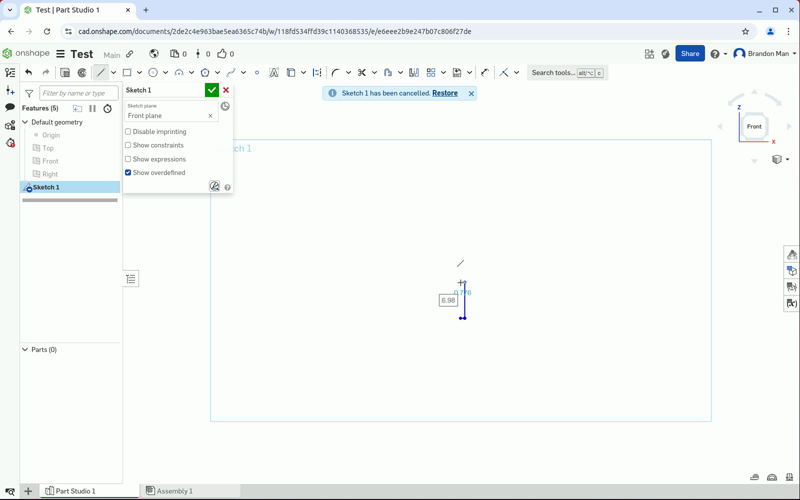
scroll(6)
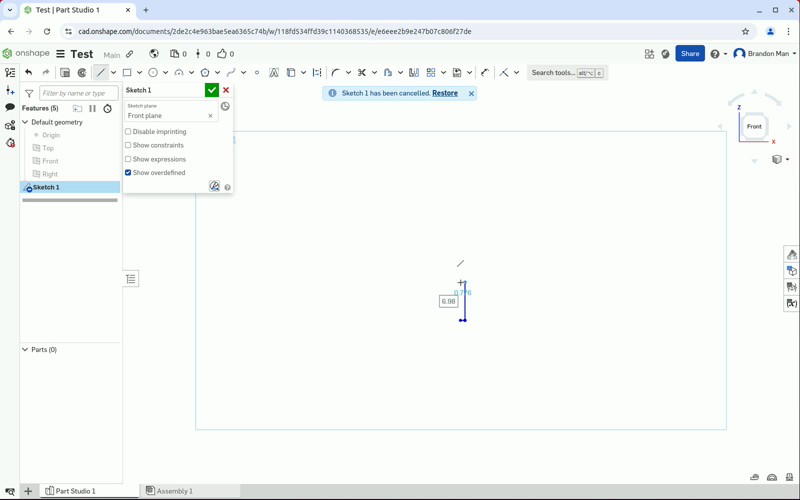
scroll(6)
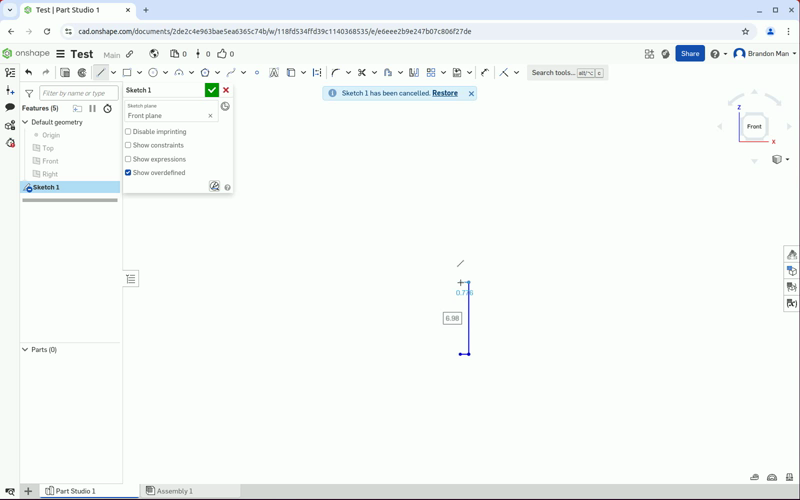
scroll(6)
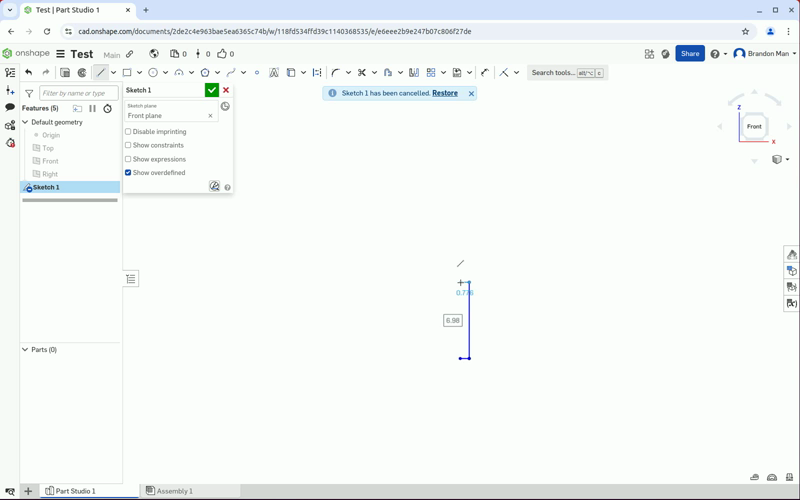
scroll(6)
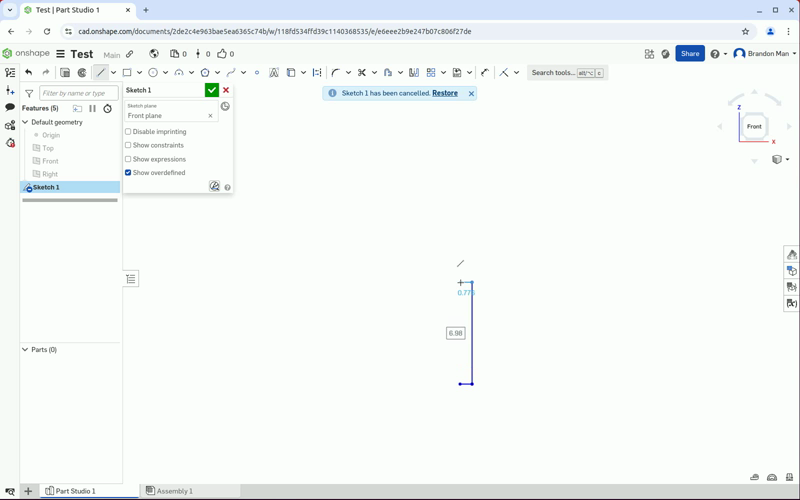
scroll(6)
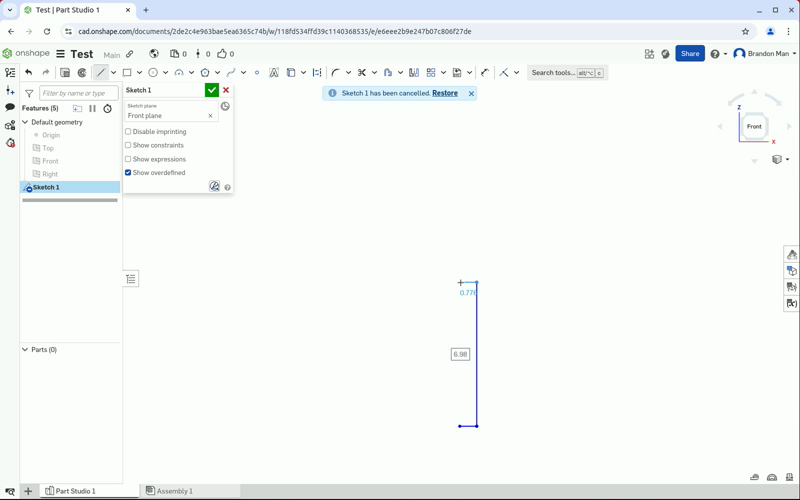
scroll(6)
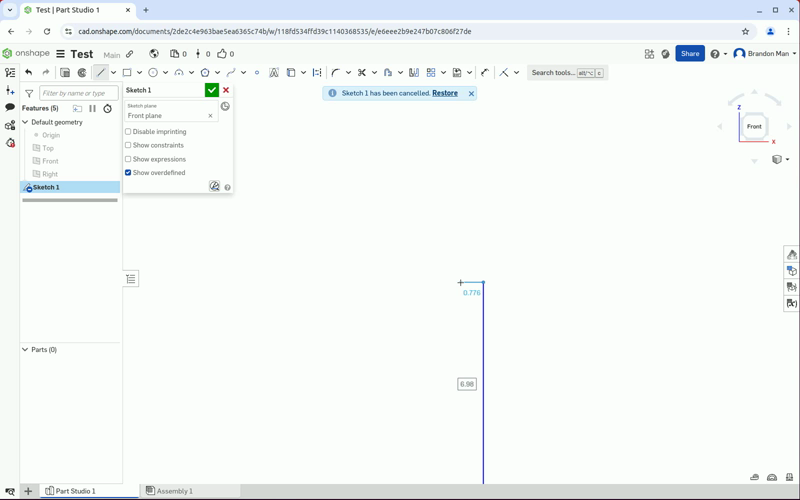
scroll(6)
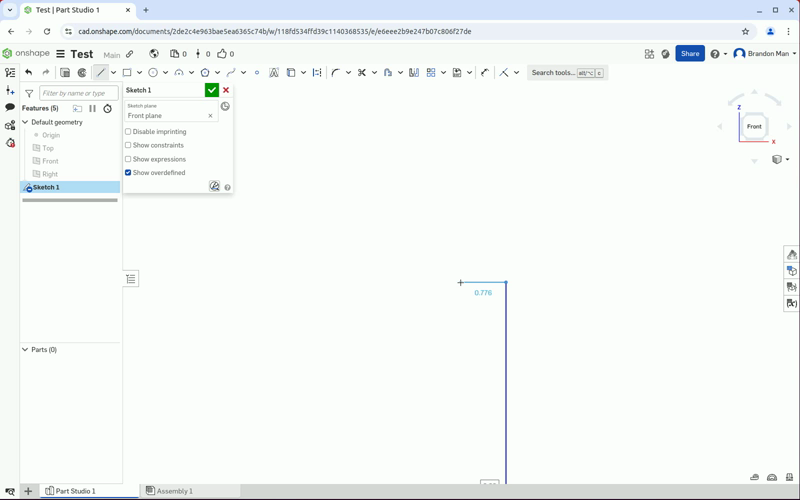
click(460, 282)
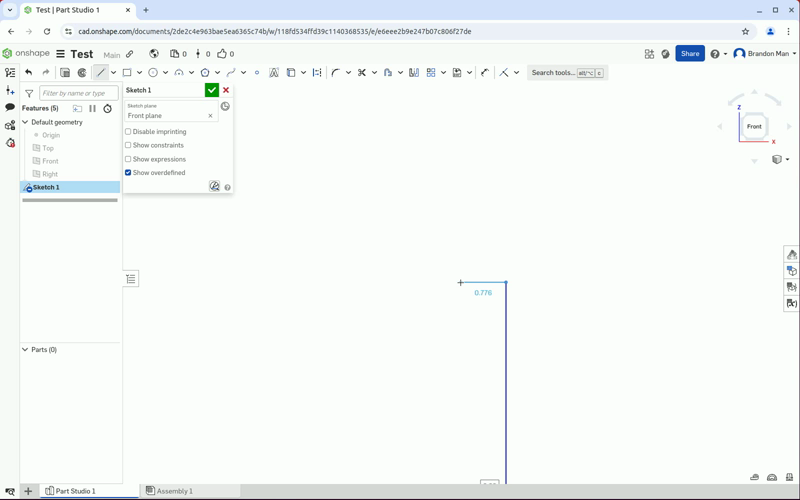
scroll(-6)
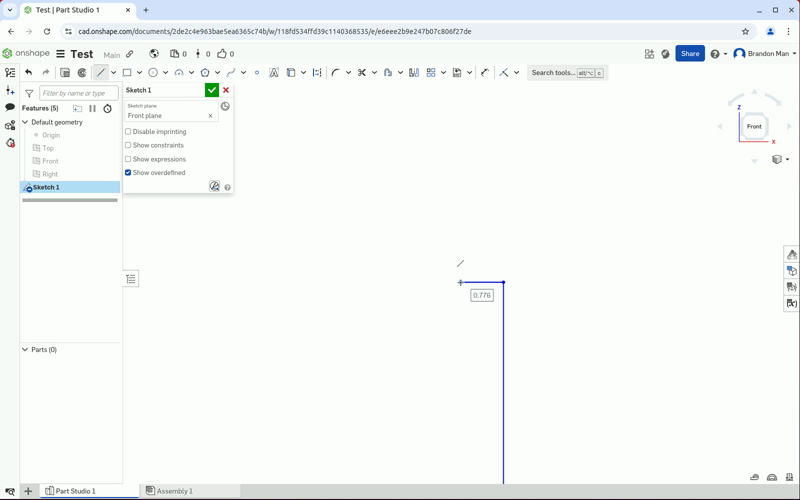
scroll(-6)
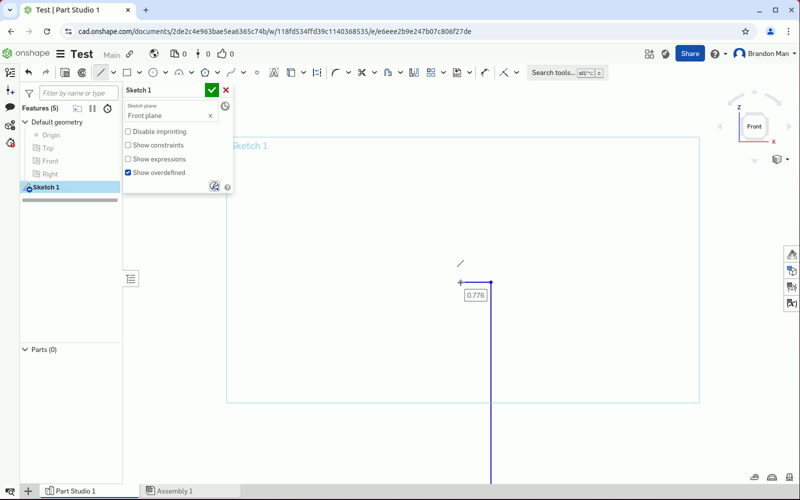
scroll(-6)
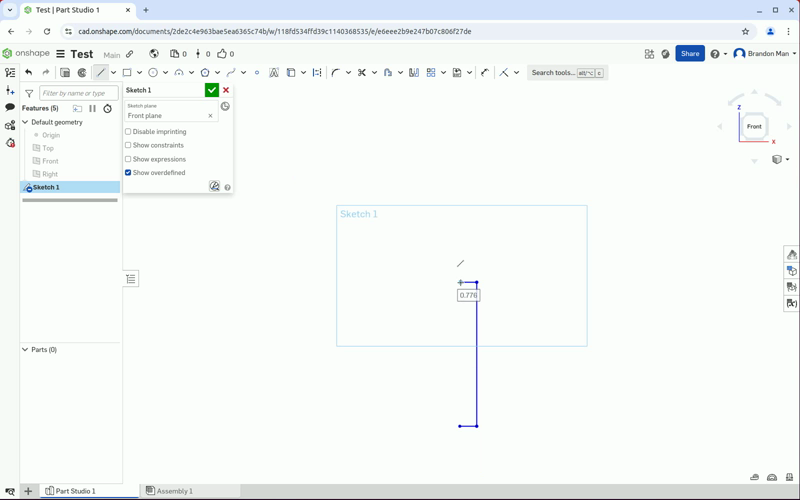
scroll(-6)
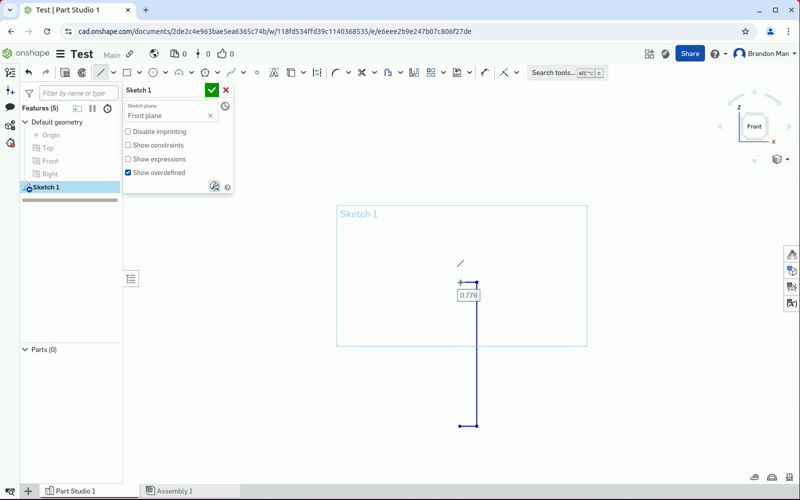
scroll(-6)
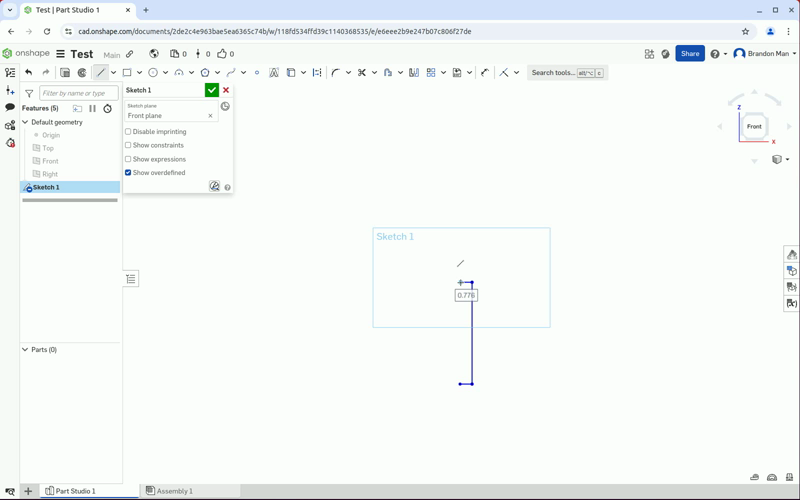
scroll(-6)
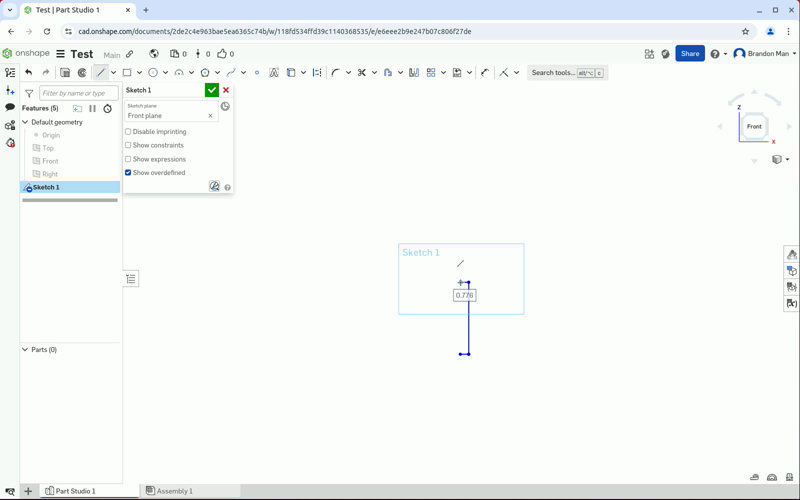
scroll(-6)
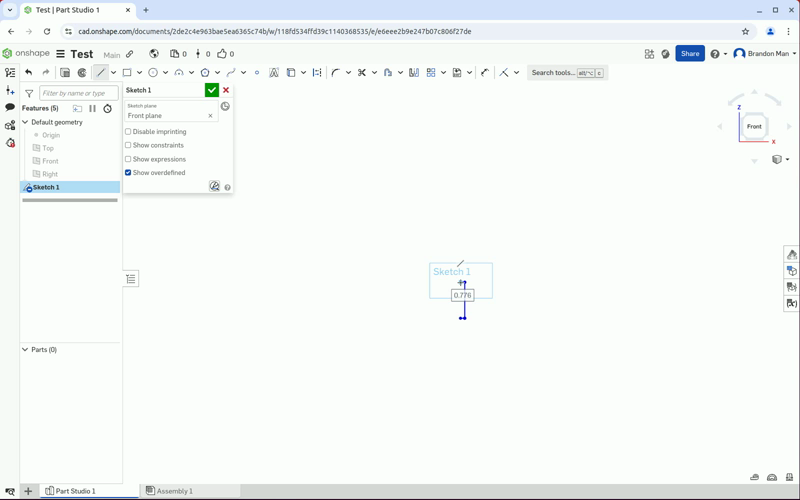
key_up(shift)
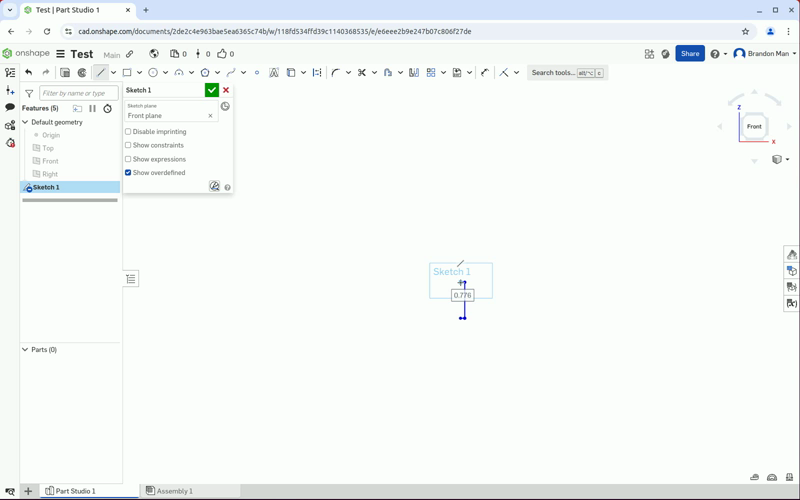
mouse_move(490, 282)
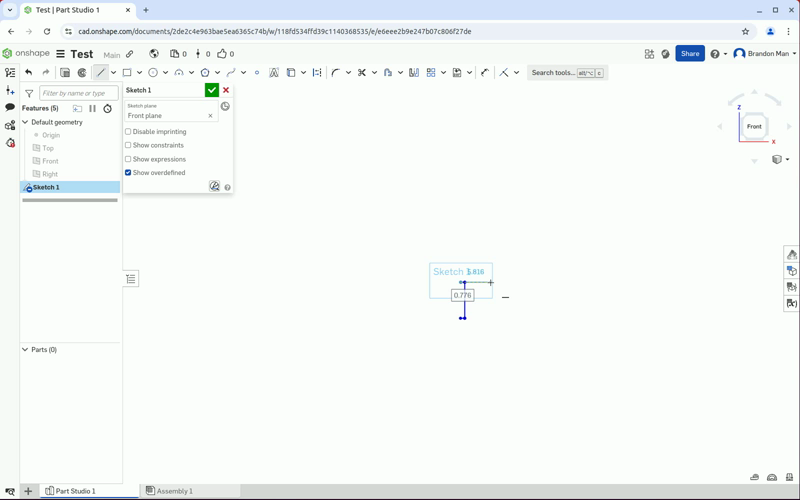
key_down(shift)
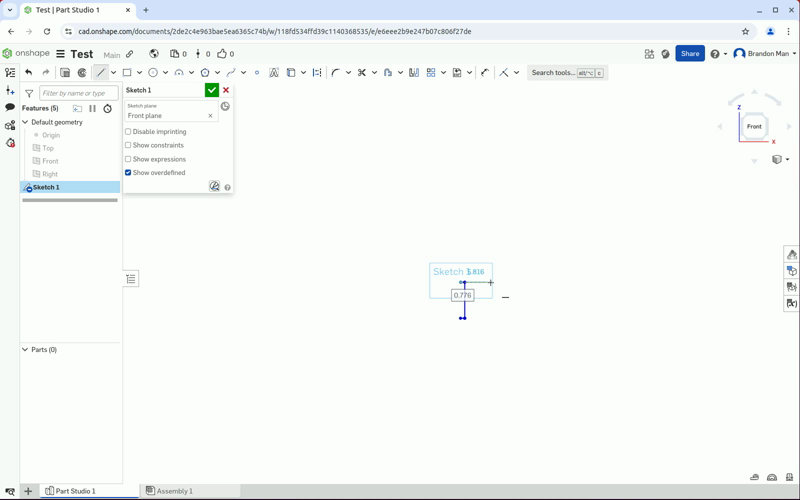
mouse_move(460, 318)
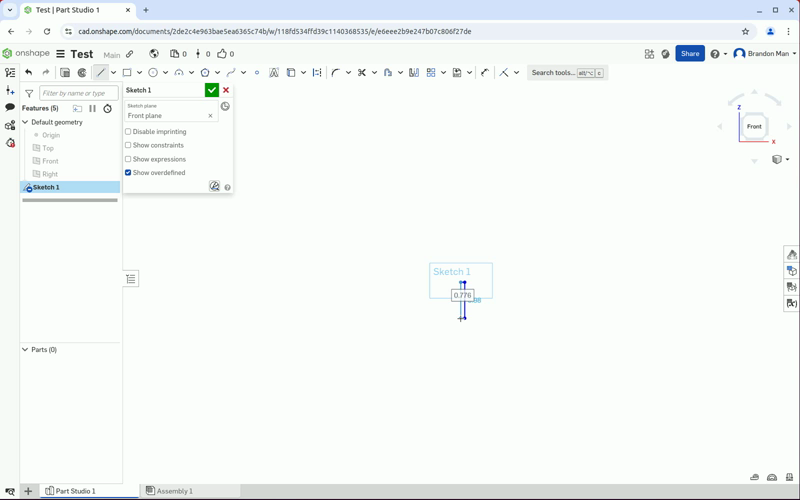
scroll(6)
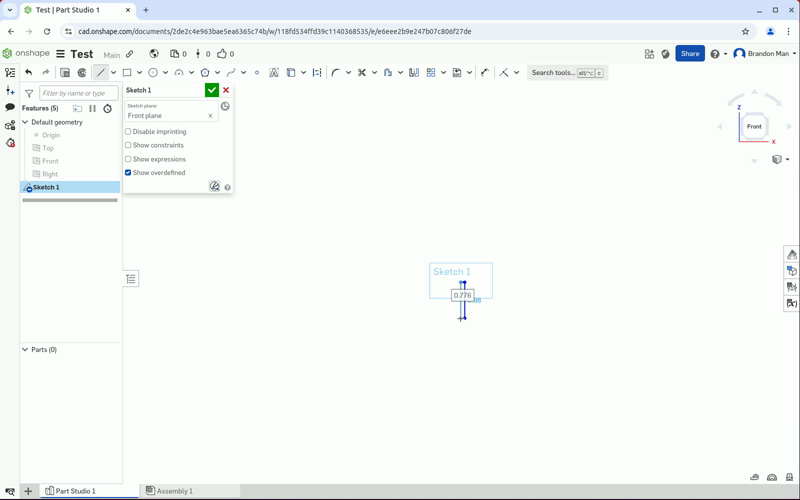
scroll(6)
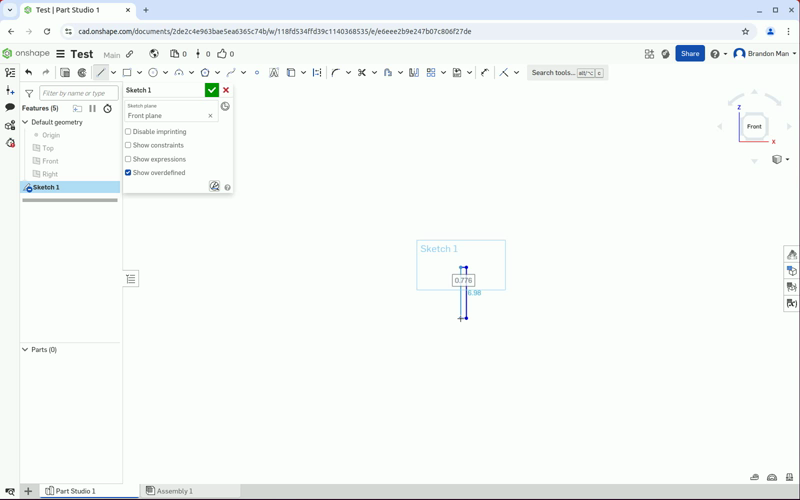
scroll(6)
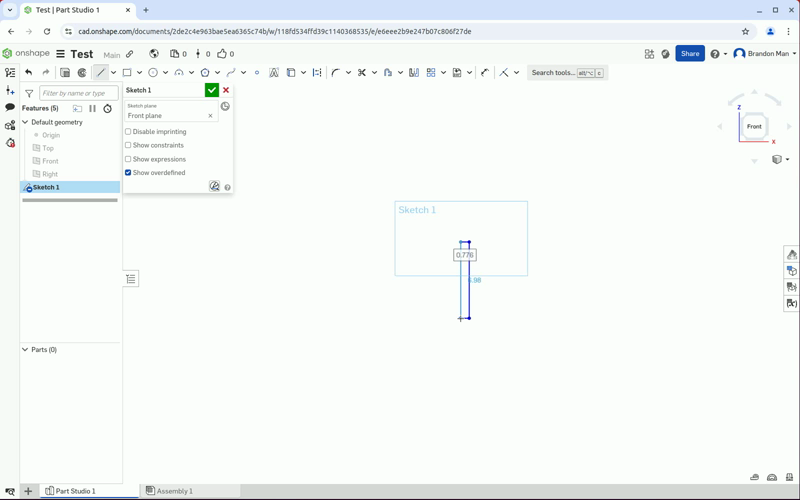
scroll(6)
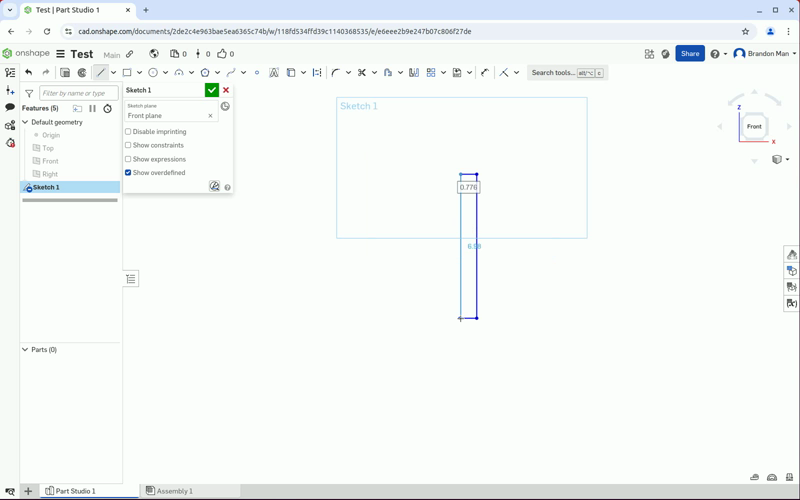
scroll(6)
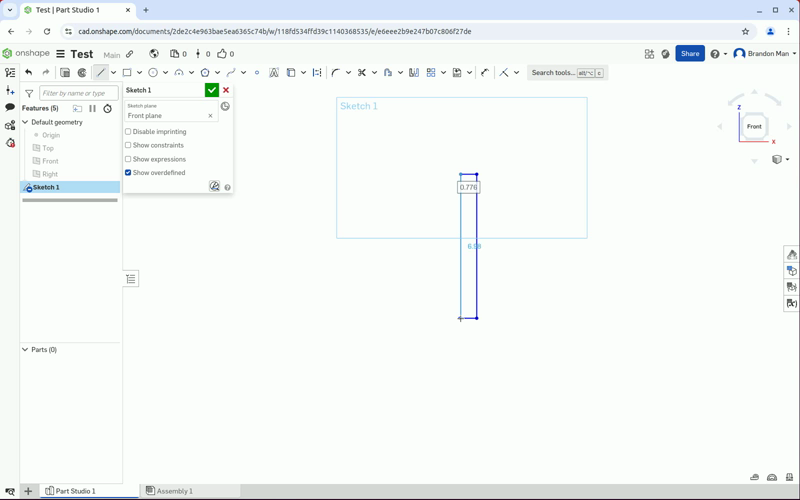
scroll(6)
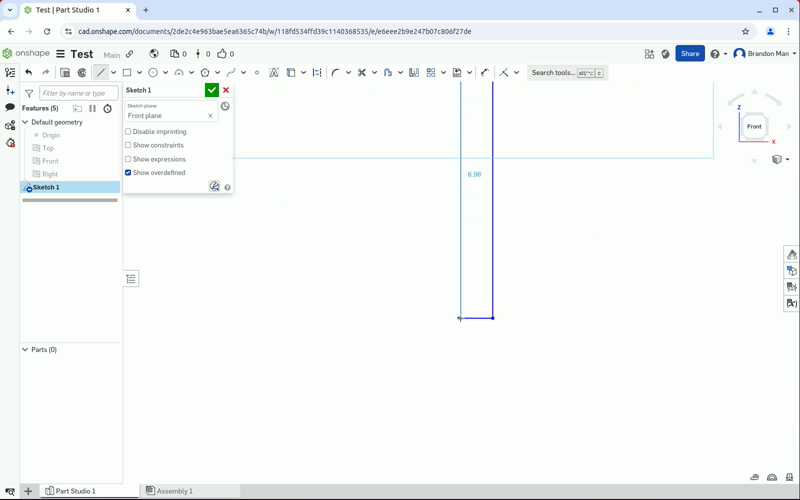
scroll(6)
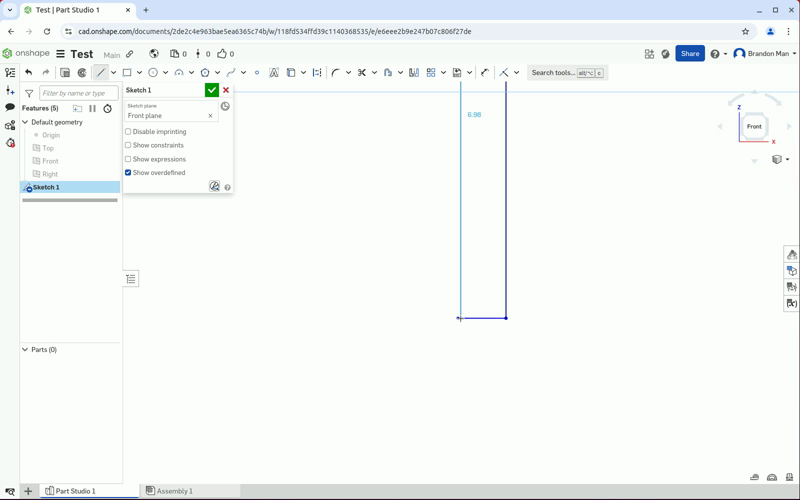
key_up(shift)
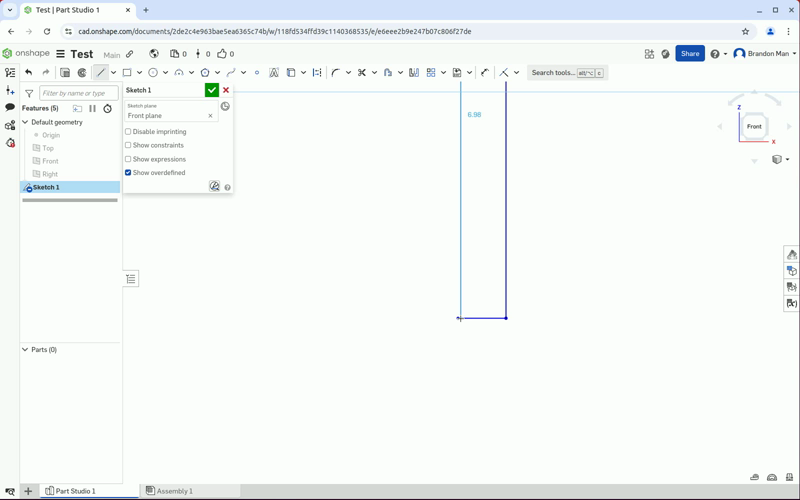
click(460, 318)
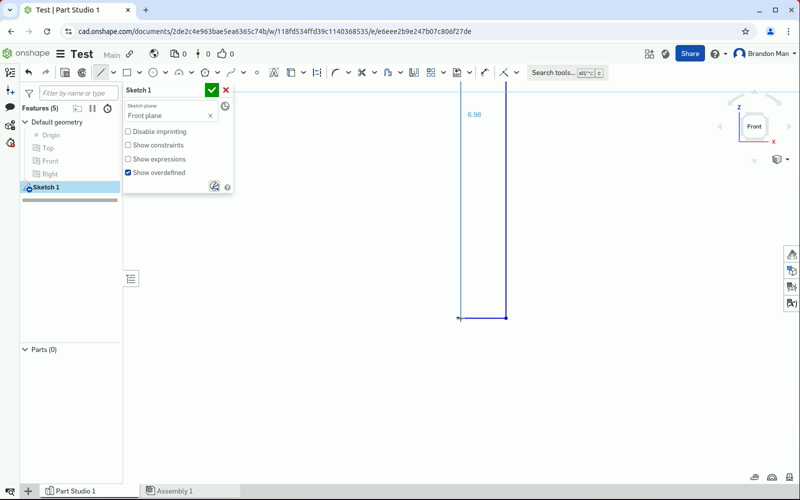
scroll(-6)
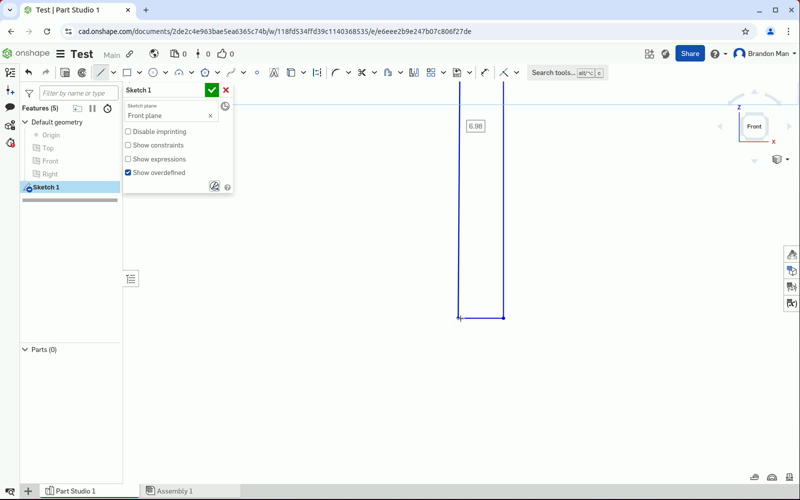
scroll(-6)
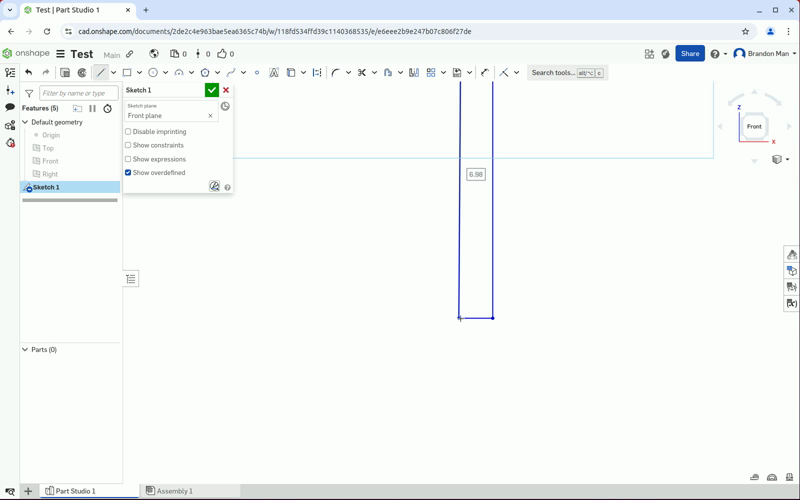
scroll(-6)
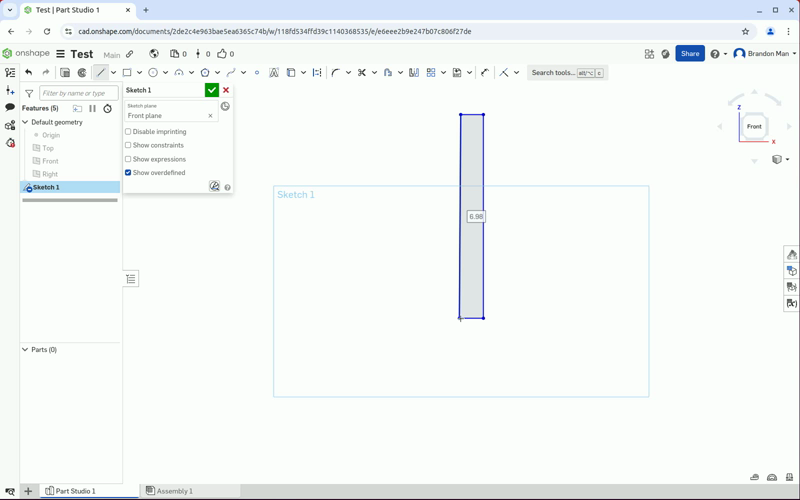
scroll(-6)
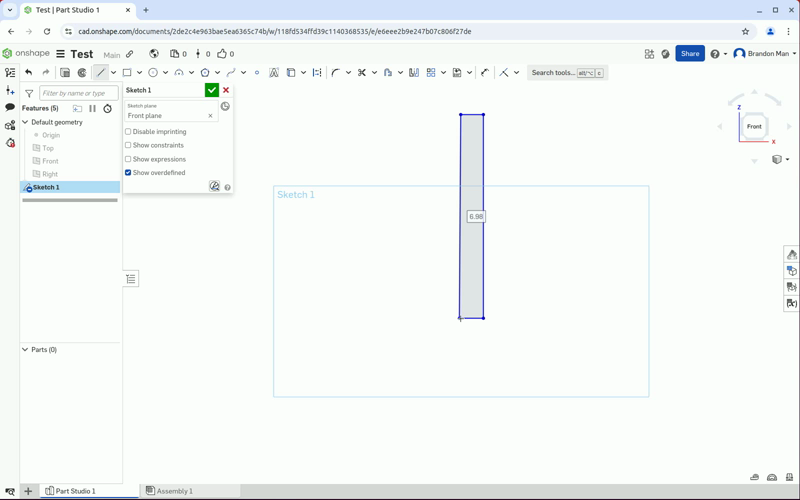
scroll(-6)
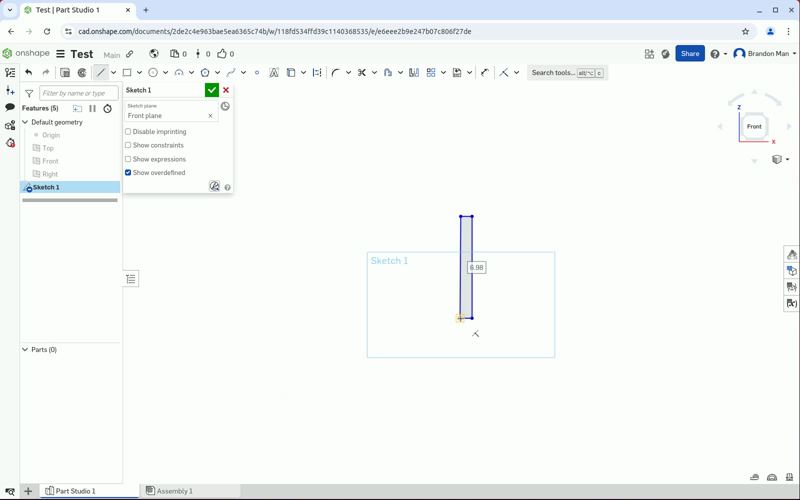
scroll(-6)
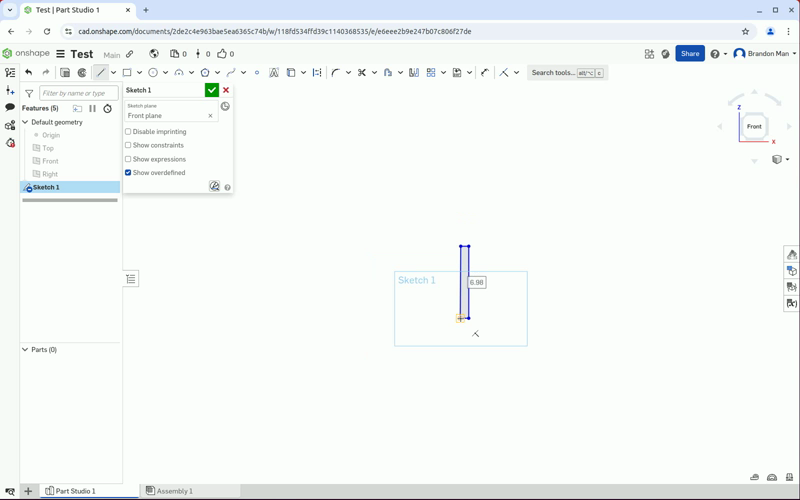
scroll(-6)
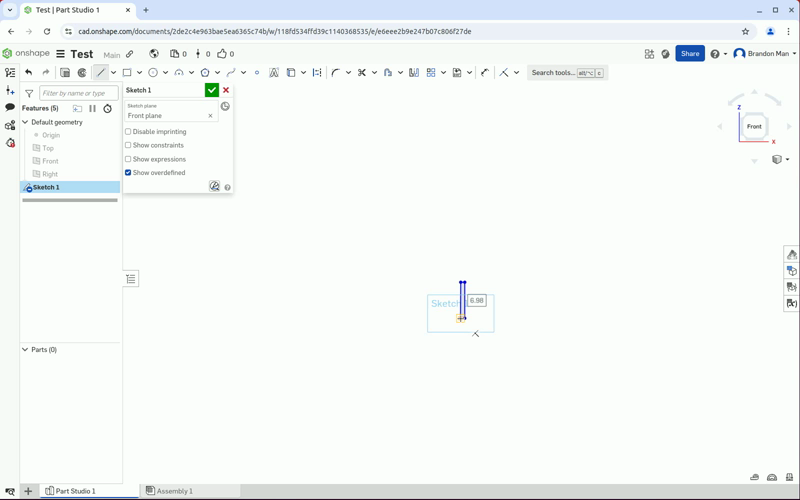
key(esc)
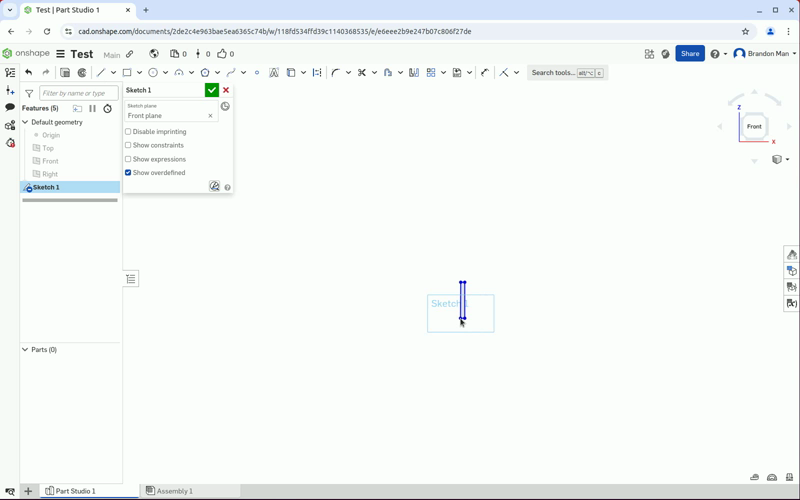
mouse_move(463, 303)
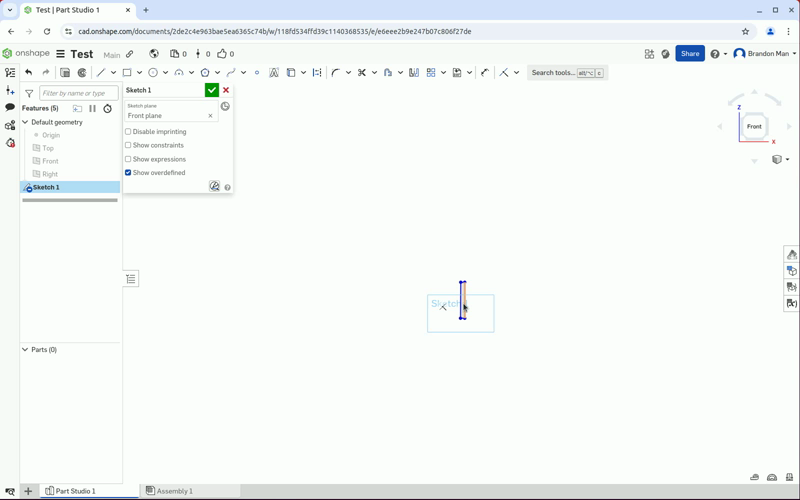
scroll(6)
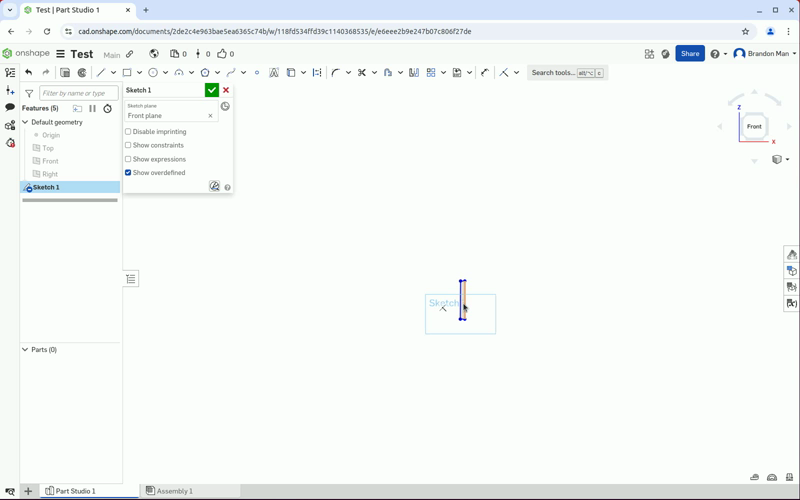
scroll(6)
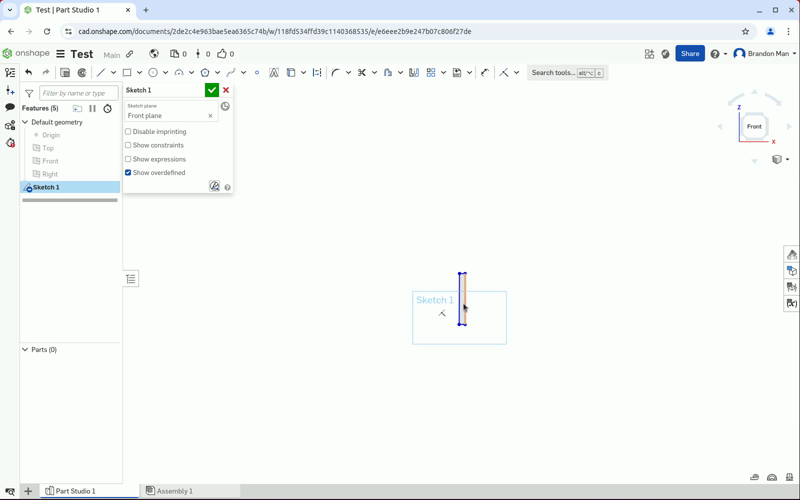
scroll(6)
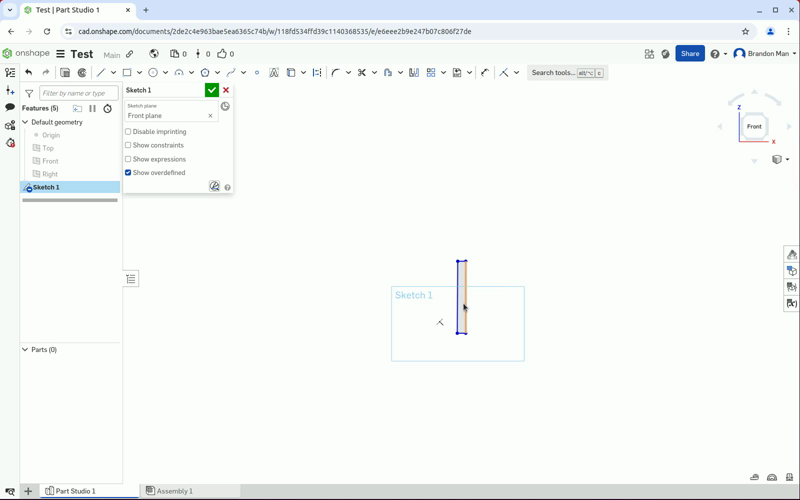
scroll(6)
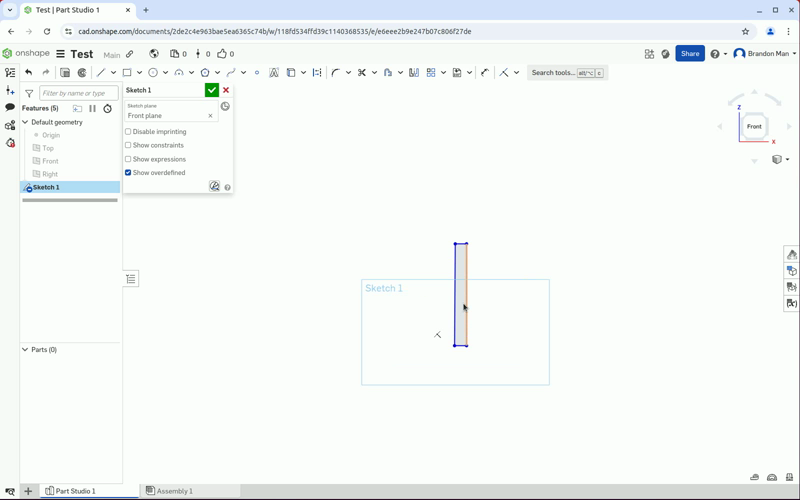
scroll(6)
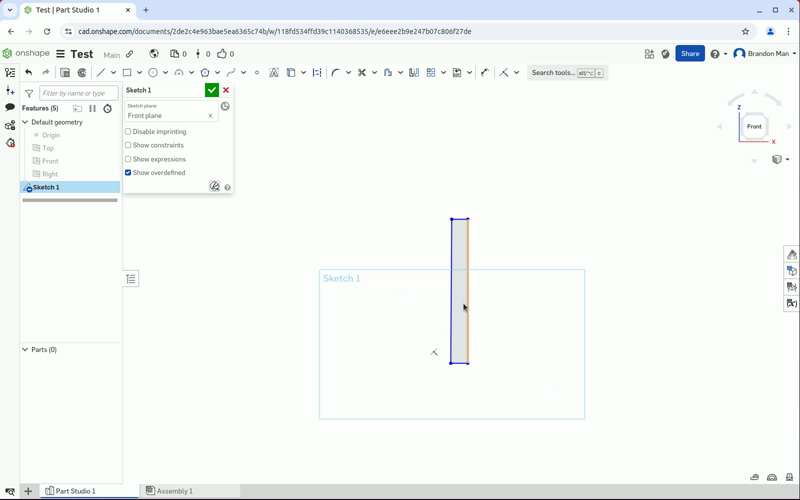
scroll(6)
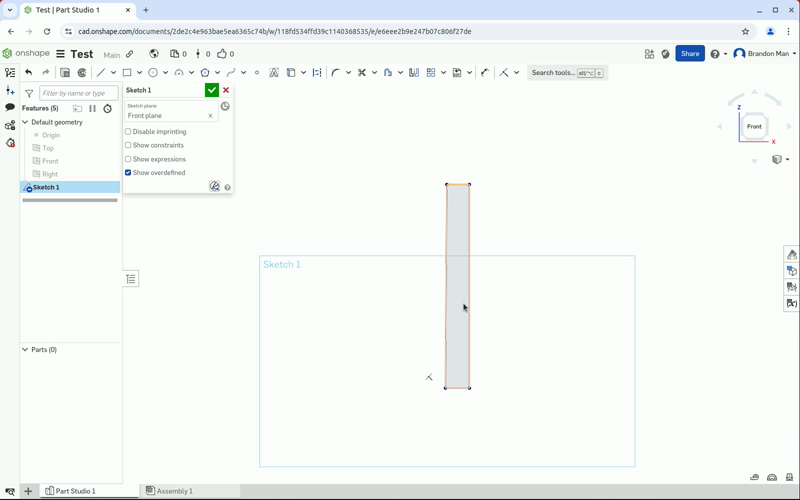
scroll(6)
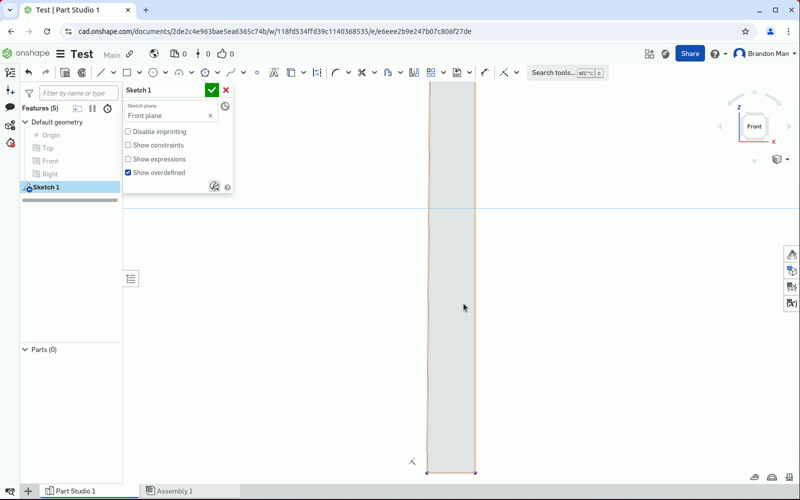
click(463, 303)
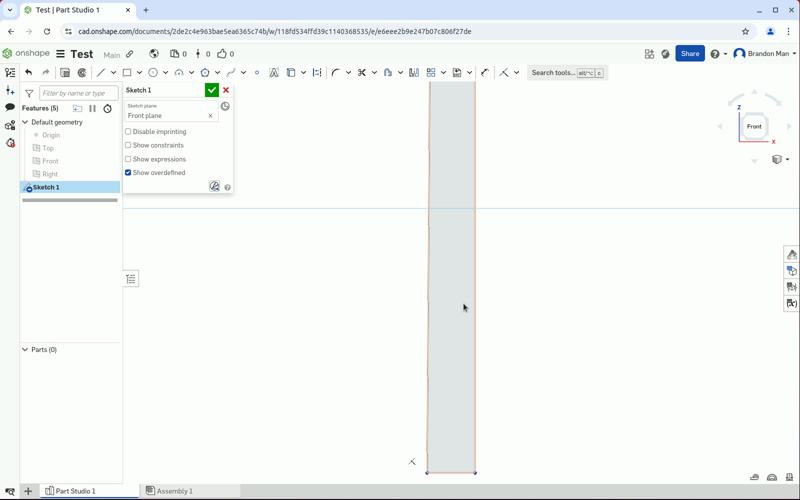
scroll(-6)
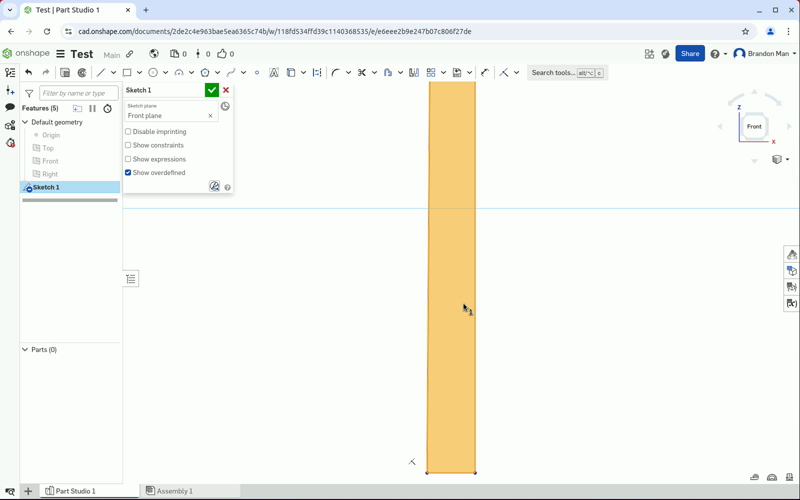
scroll(-6)
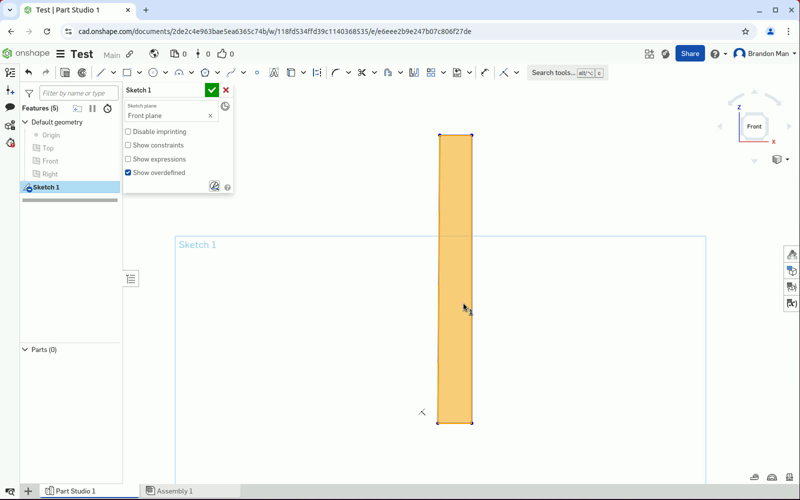
scroll(-6)
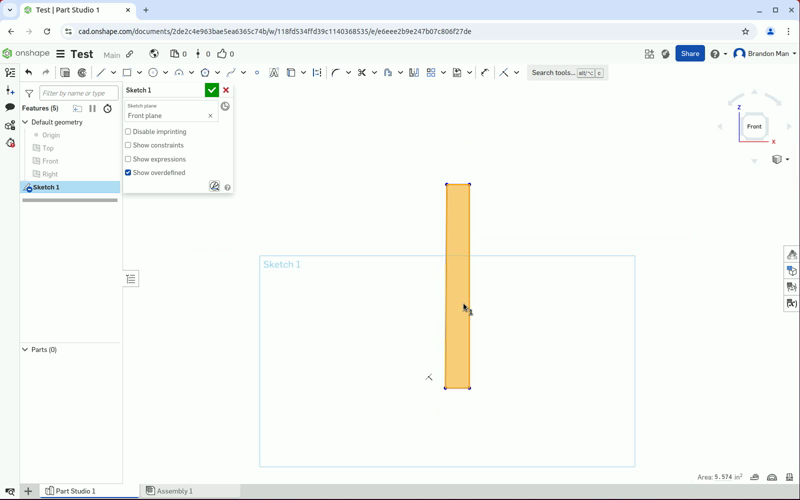
scroll(-6)
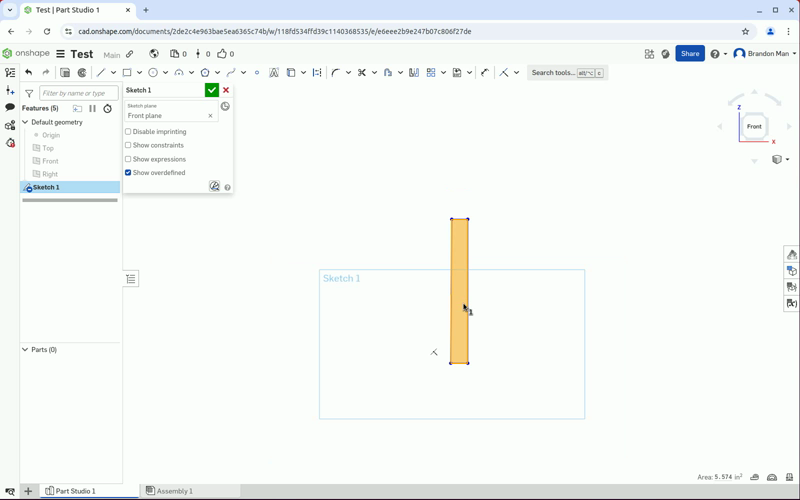
scroll(-6)
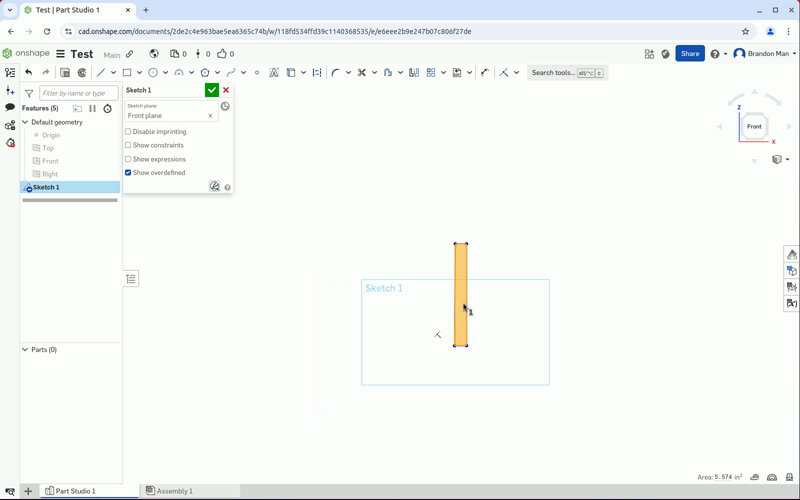
scroll(-6)
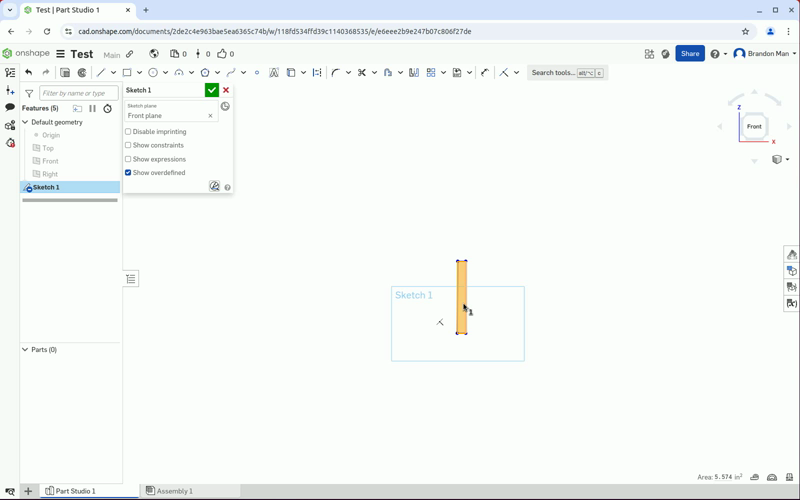
scroll(-6)
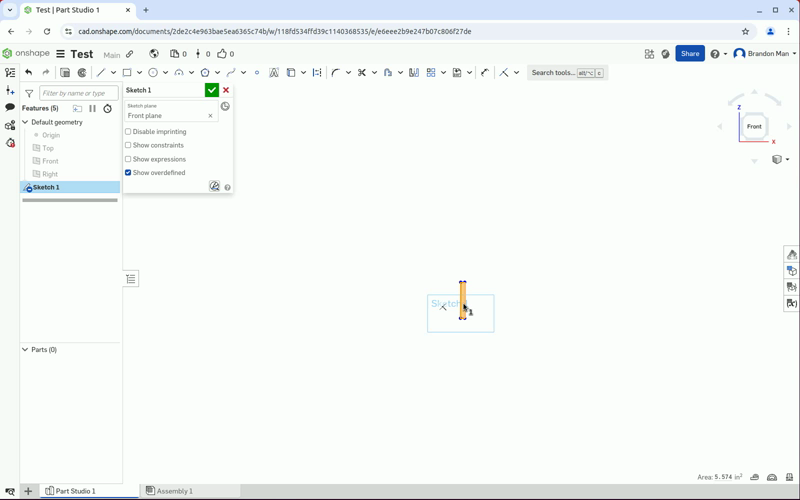
mouse_move(73, 352)
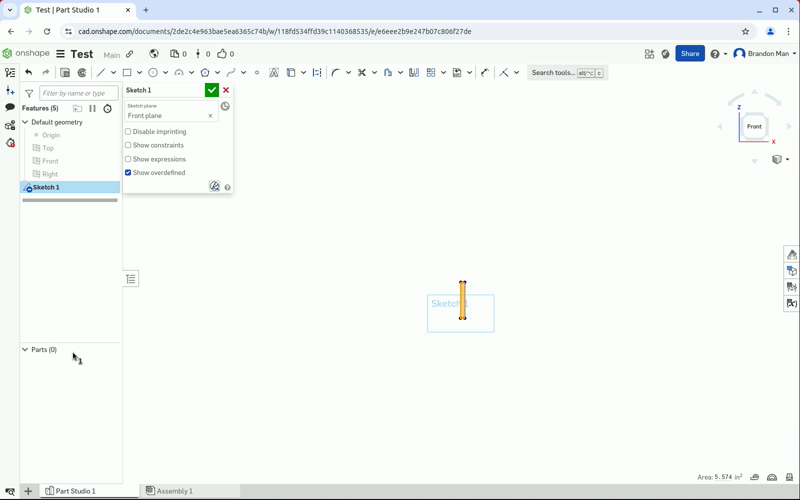
key(shift+y)
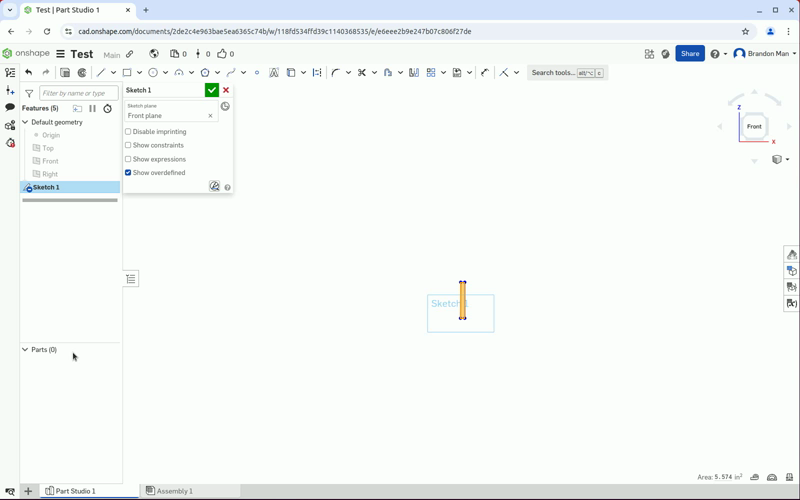
key(shift+e)
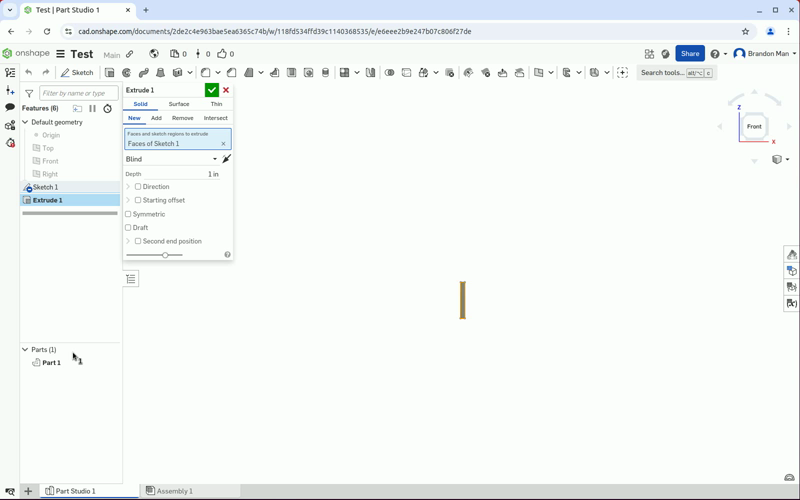
mouse_move(143, 106)
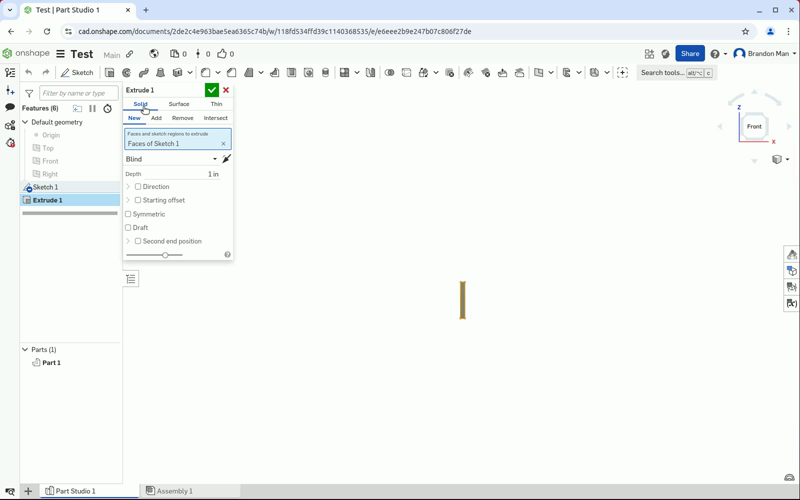
click(143, 106)
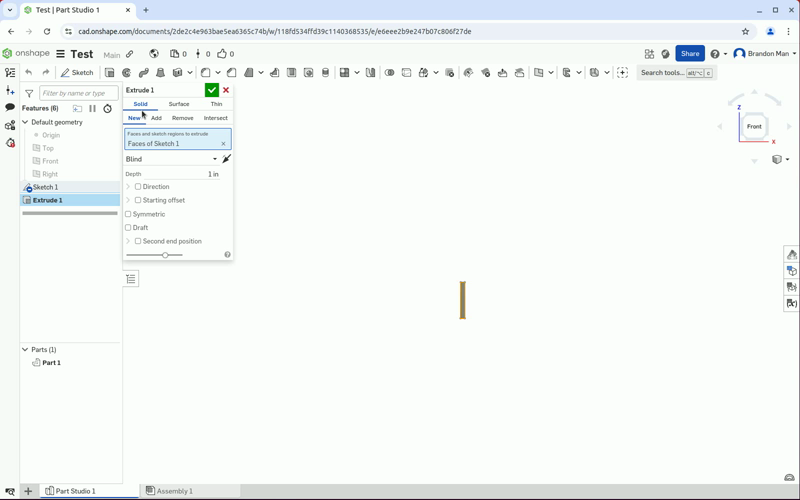
mouse_move(137, 120)
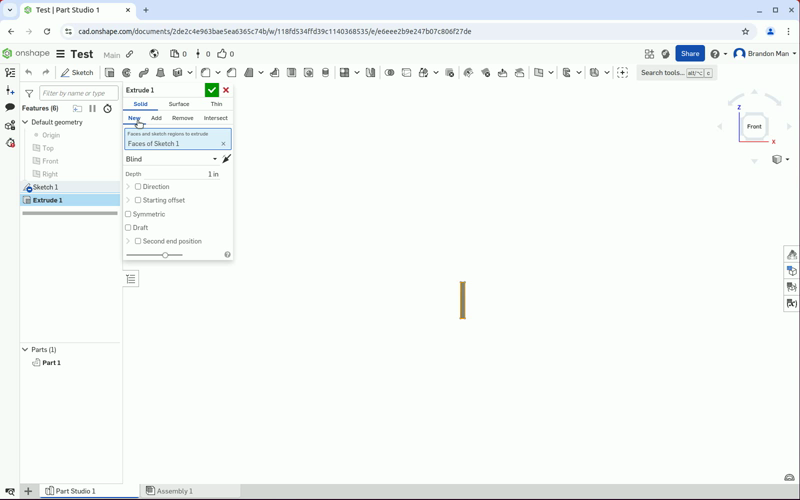
click(137, 120)
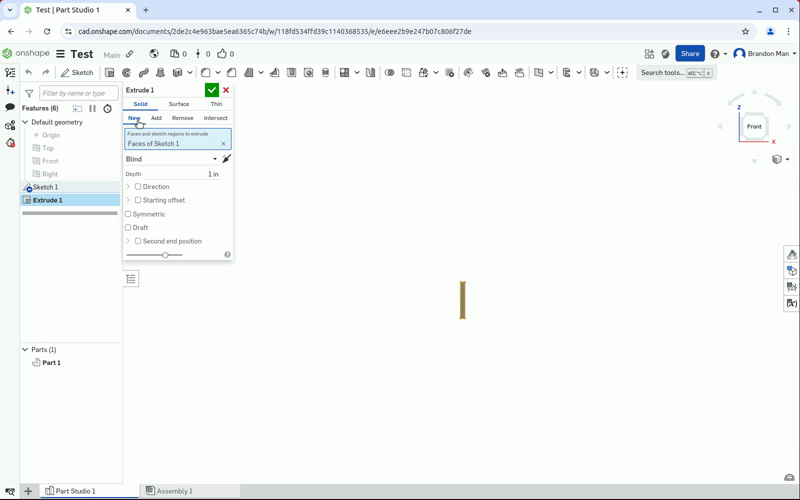
key(tab, 4)
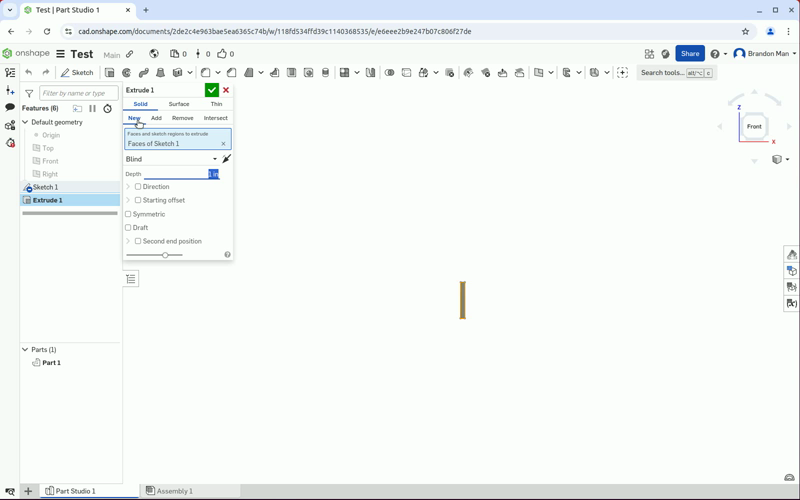
text(0.963)
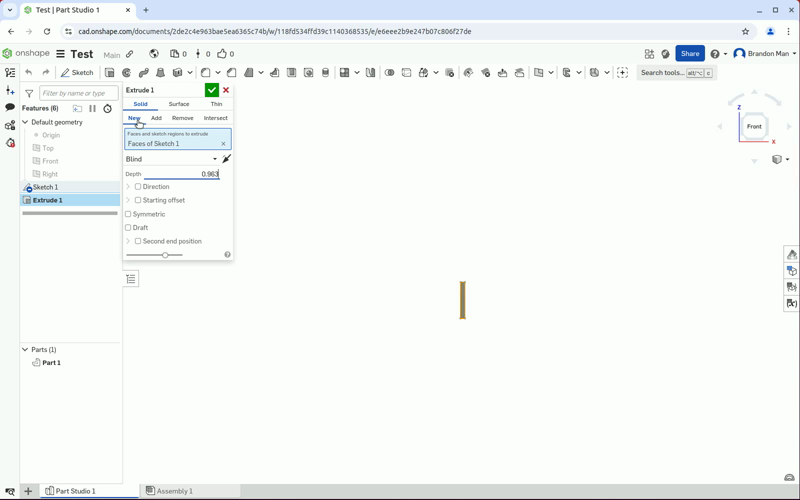
key(enter)
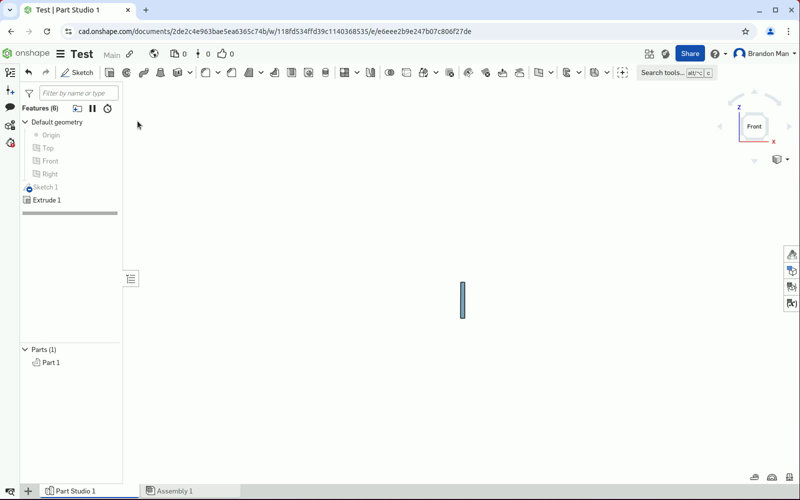
key(shift+h)
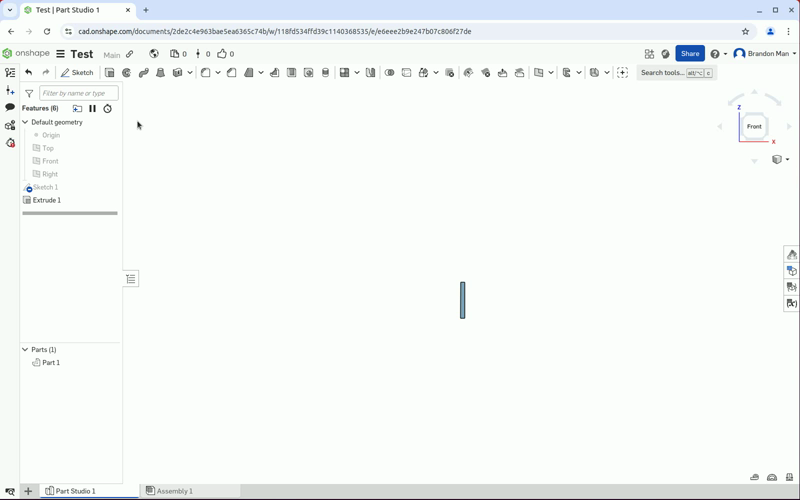
key(shift+h)
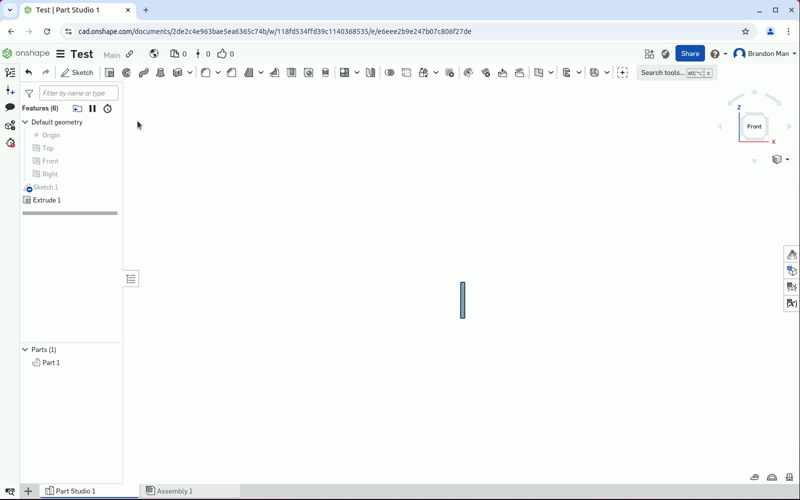
mouse_move(73, 189)
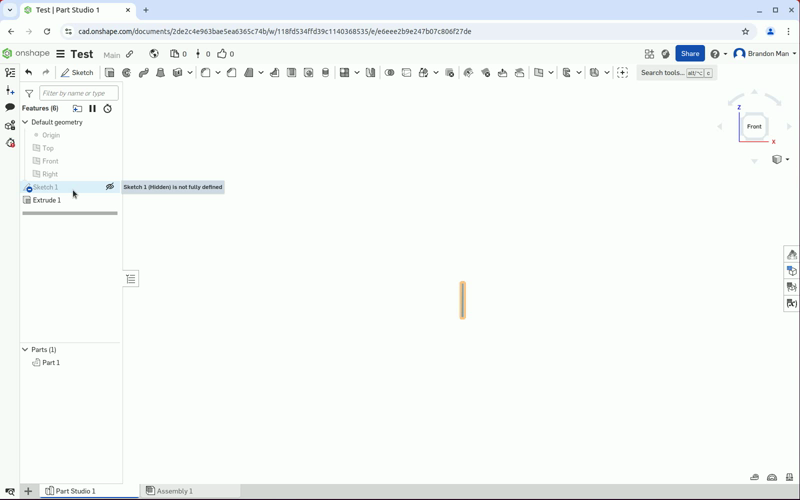
click(73, 189)
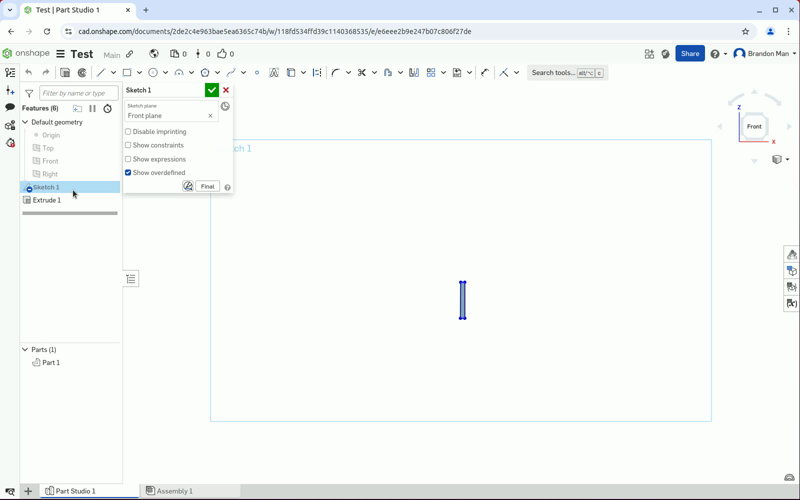
mouse_move(229, 92)
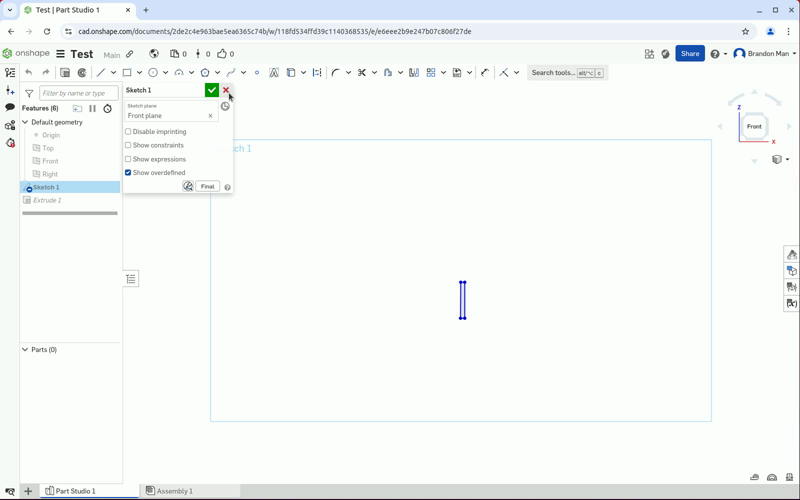
click(229, 92)
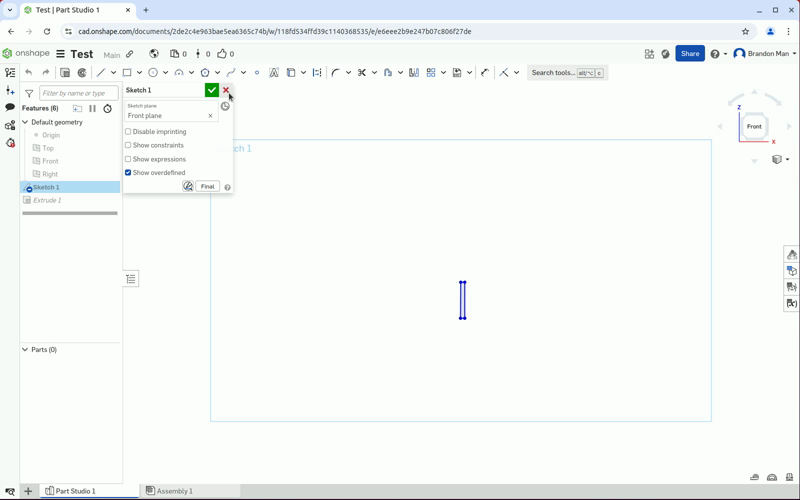
key(shift+s)
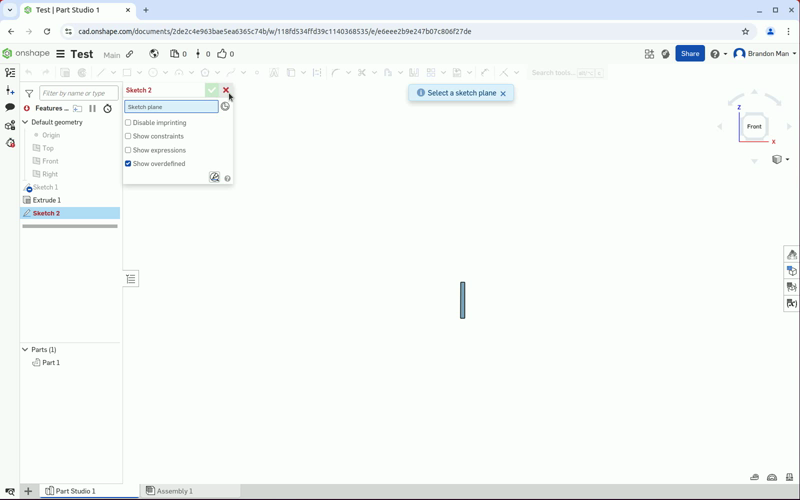
mouse_move(73, 163)
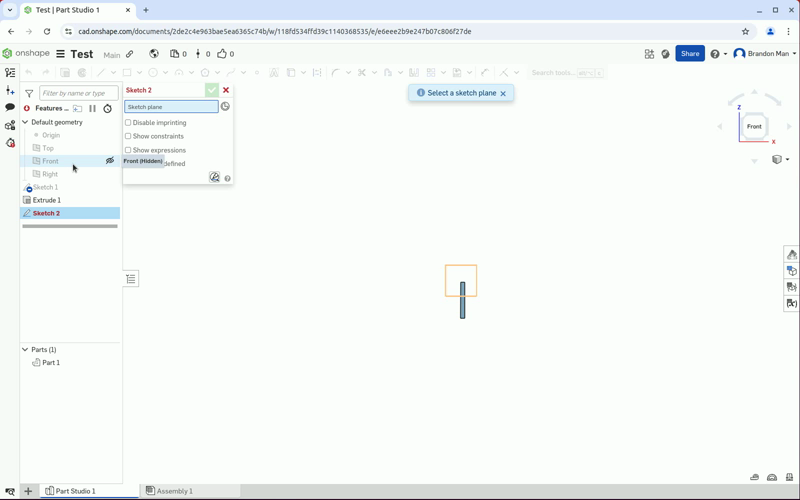
click(73, 163)
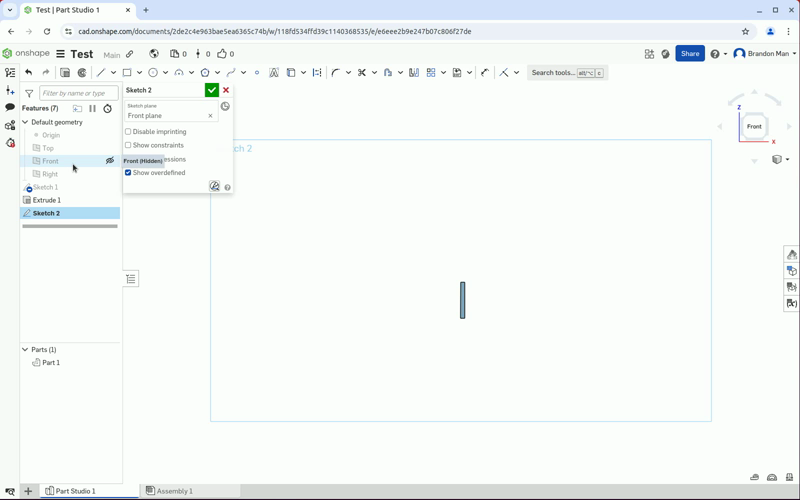
mouse_move(73, 352)
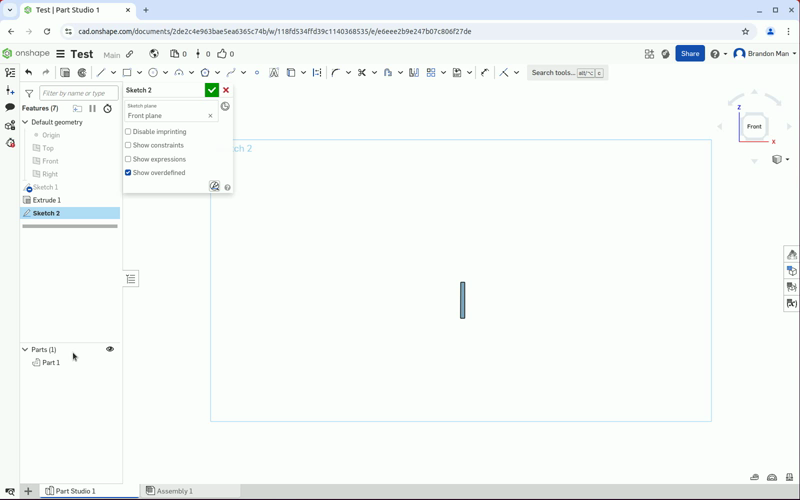
key(y)
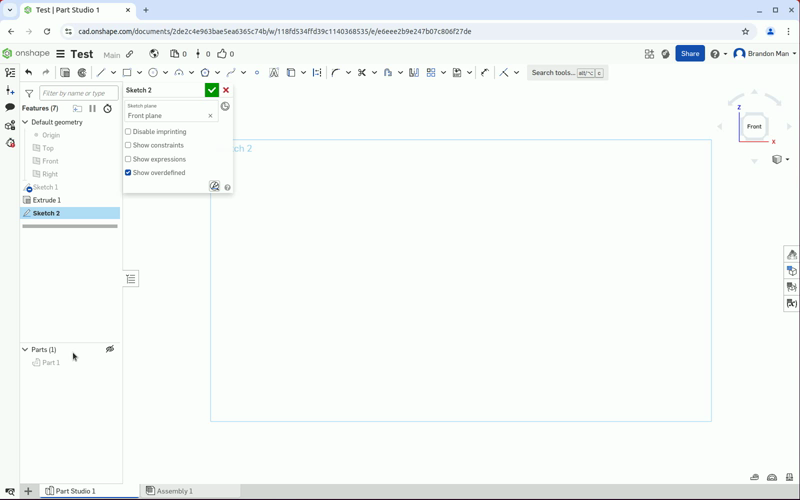
key(l)
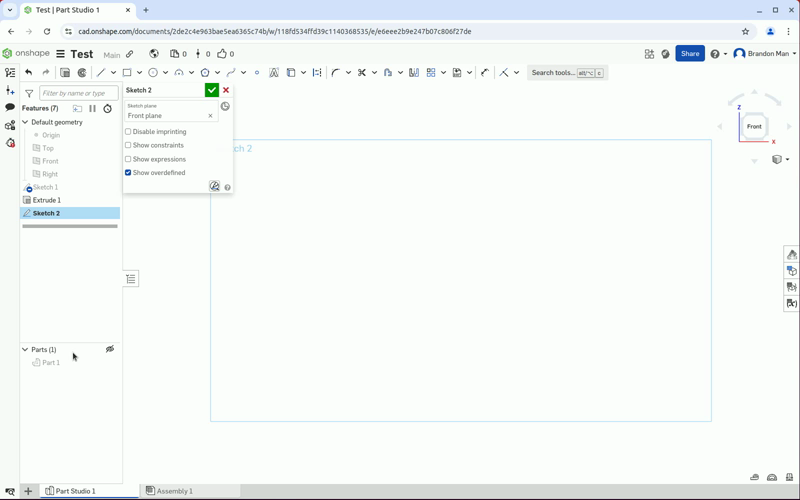
key_down(shift)
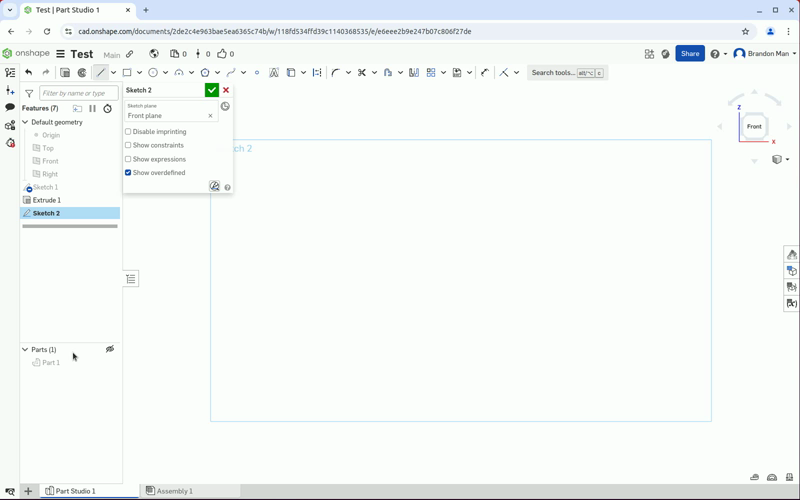
mouse_move(472, 314)
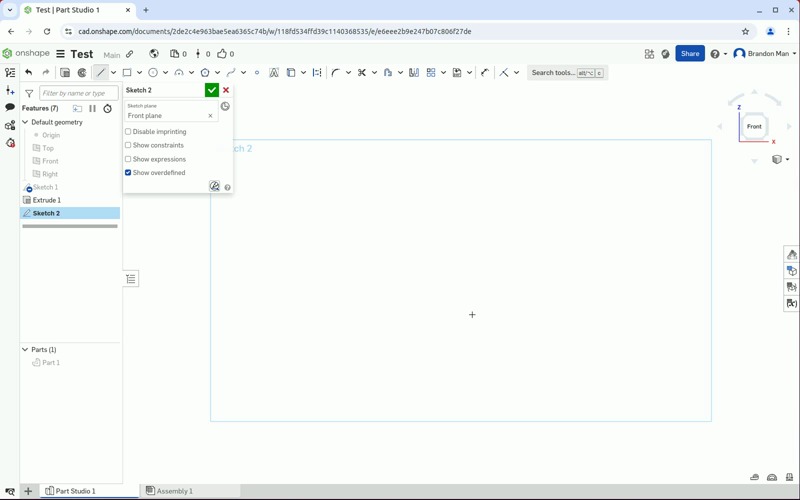
click(472, 314)
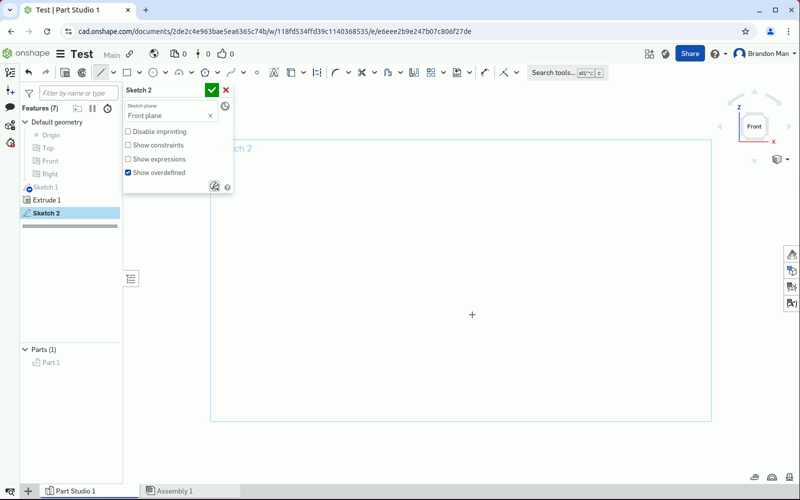
key_up(shift)
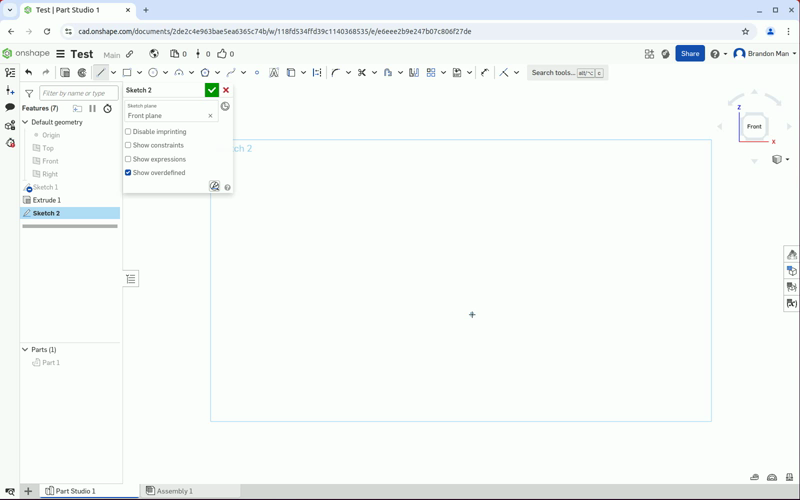
key_down(shift)
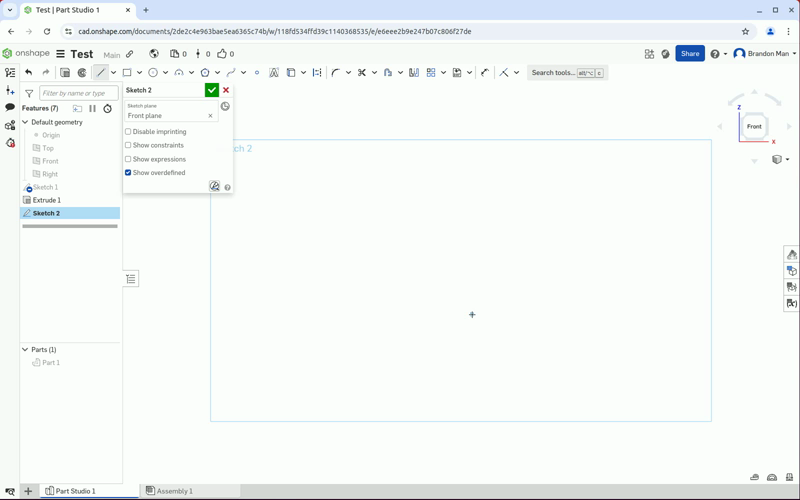
mouse_move(573, 314)
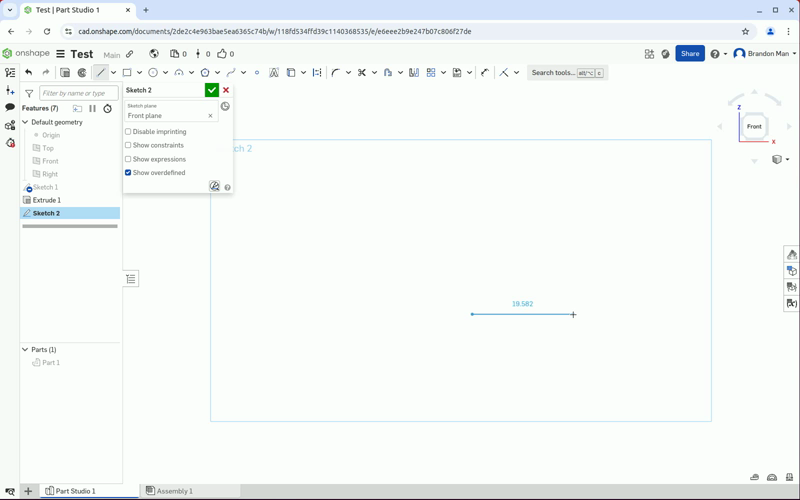
click(573, 314)
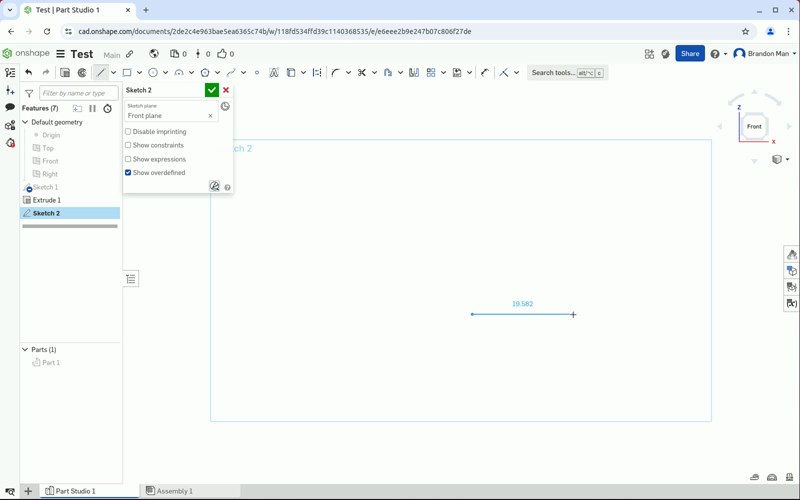
key_up(shift)
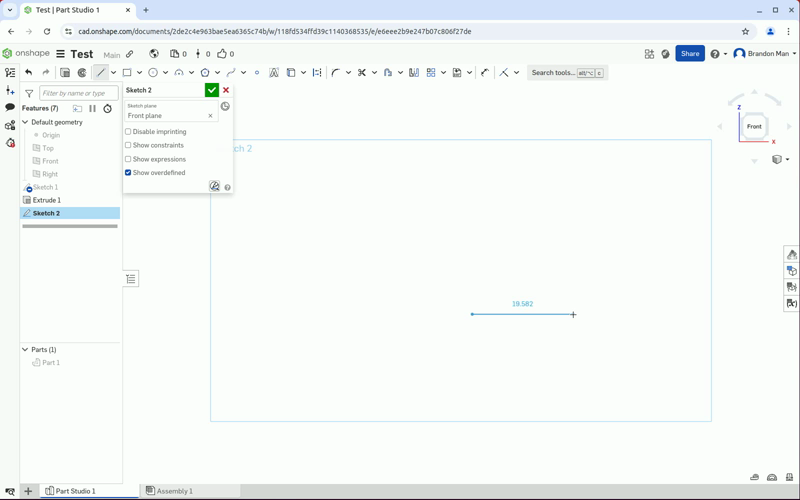
key_down(shift)
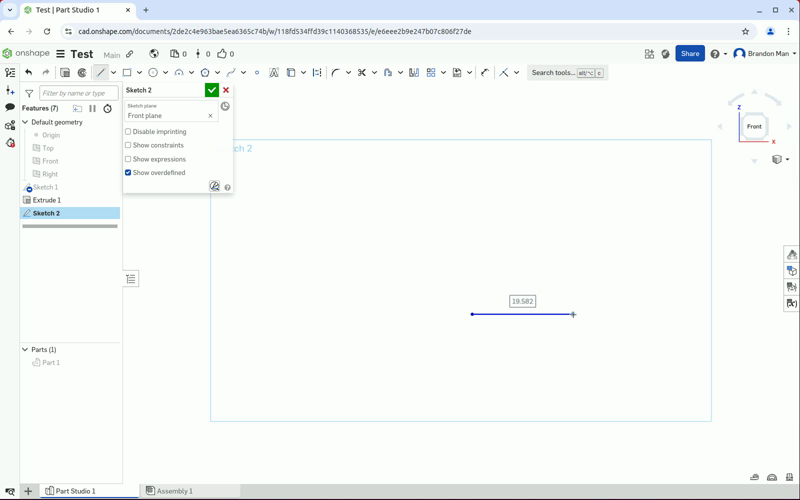
mouse_move(589, 314)
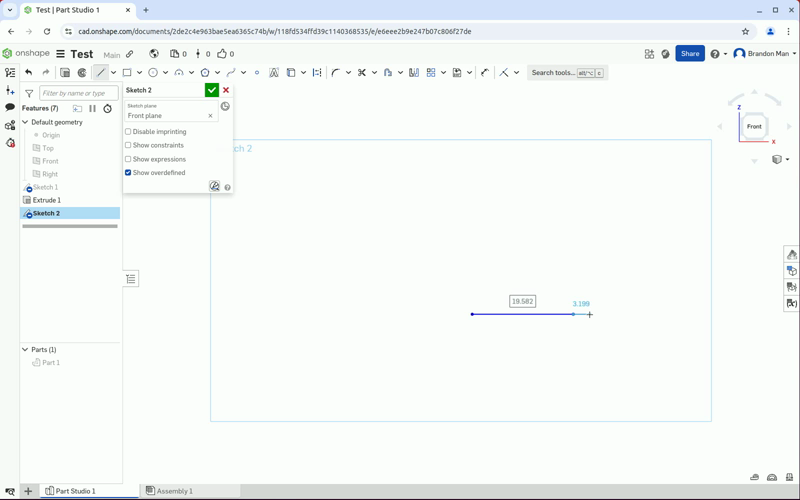
mouse_move(573, 312)
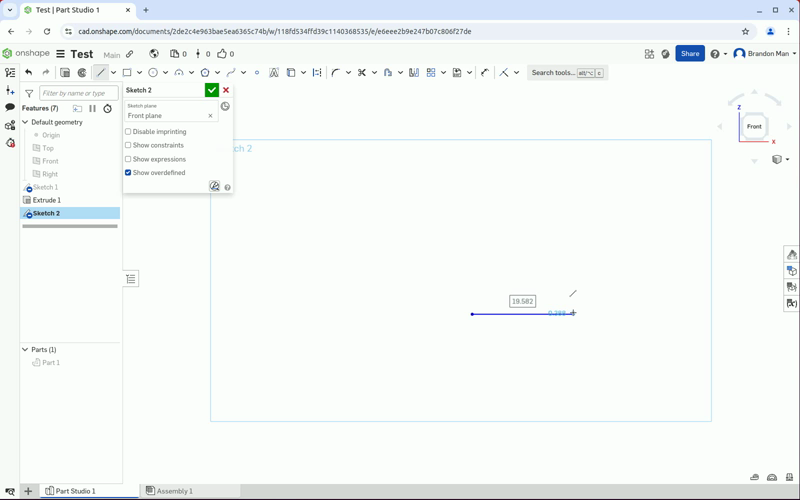
scroll(6)
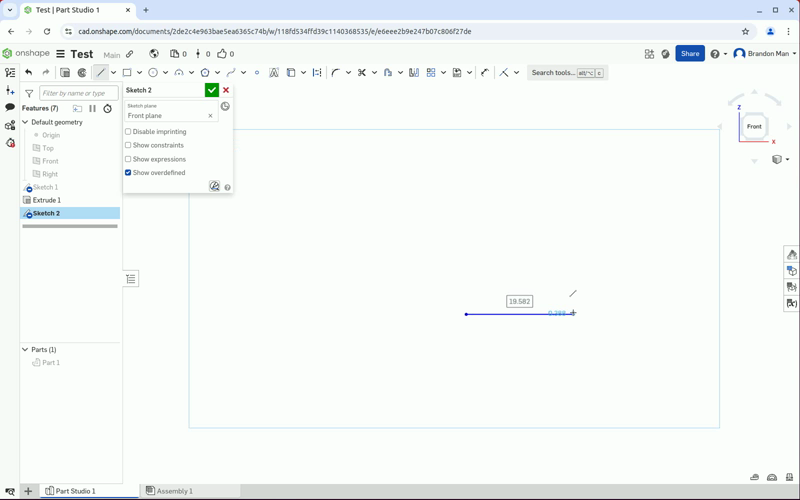
scroll(6)
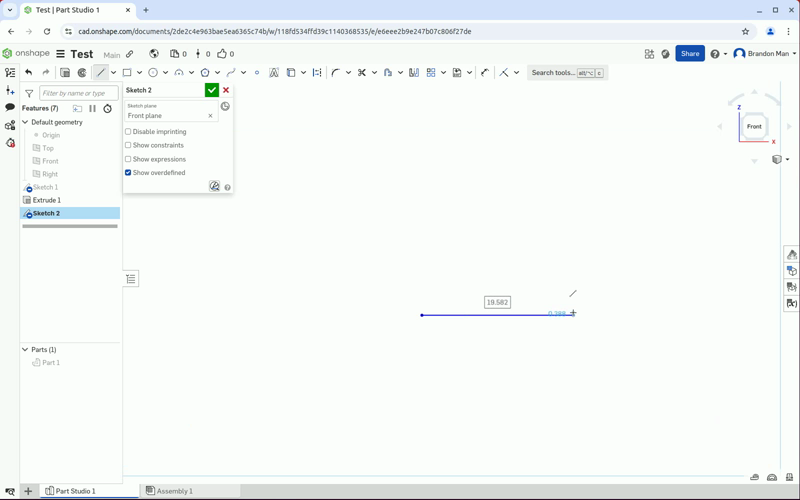
scroll(6)
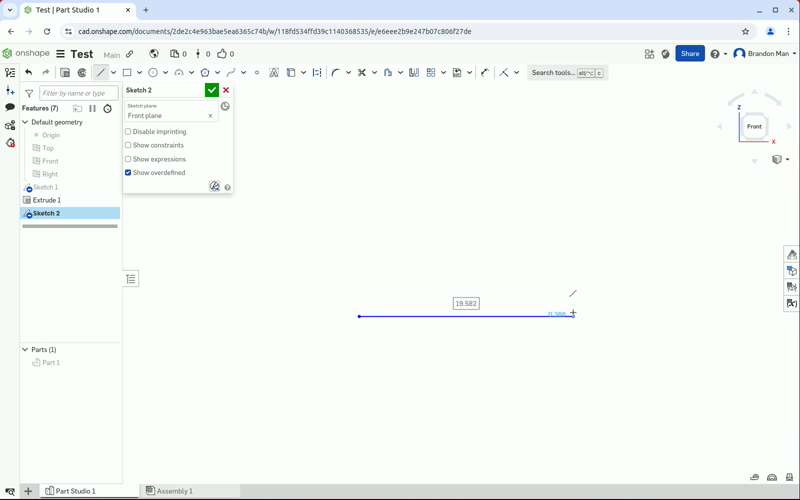
scroll(6)
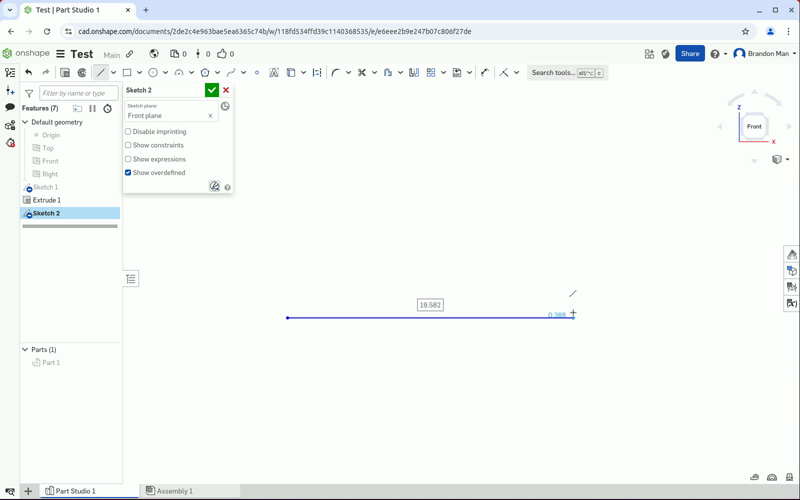
scroll(6)
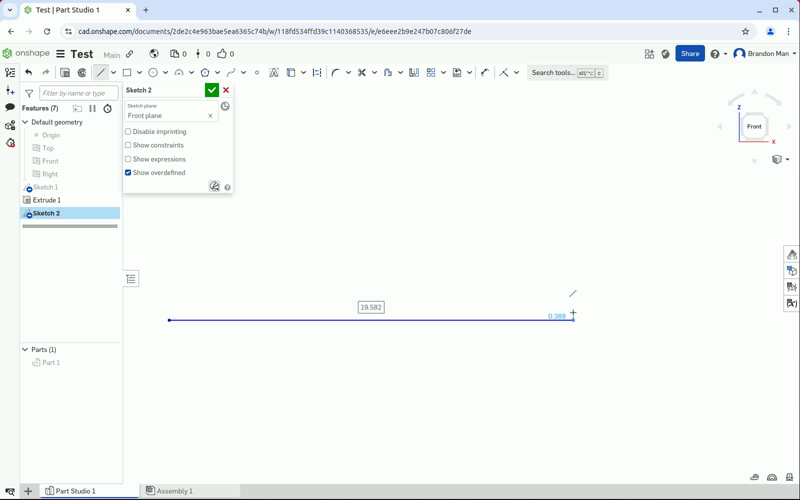
scroll(6)
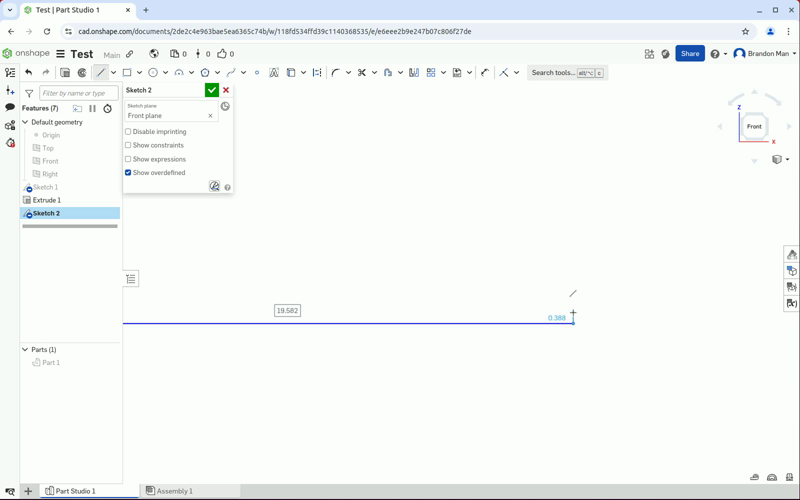
scroll(6)
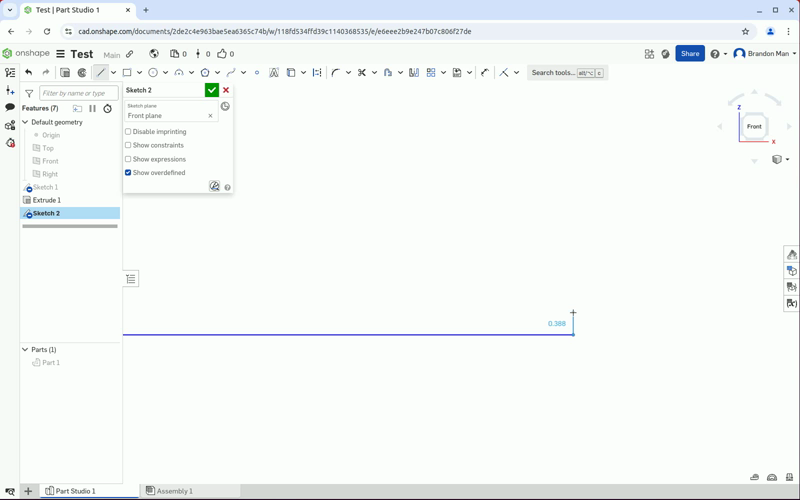
click(573, 312)
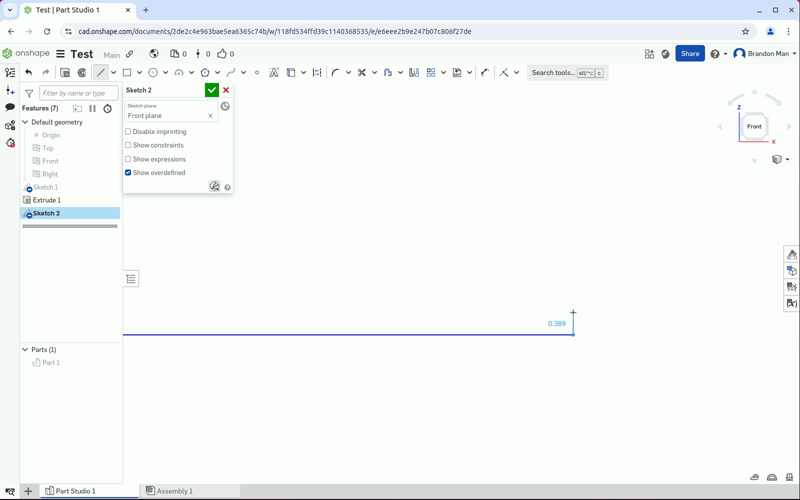
scroll(-6)
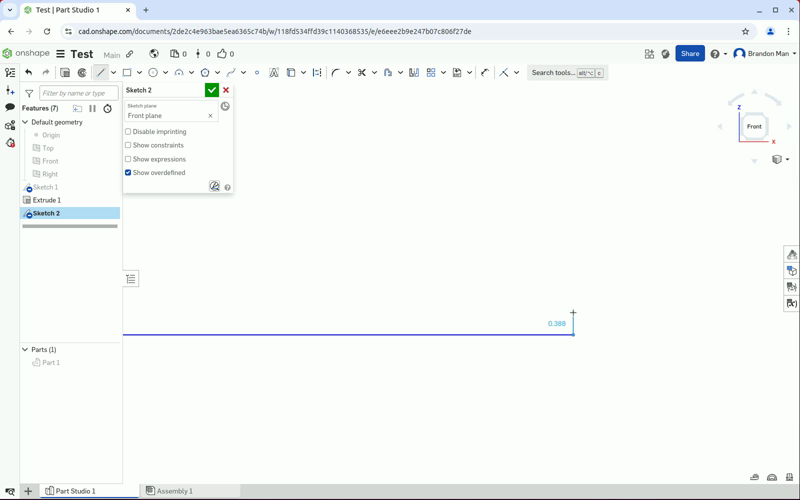
scroll(-6)
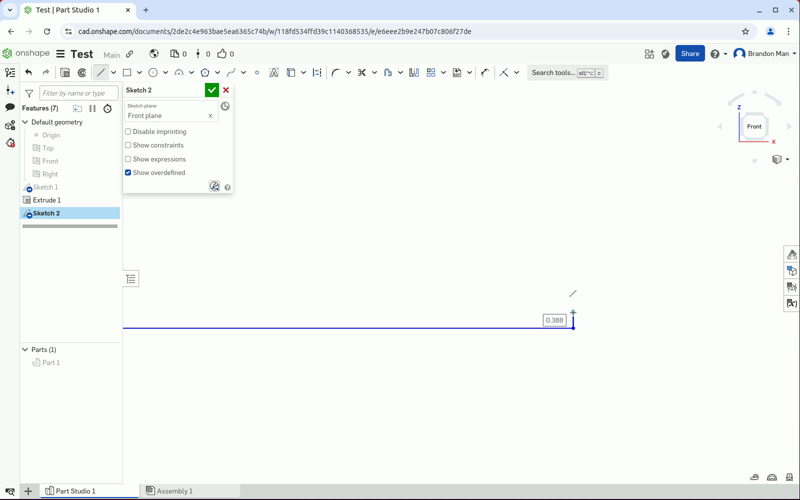
scroll(-6)
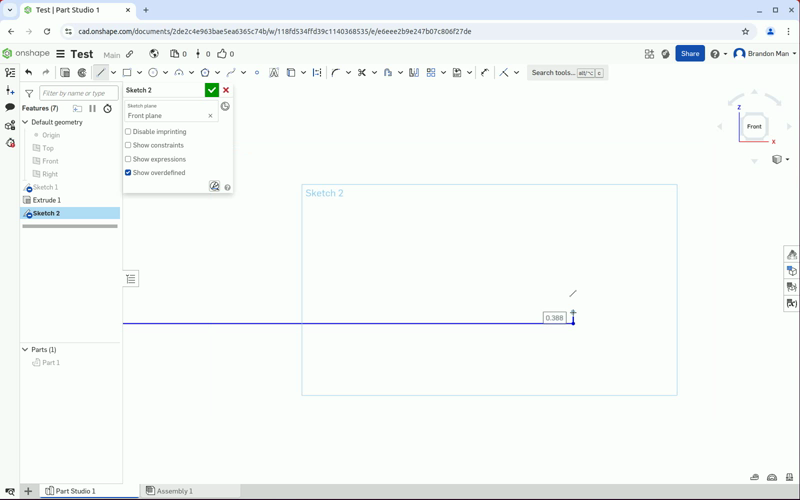
scroll(-6)
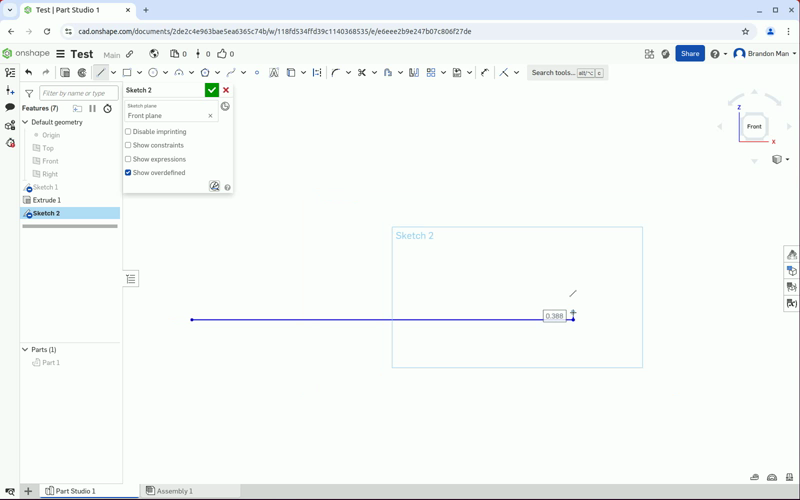
scroll(-6)
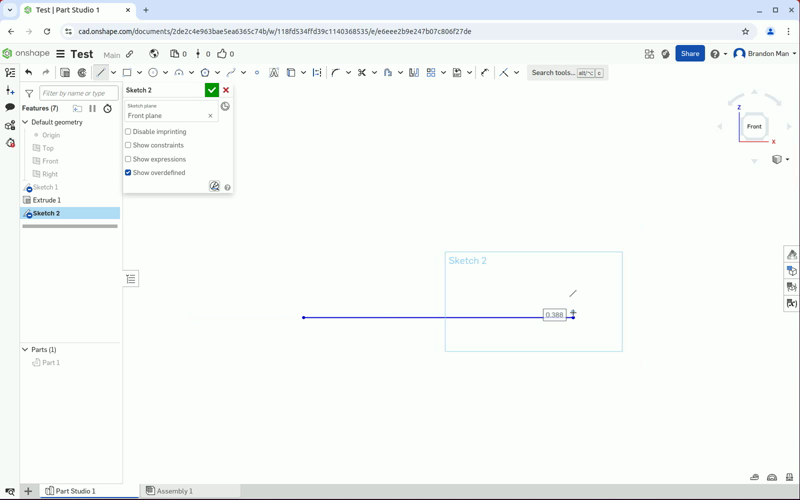
scroll(-6)
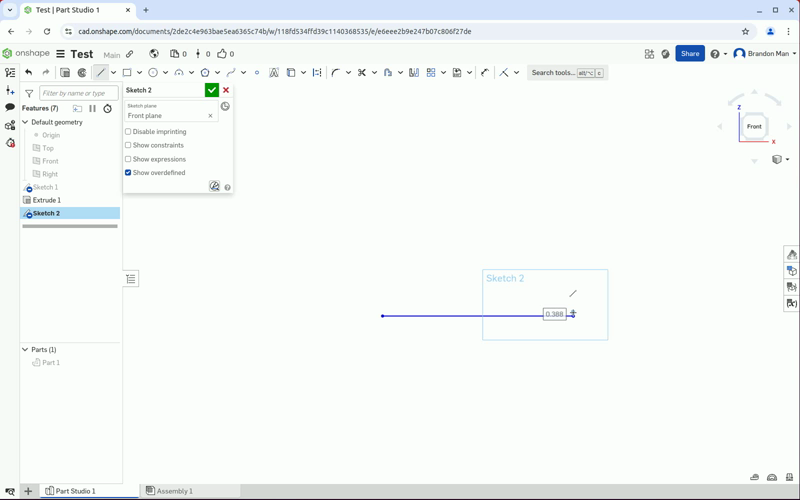
scroll(-6)
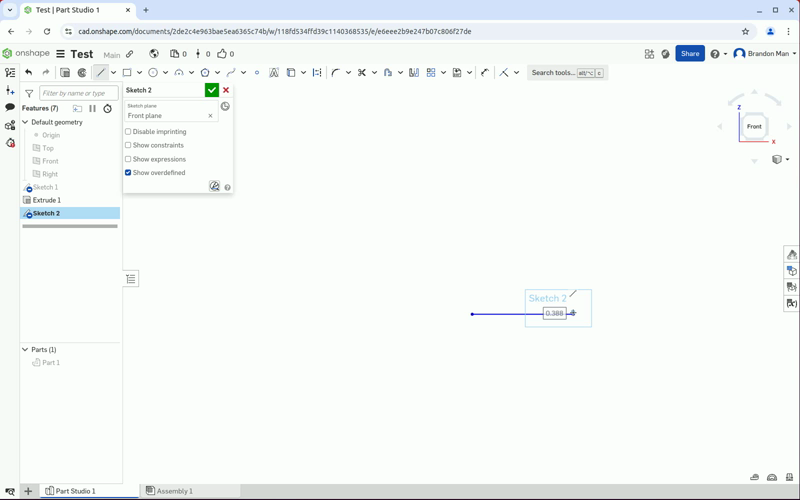
key_up(shift)
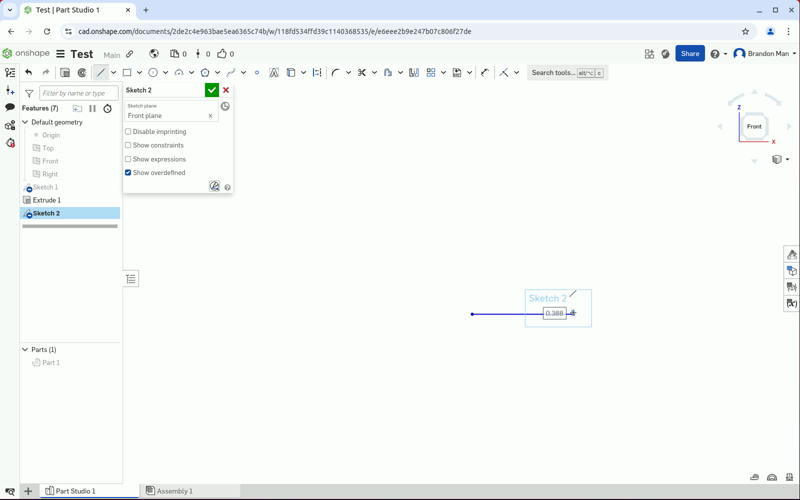
key_down(shift)
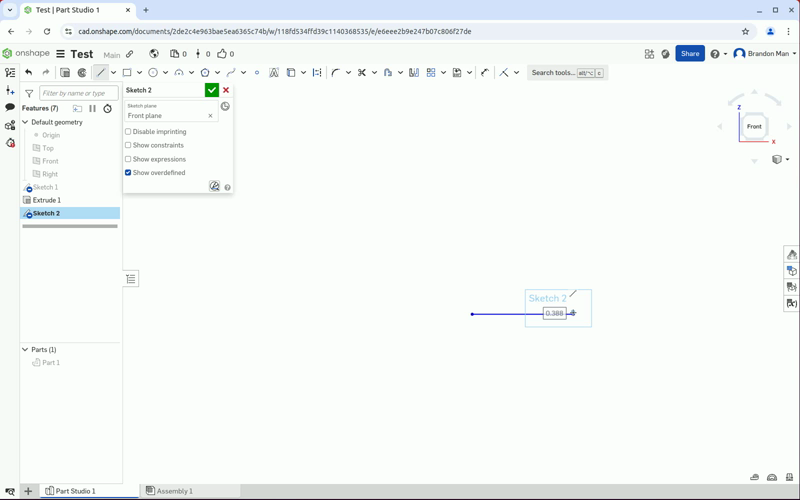
mouse_move(472, 312)
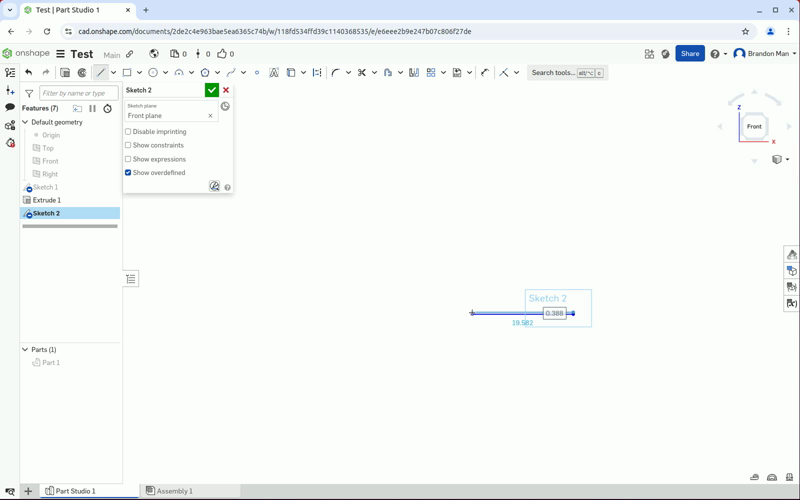
scroll(6)
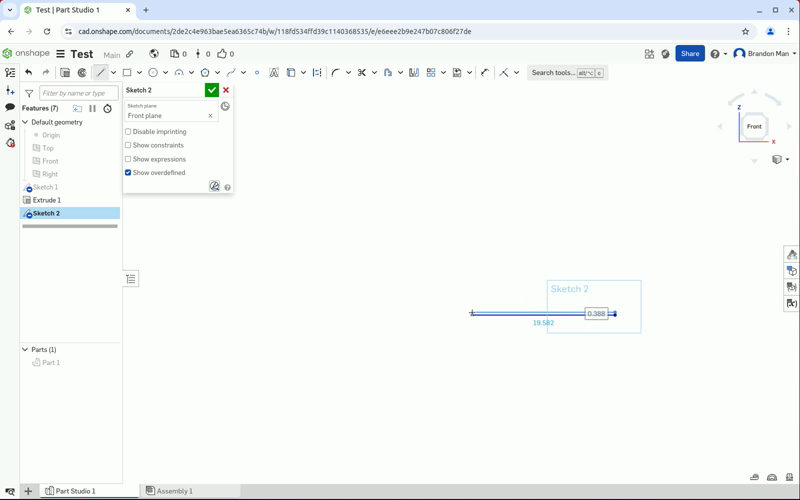
scroll(6)
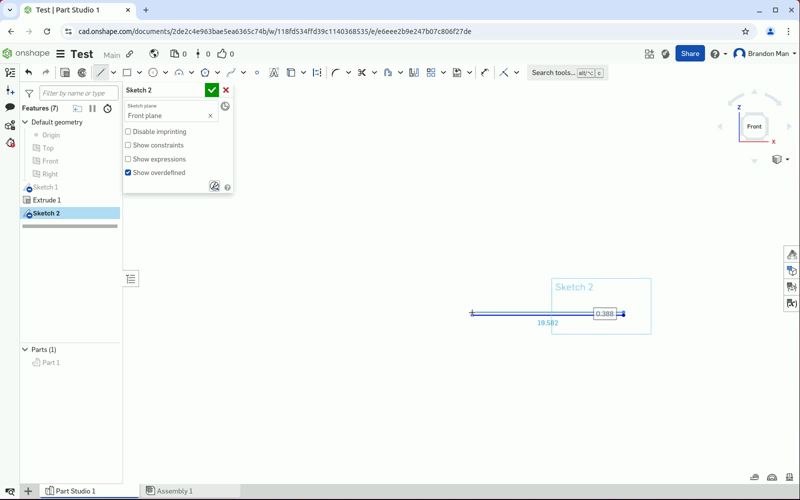
scroll(6)
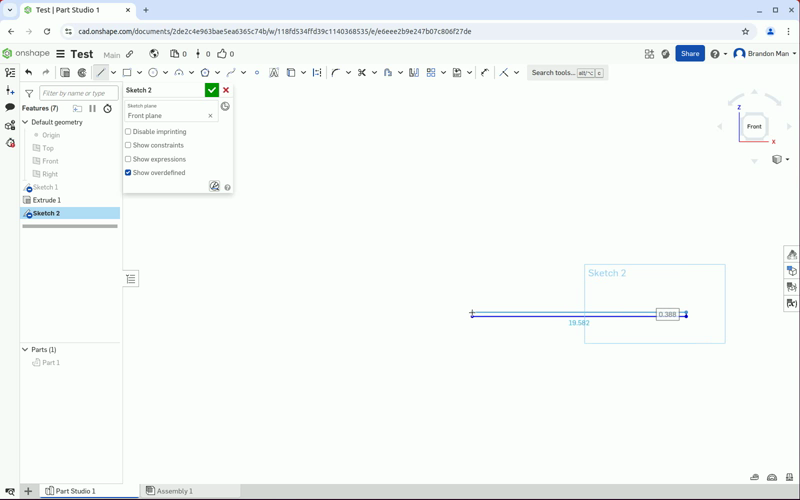
scroll(6)
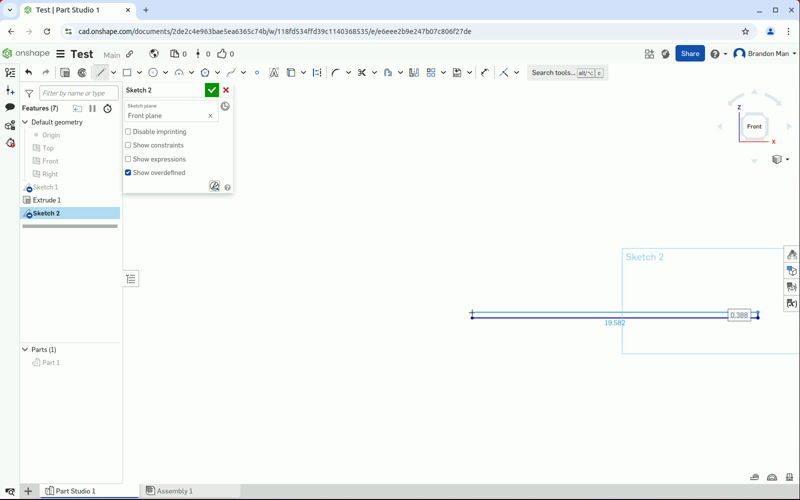
scroll(6)
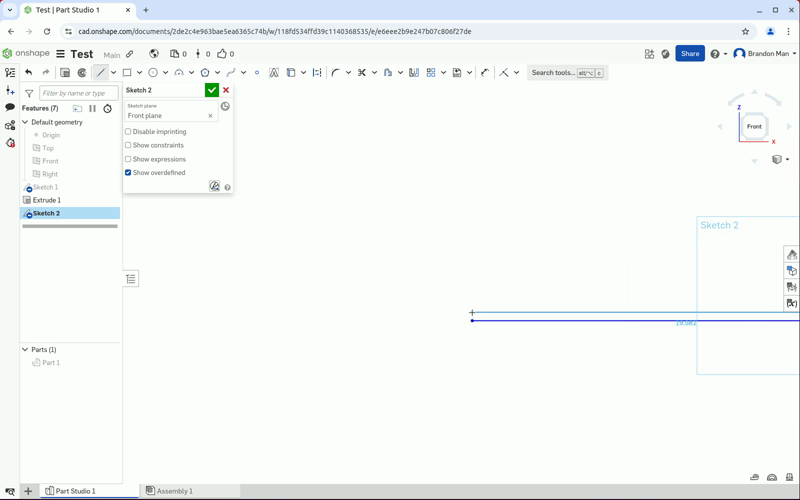
scroll(6)
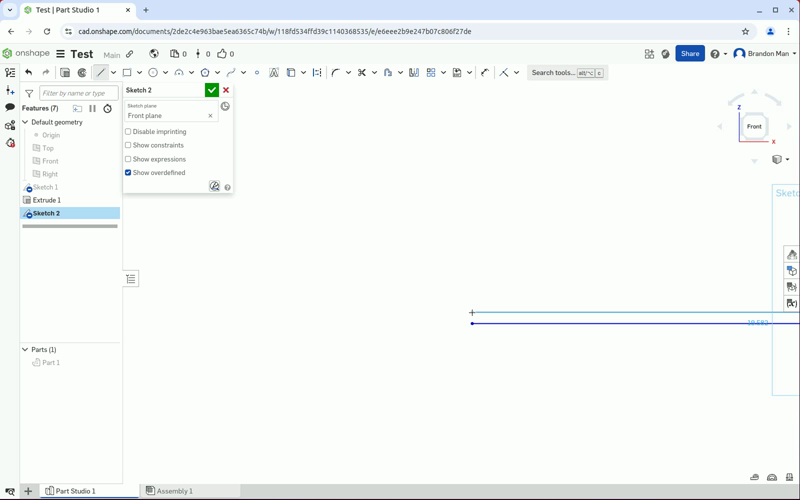
scroll(6)
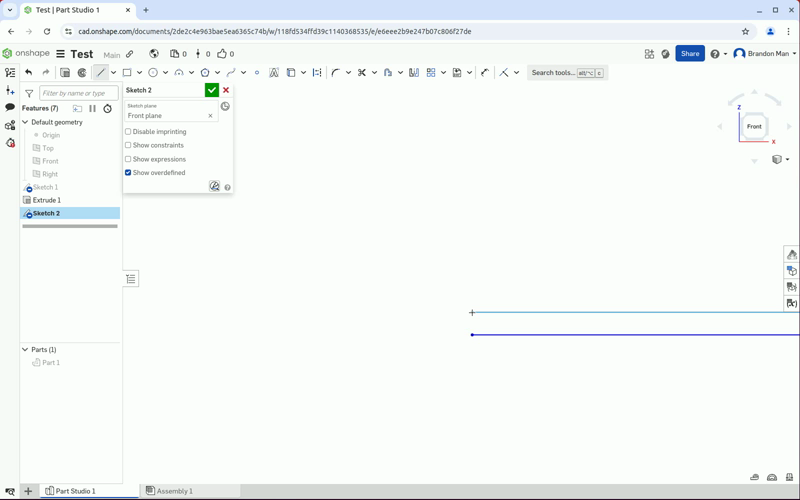
click(472, 312)
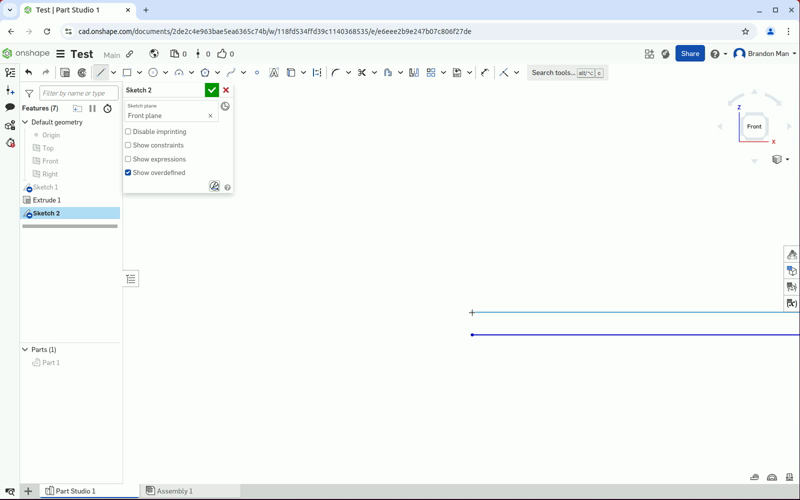
scroll(-6)
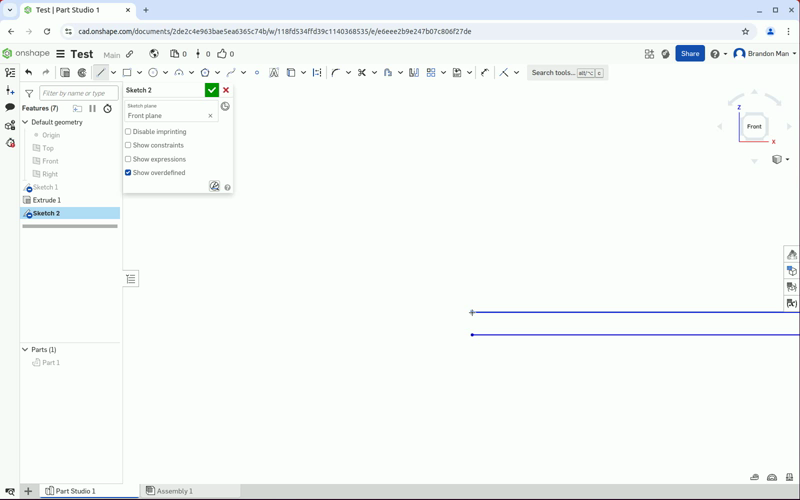
scroll(-6)
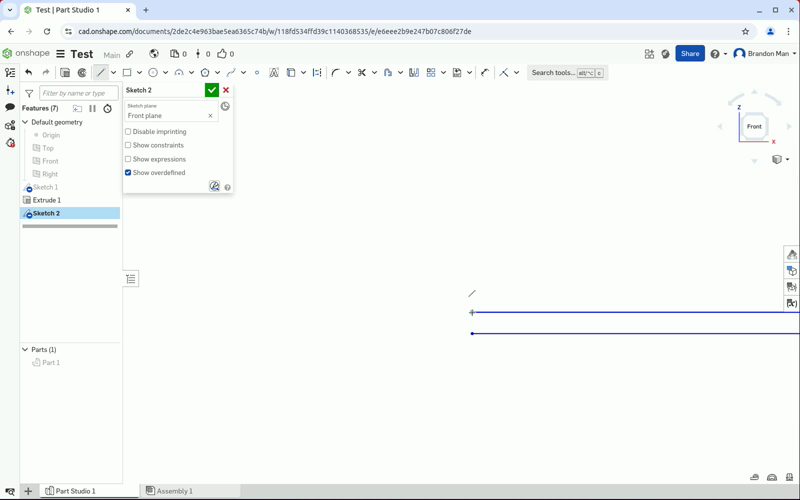
scroll(-6)
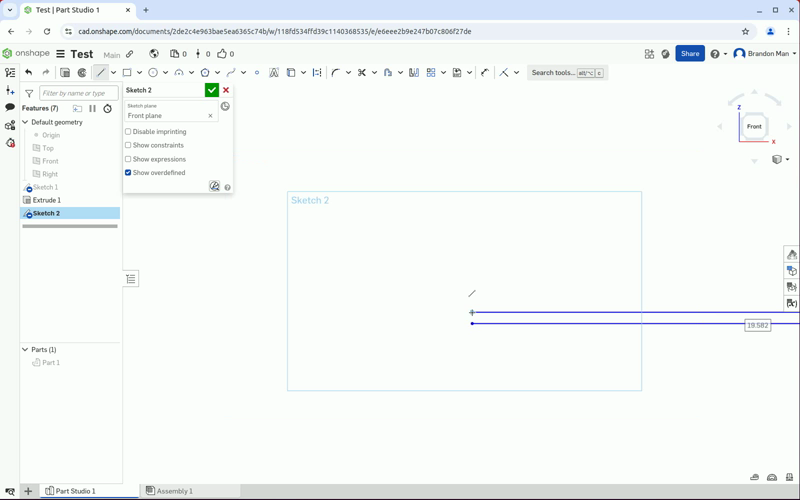
scroll(-6)
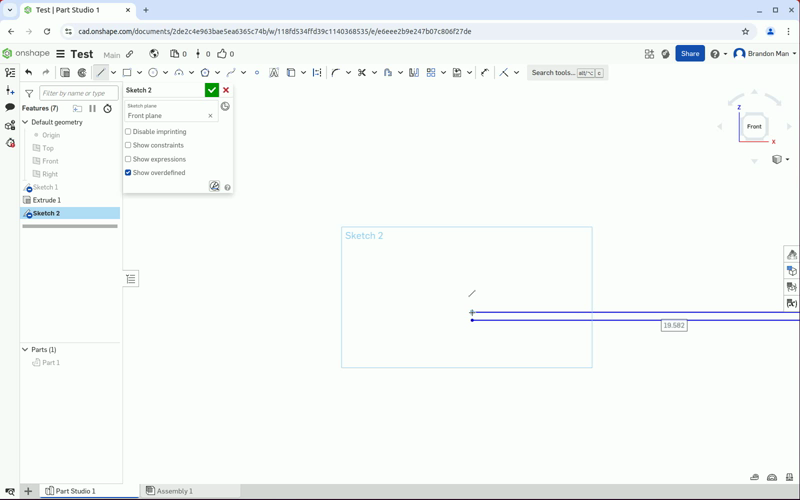
scroll(-6)
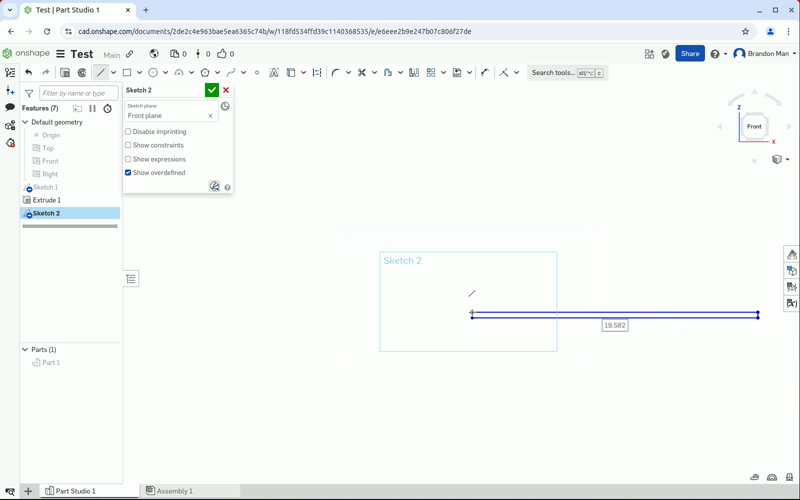
scroll(-6)
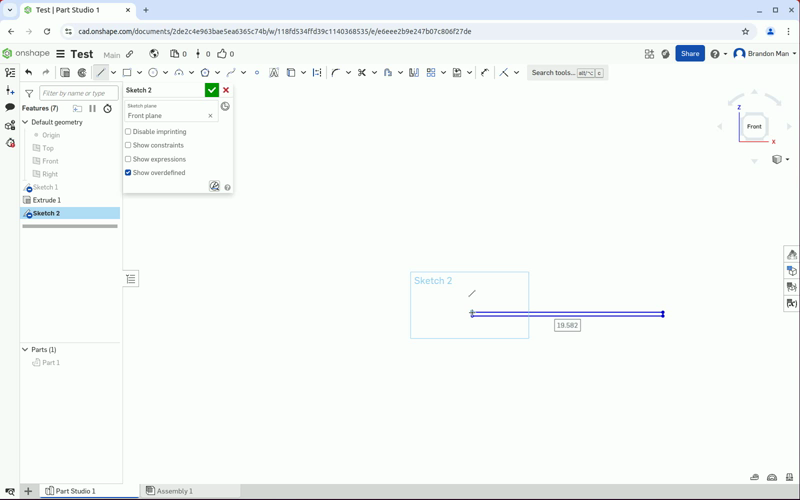
scroll(-6)
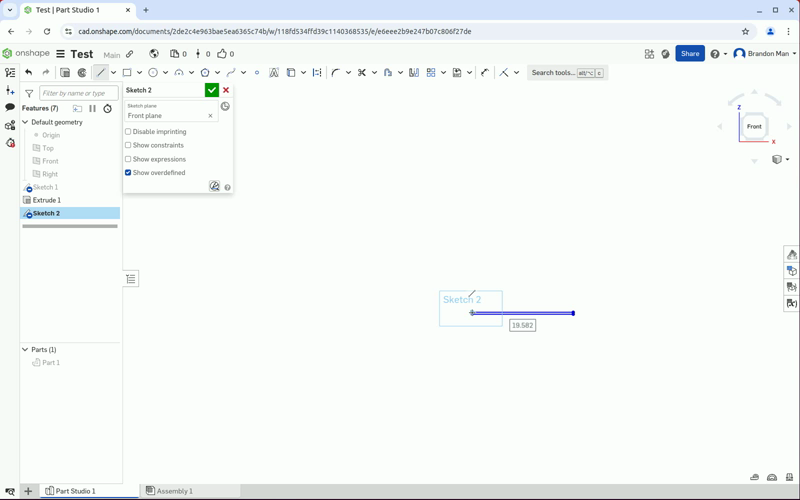
key_up(shift)
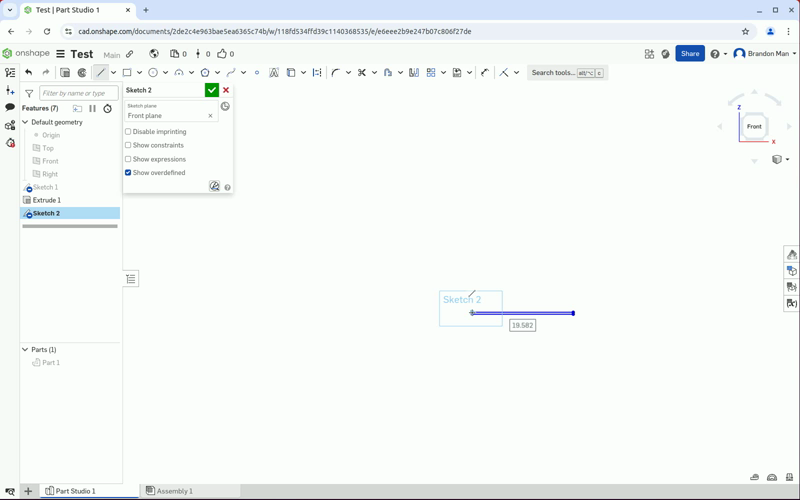
mouse_move(502, 312)
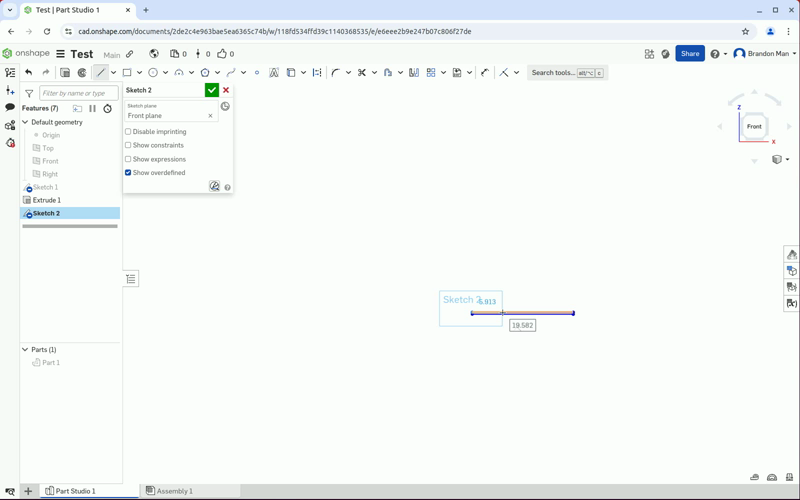
key_down(shift)
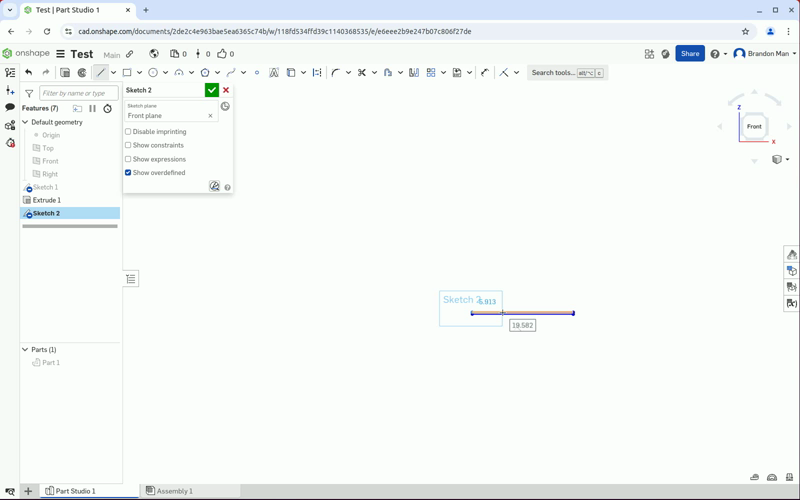
mouse_move(472, 314)
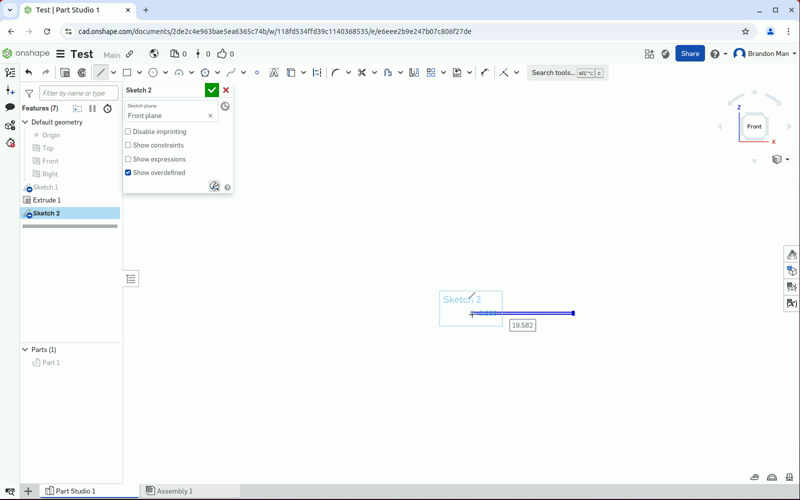
scroll(6)
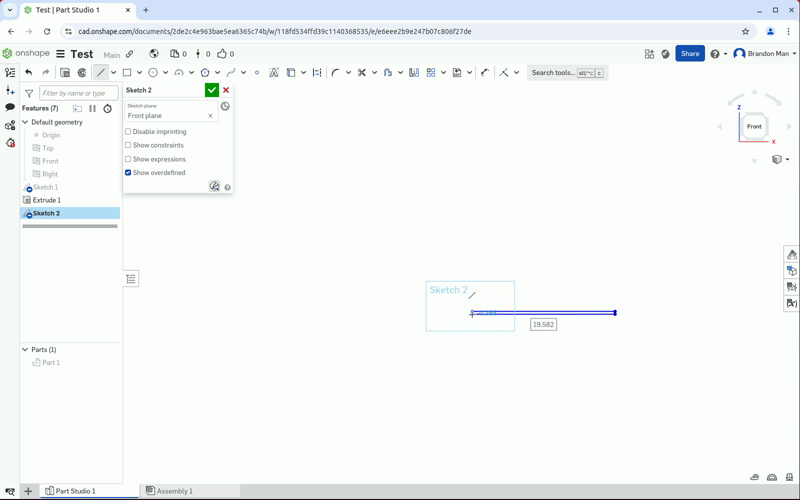
scroll(6)
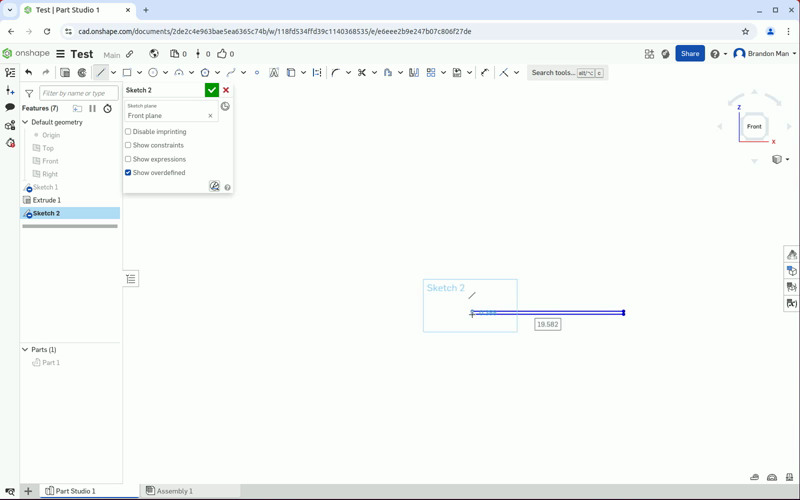
scroll(6)
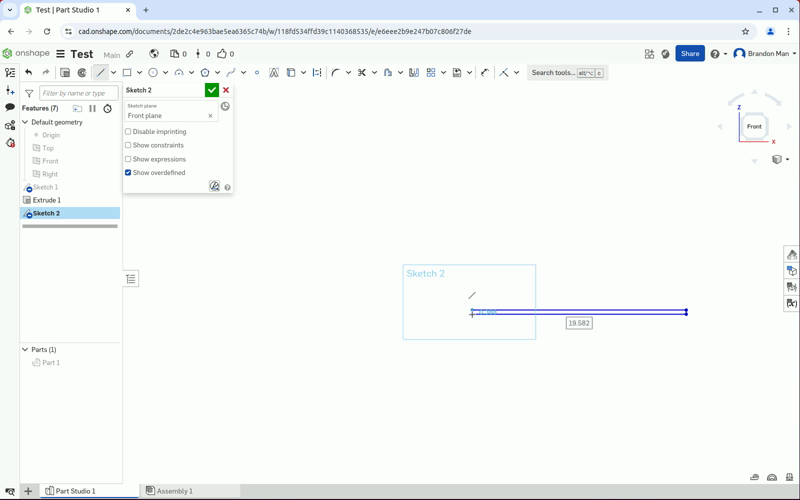
scroll(6)
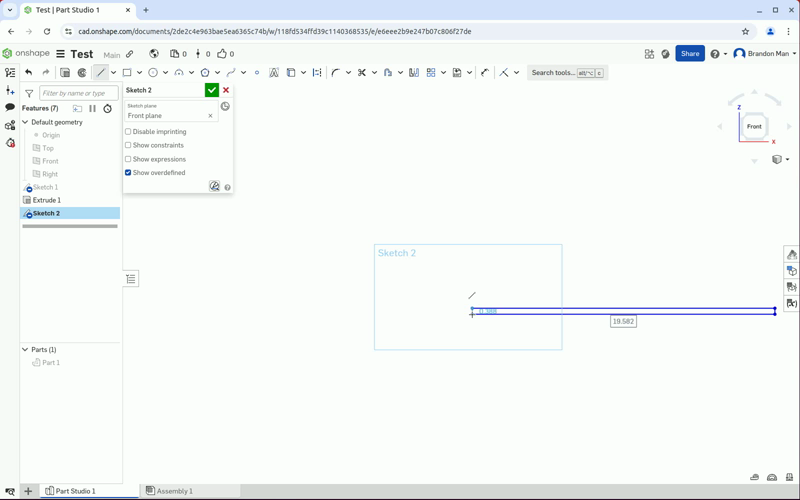
scroll(6)
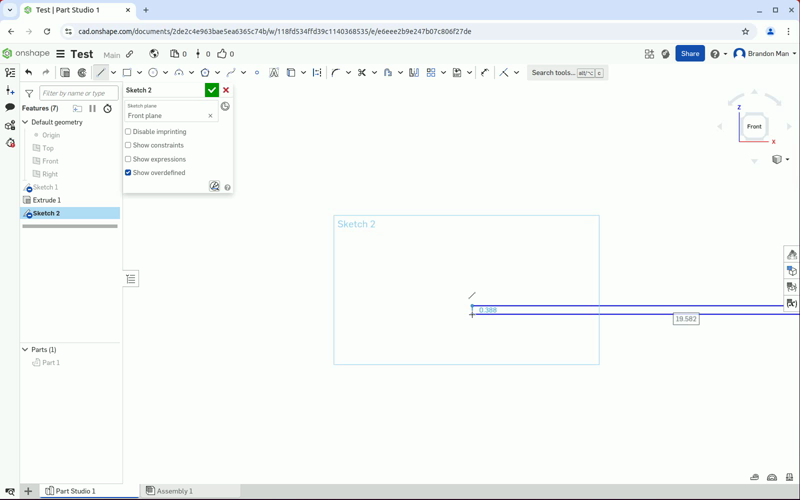
scroll(6)
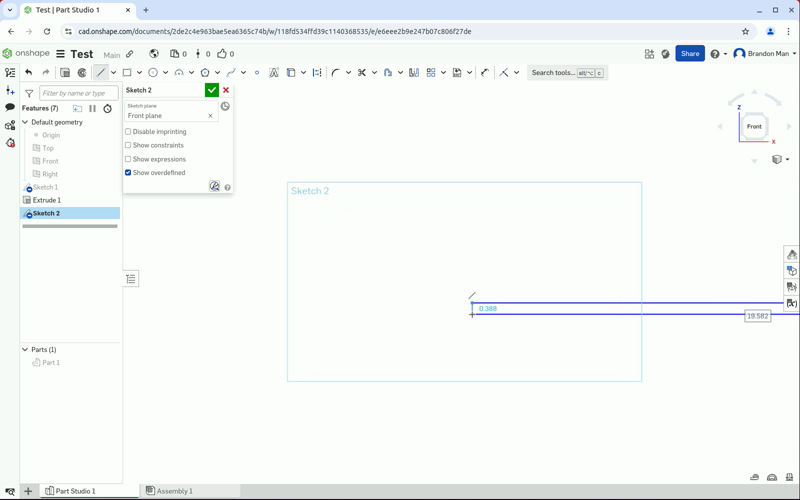
scroll(6)
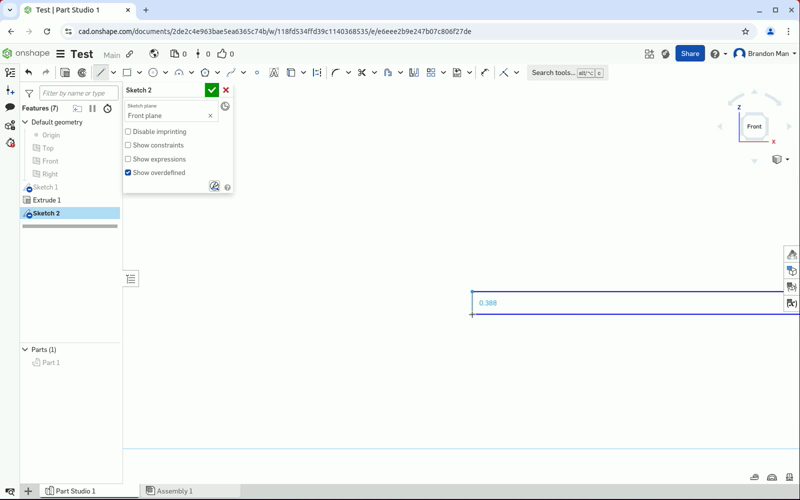
key_up(shift)
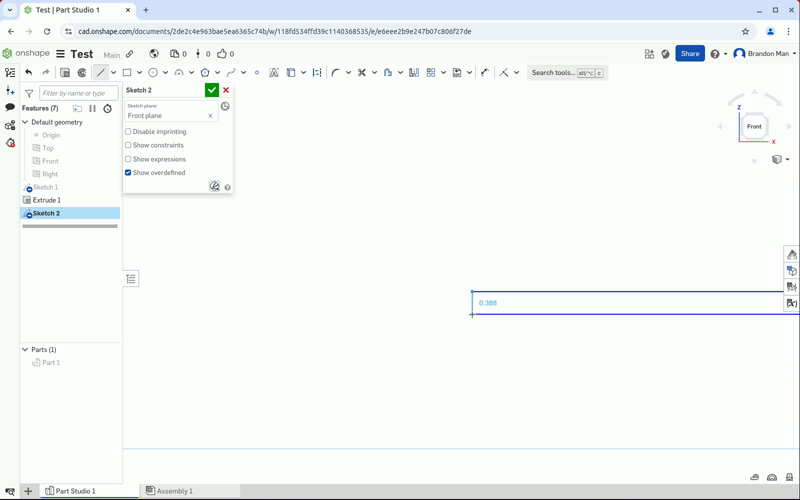
click(472, 314)
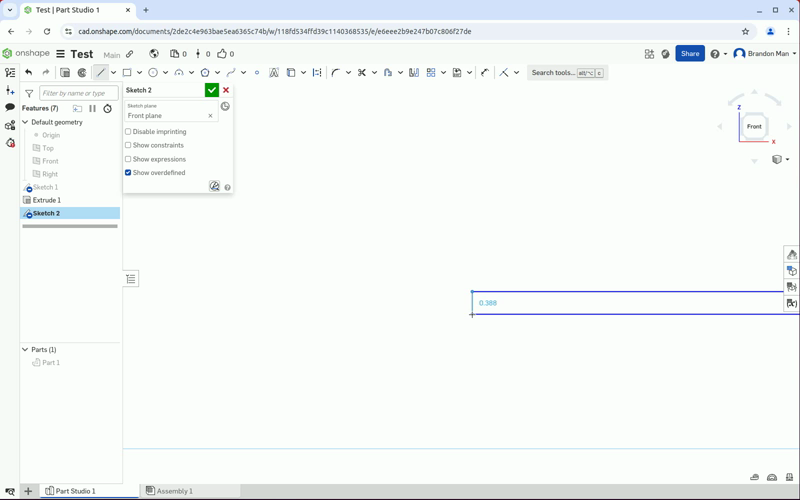
scroll(-6)
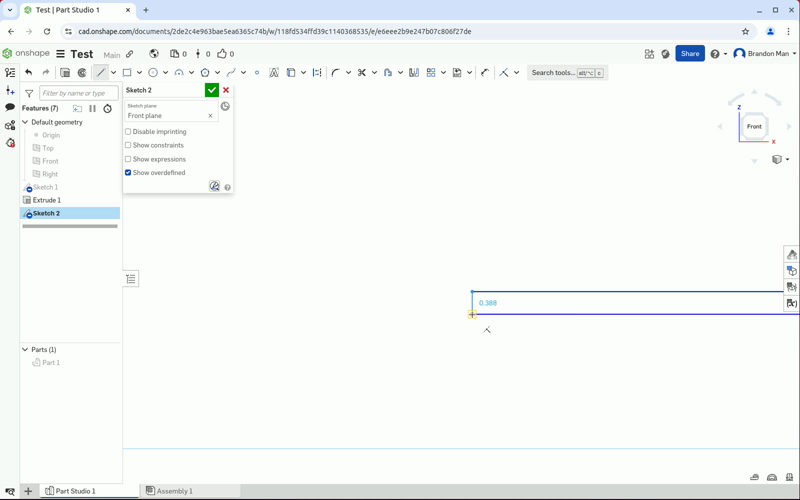
scroll(-6)
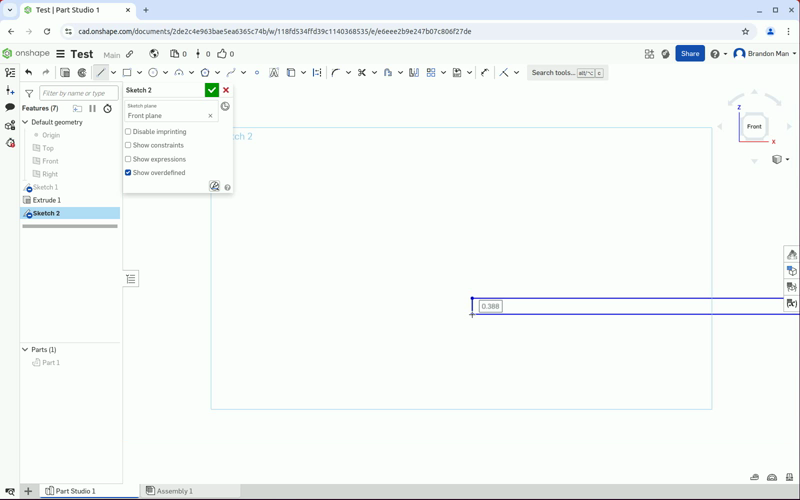
scroll(-6)
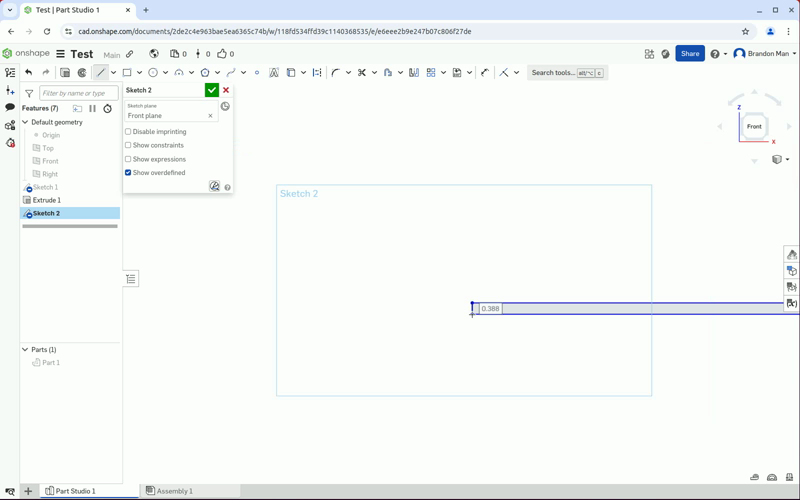
scroll(-6)
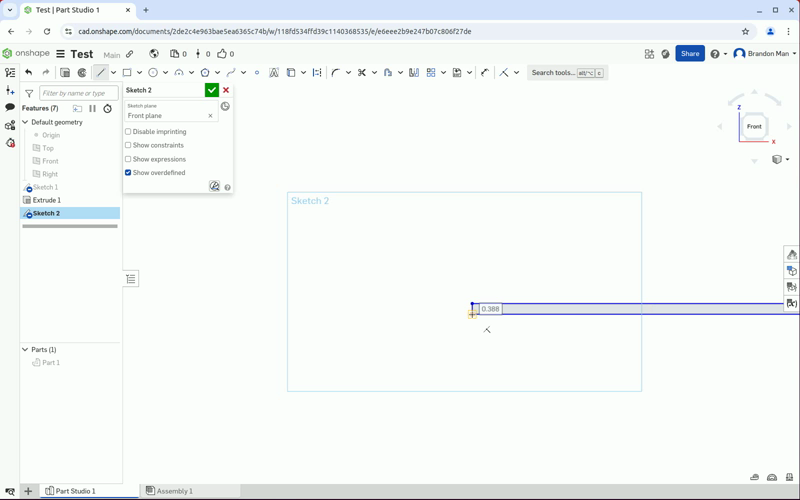
scroll(-6)
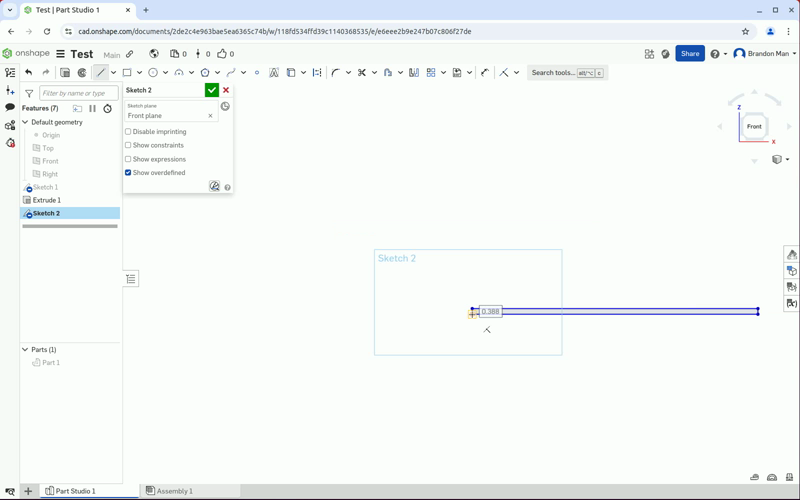
scroll(-6)
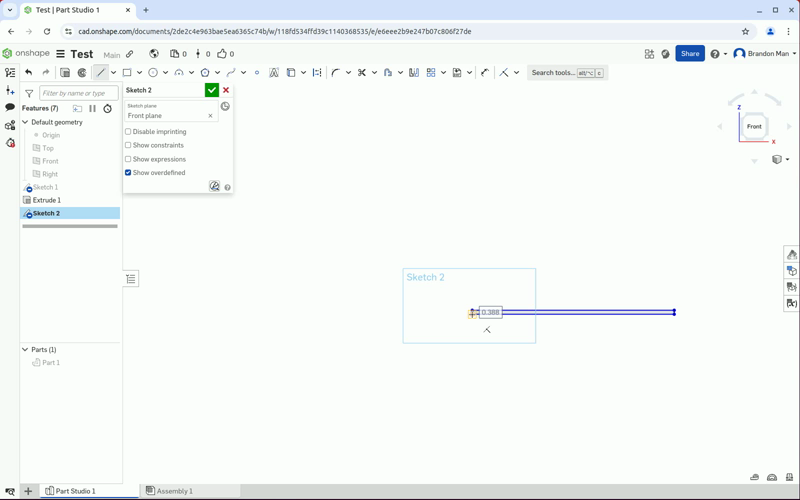
scroll(-6)
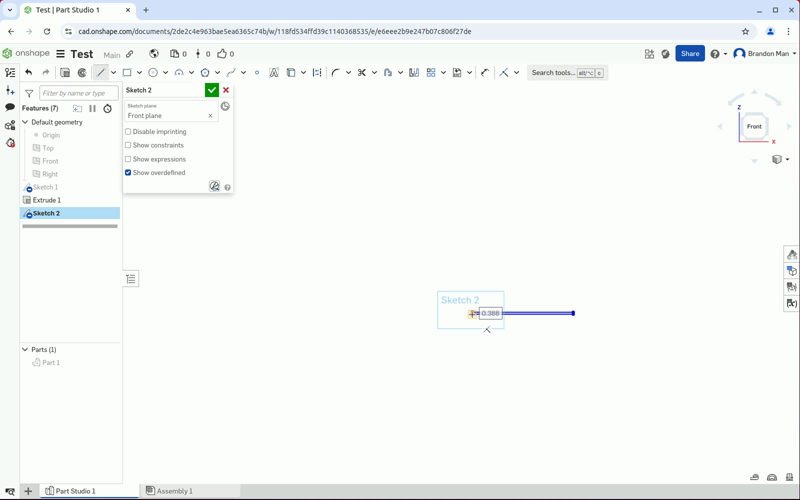
key(esc)
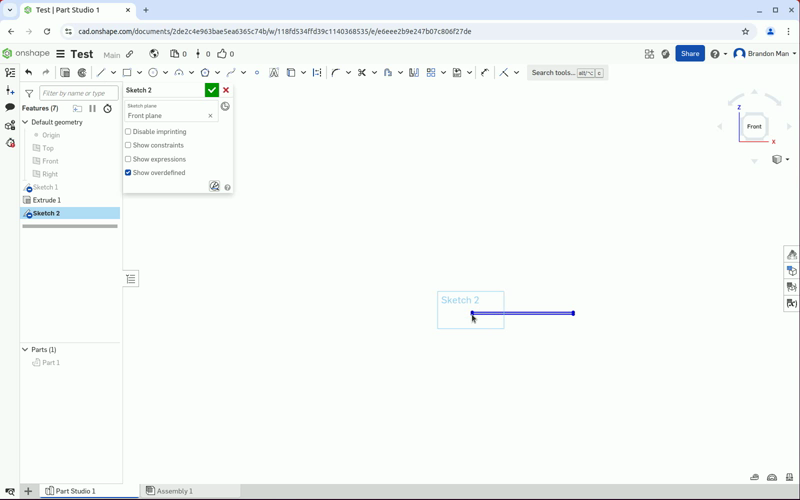
mouse_move(490, 313)
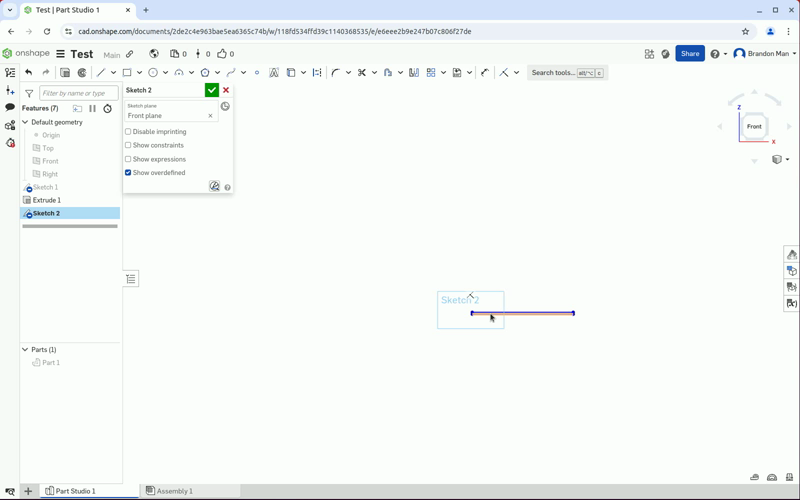
scroll(6)
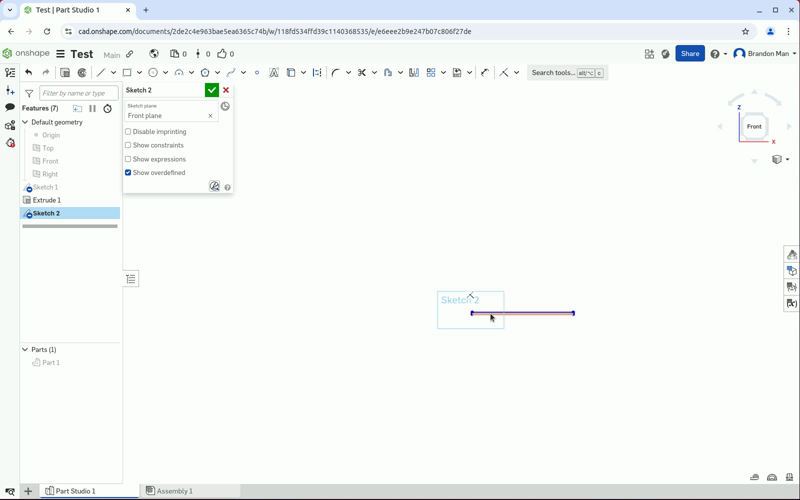
scroll(6)
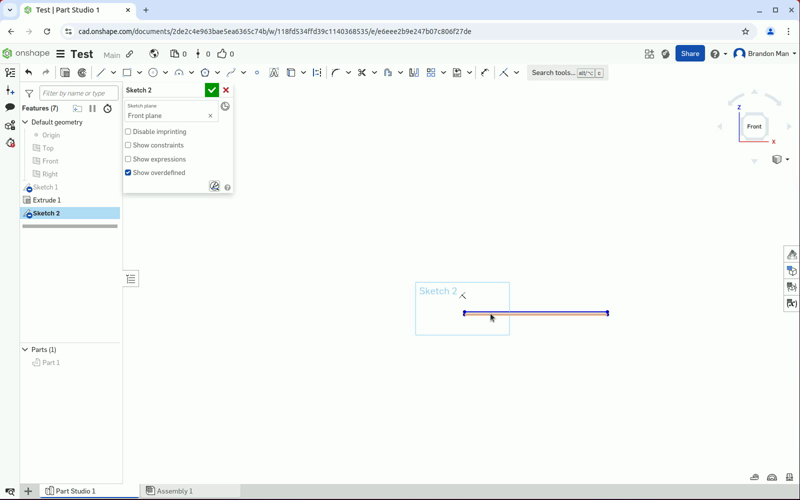
scroll(6)
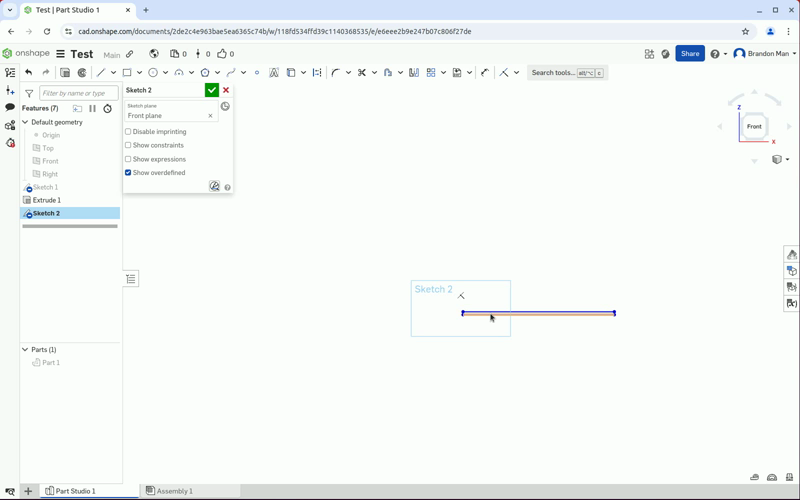
scroll(6)
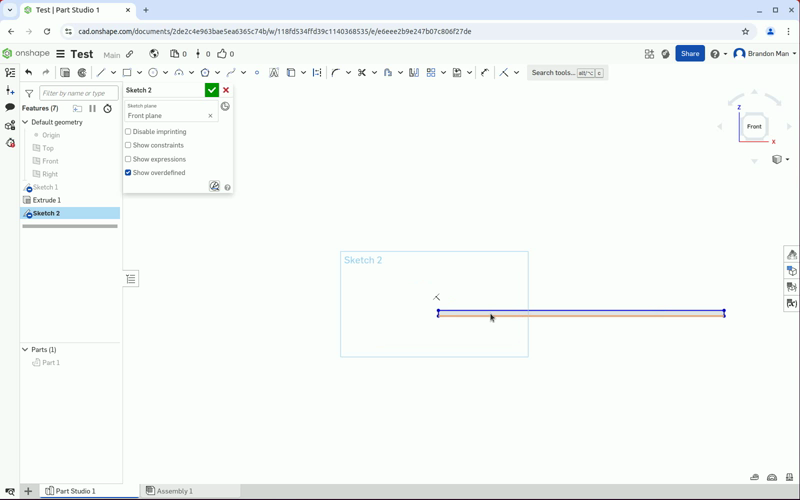
scroll(6)
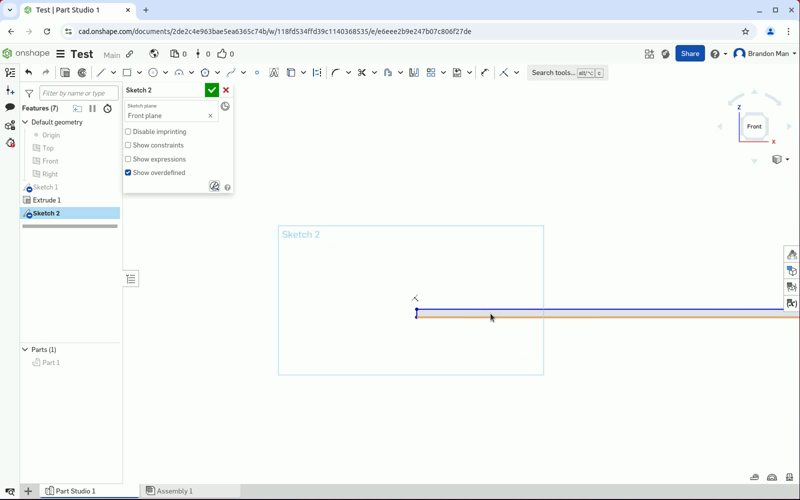
scroll(6)
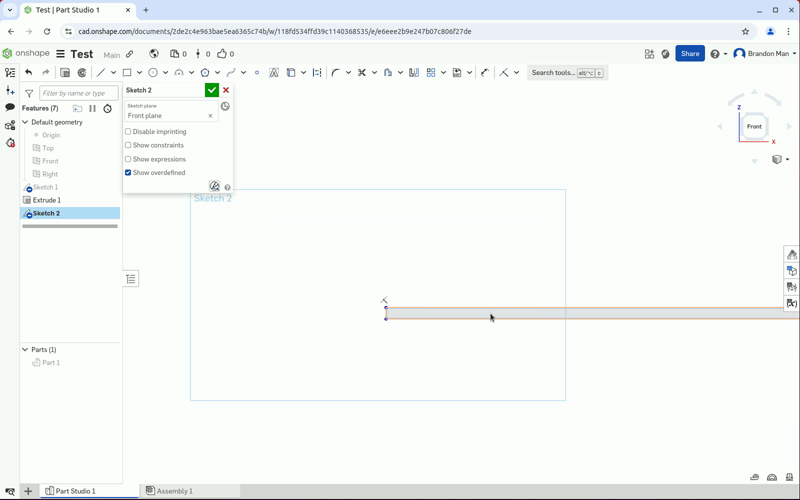
scroll(6)
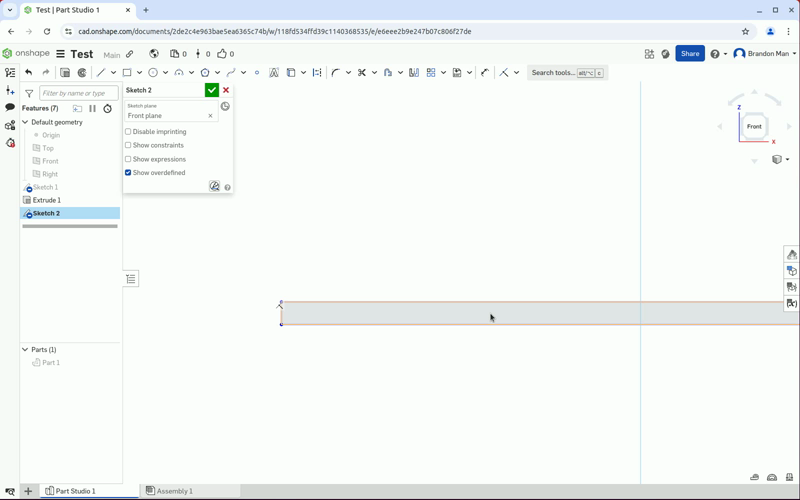
click(490, 313)
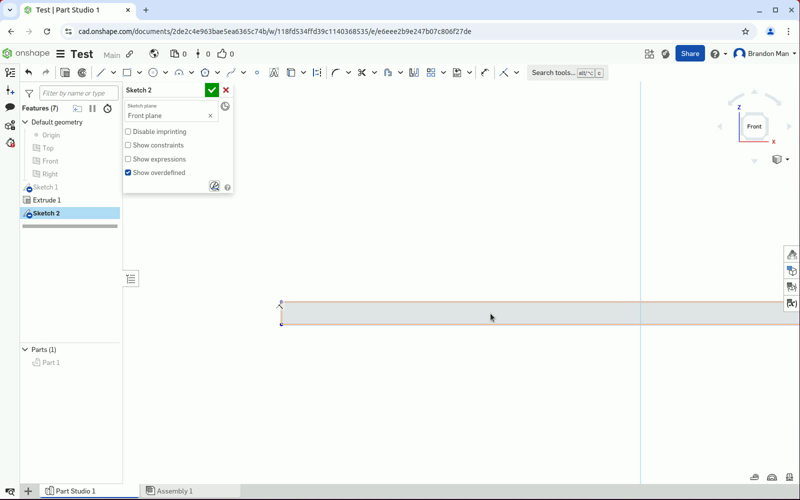
scroll(-6)
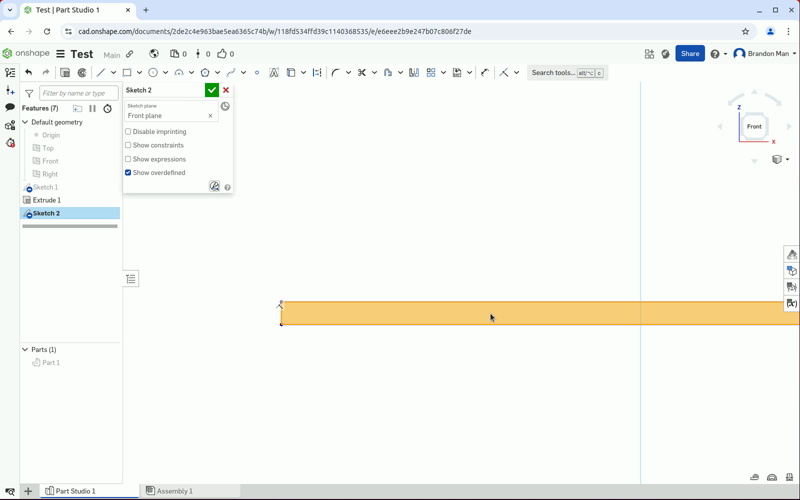
scroll(-6)
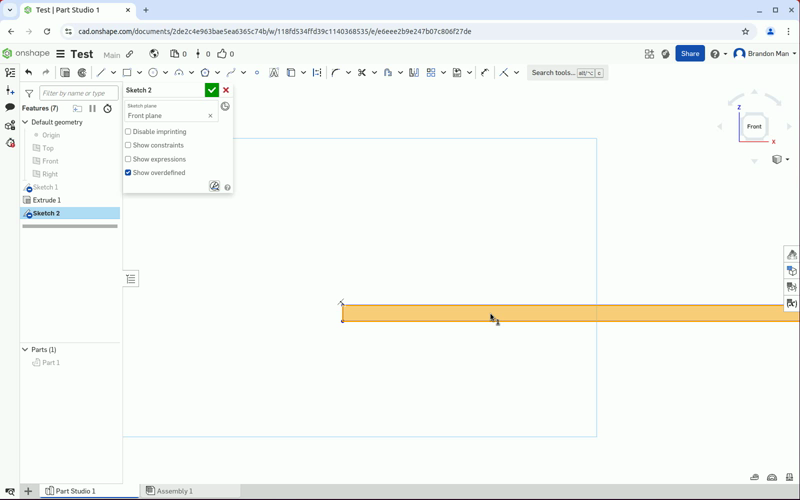
scroll(-6)
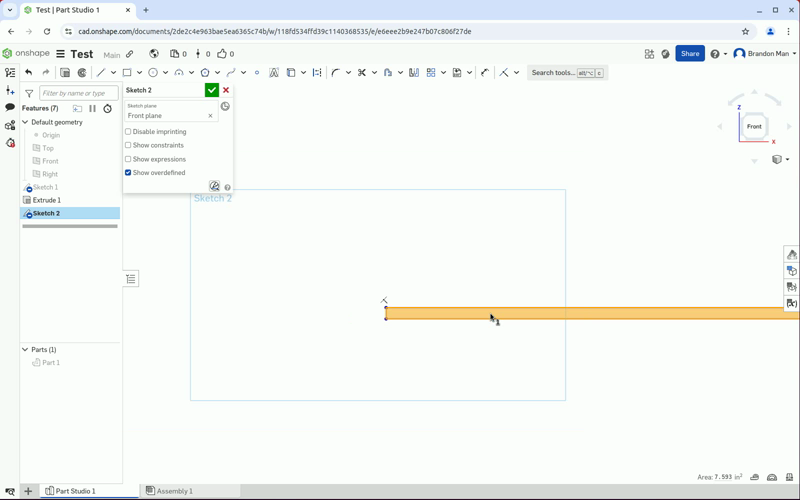
scroll(-6)
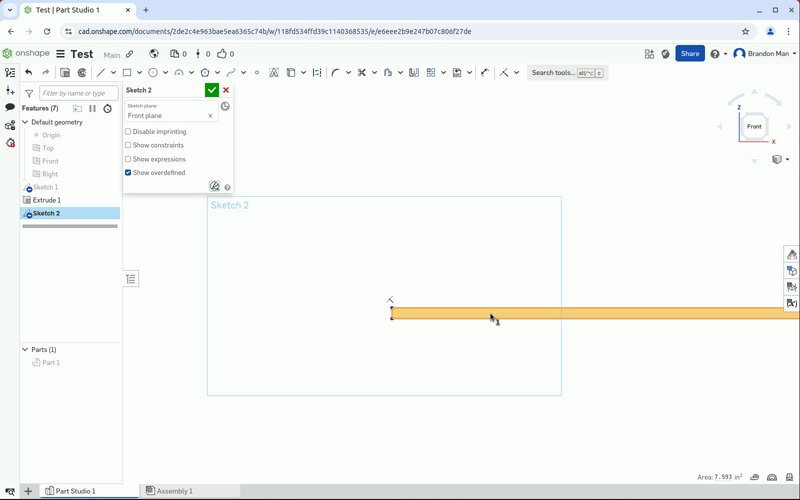
scroll(-6)
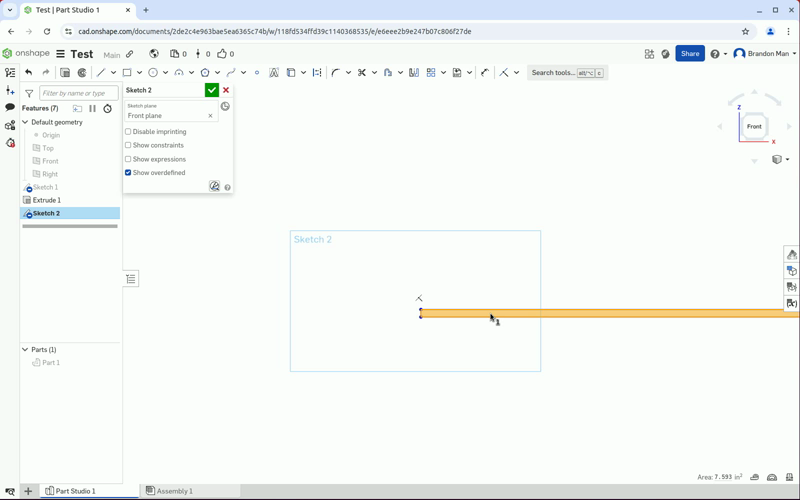
scroll(-6)
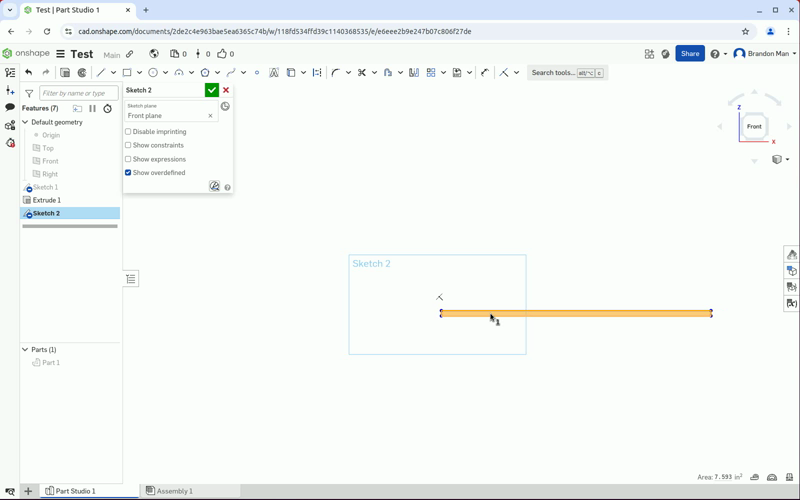
scroll(-6)
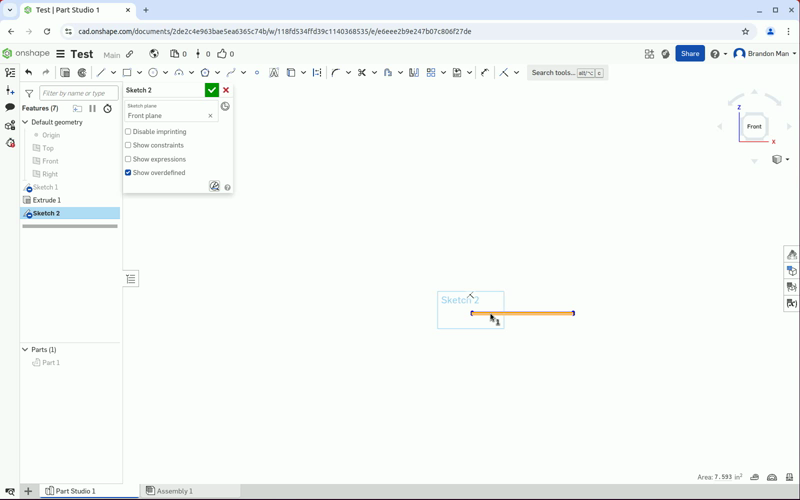
mouse_move(73, 352)
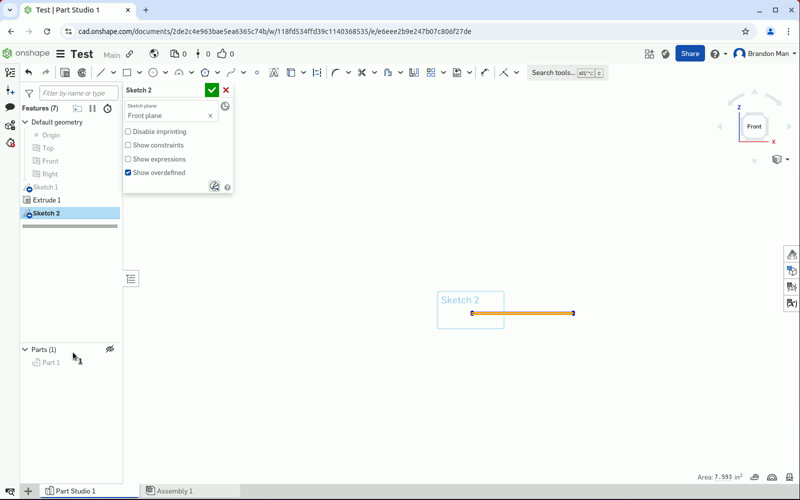
key(shift+y)
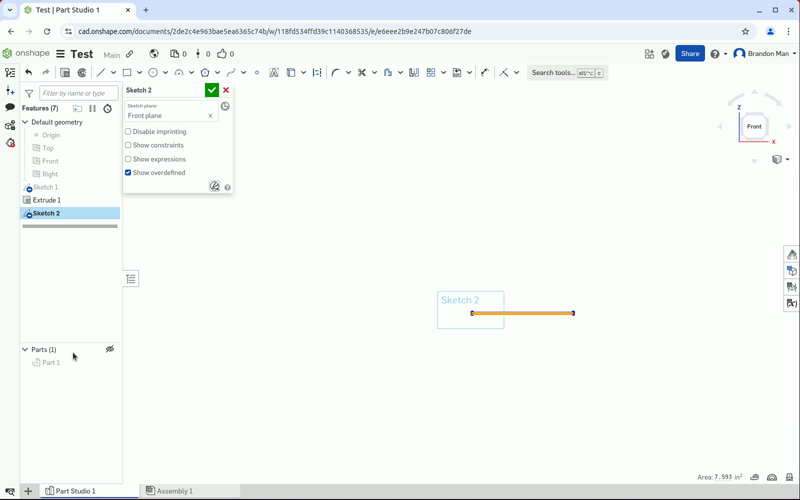
key(shift+e)
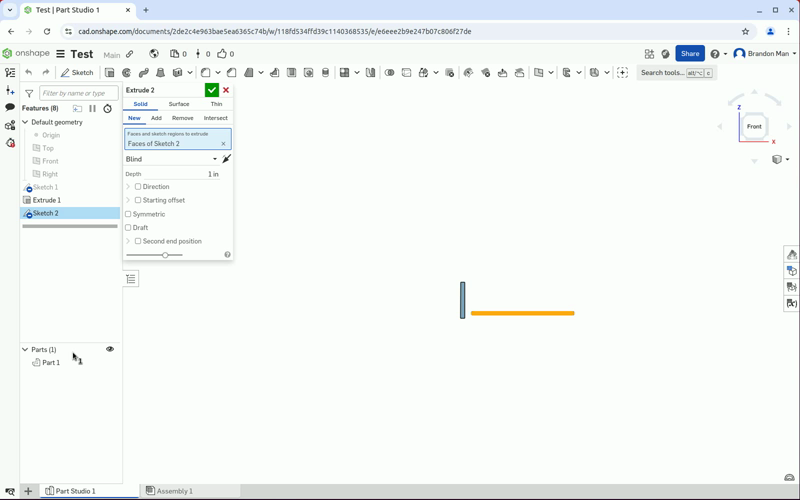
mouse_move(143, 106)
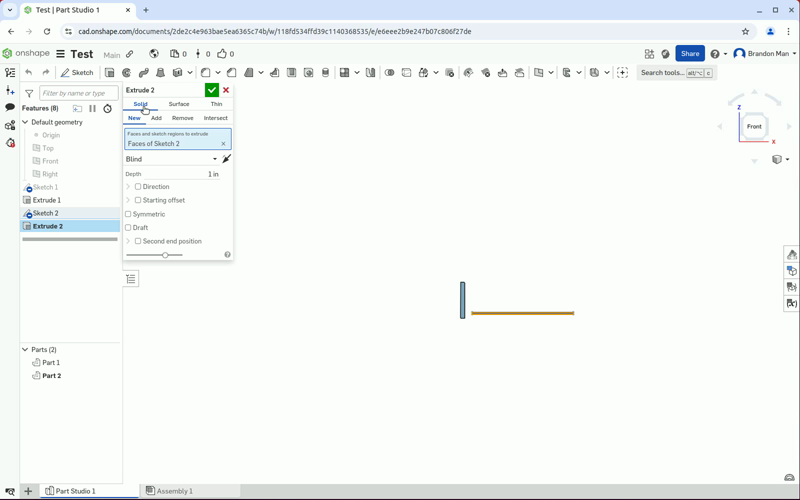
click(143, 106)
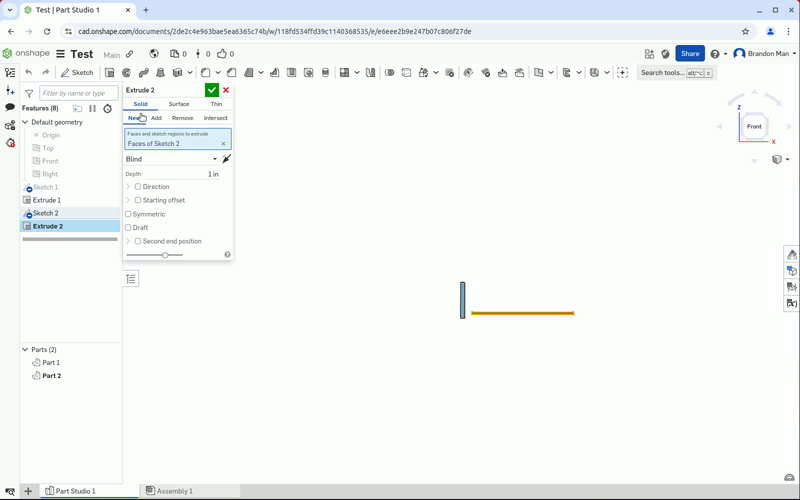
mouse_move(137, 120)
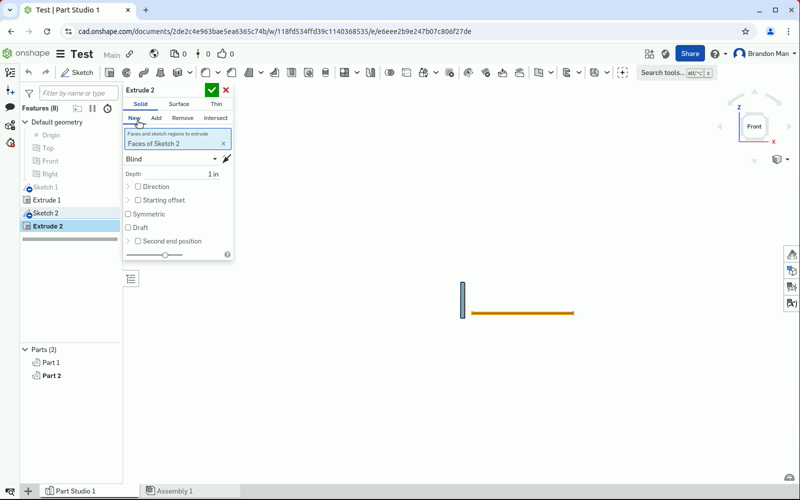
click(137, 120)
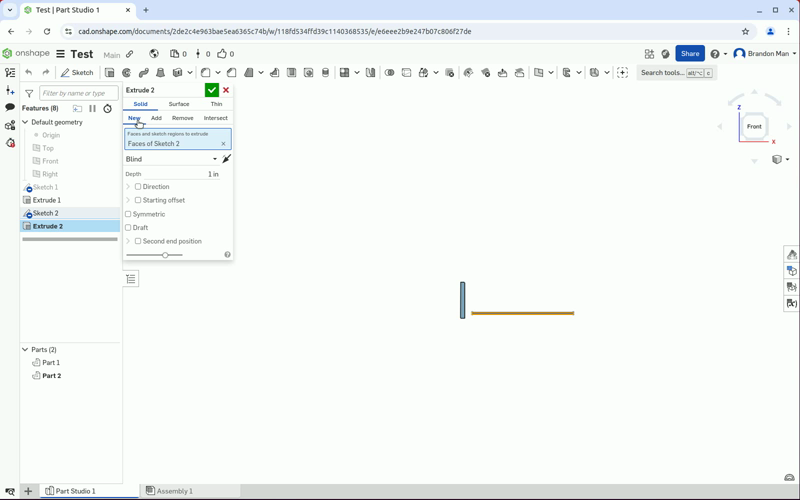
key(tab, 4)
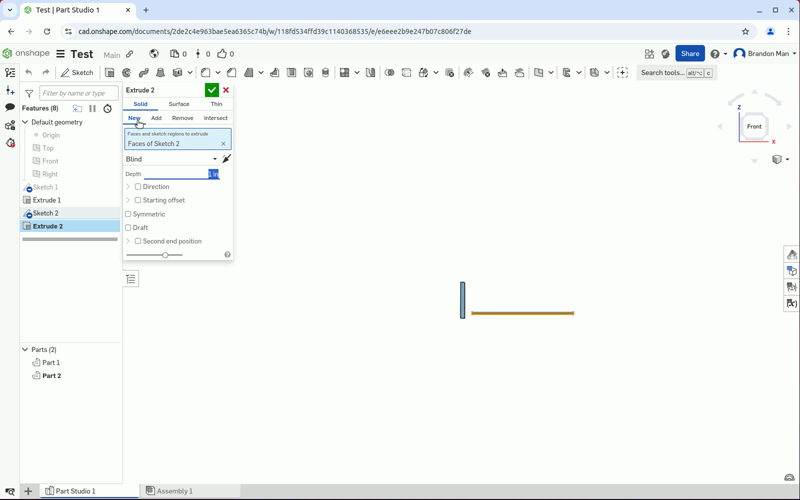
text(0.963)
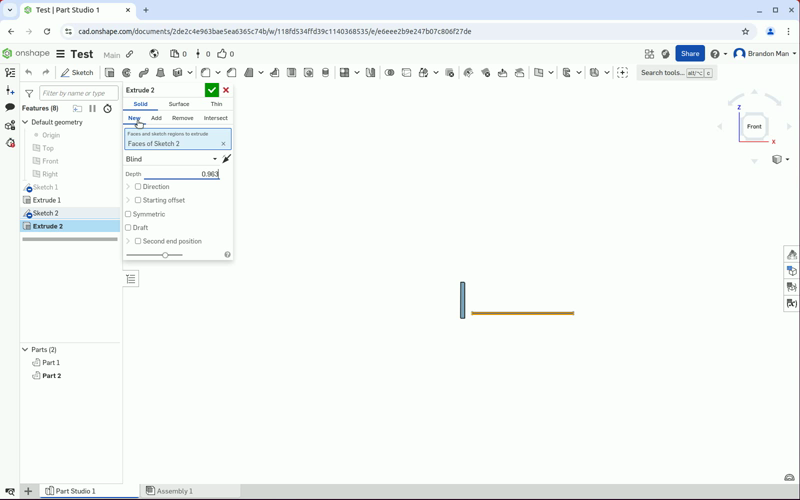
key(enter)
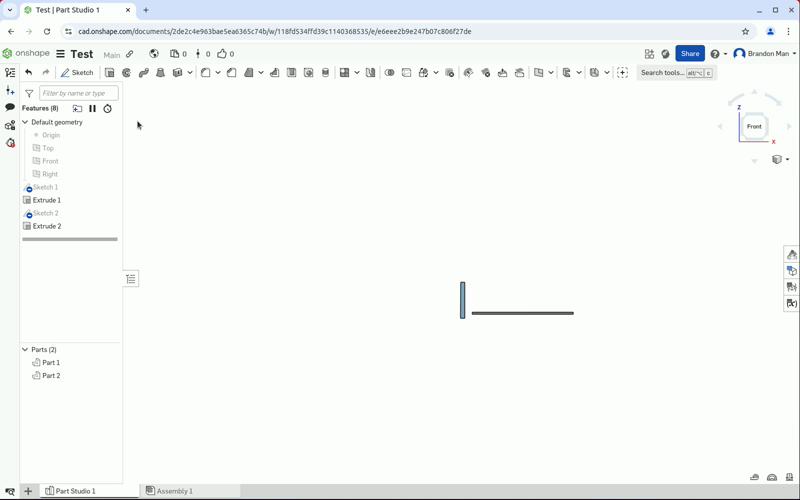
key(shift+h)
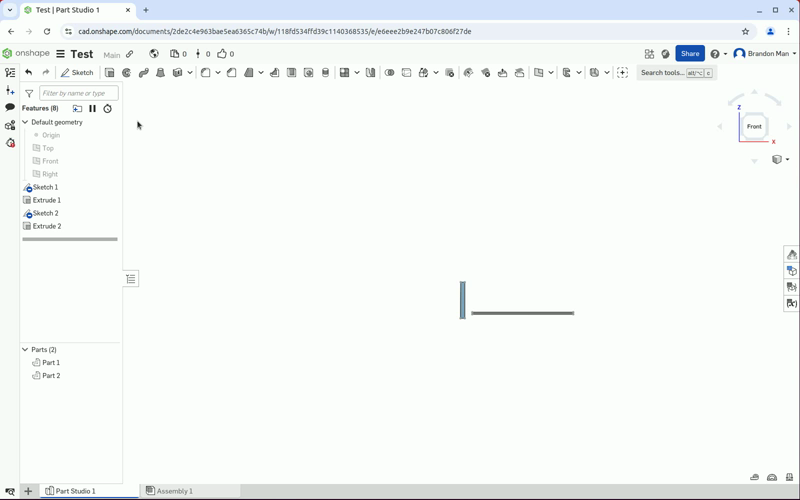
key(shift+h)
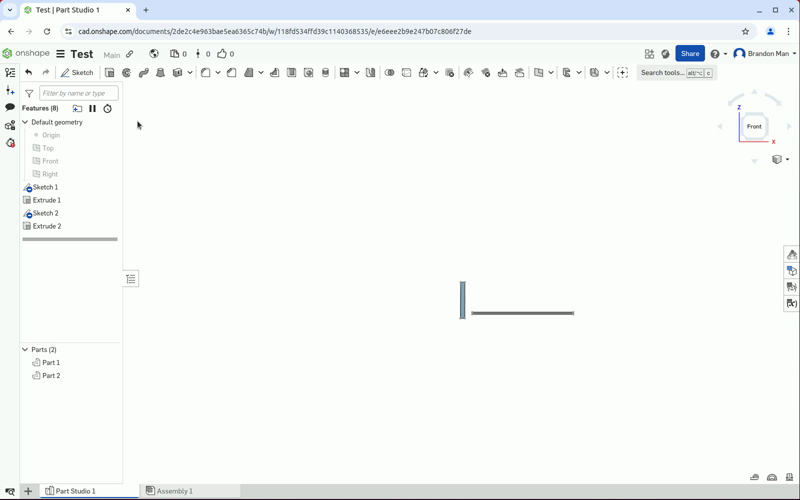
key(shift+7)
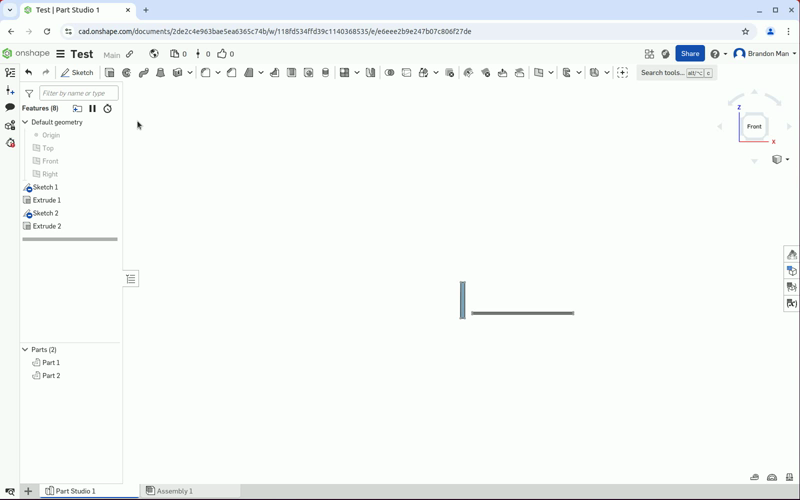
key(left, 2)
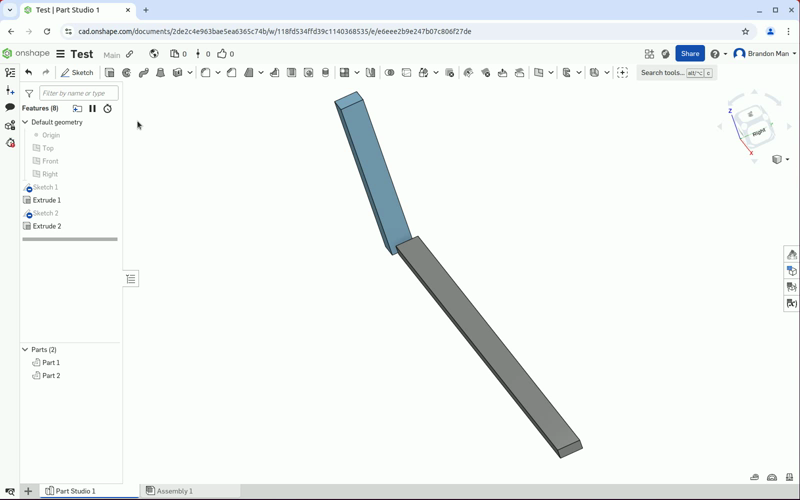
key(down, 2)
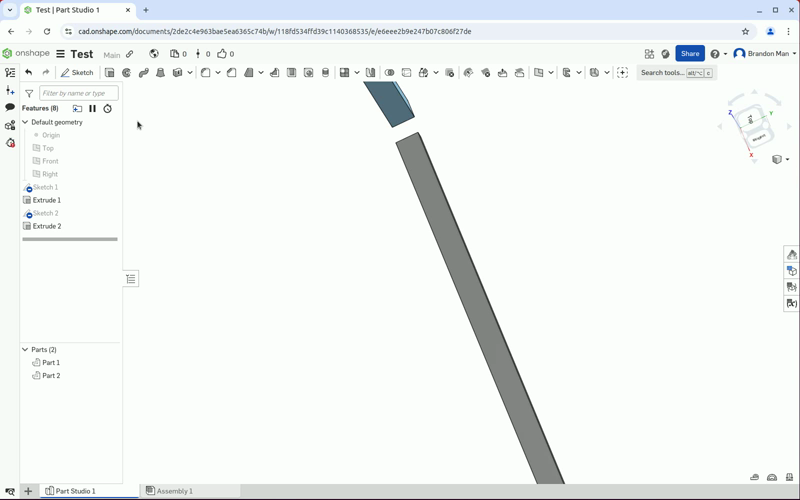
key(up, 2)
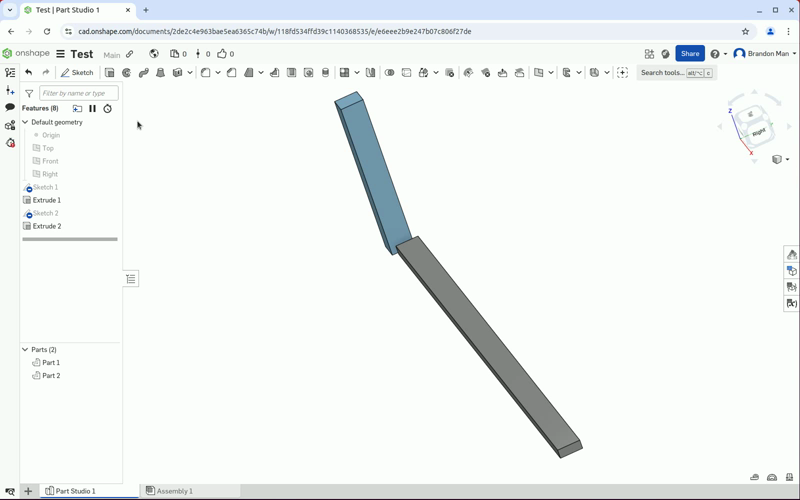
key(right, 2)
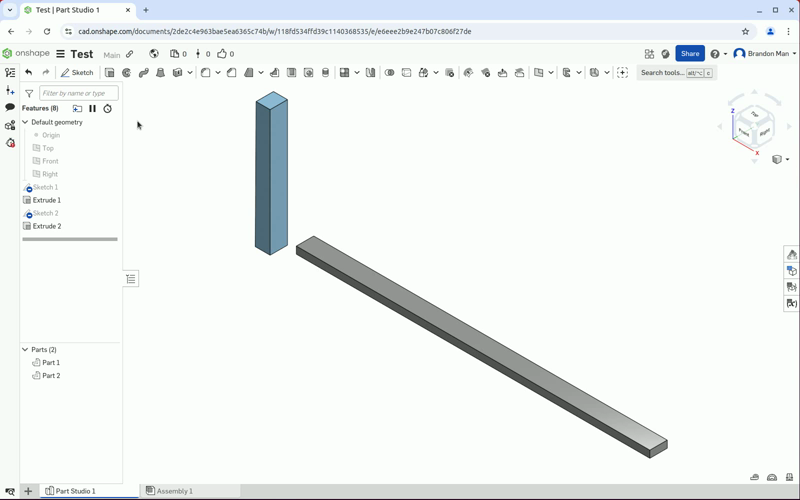
mouse_move(73, 189)
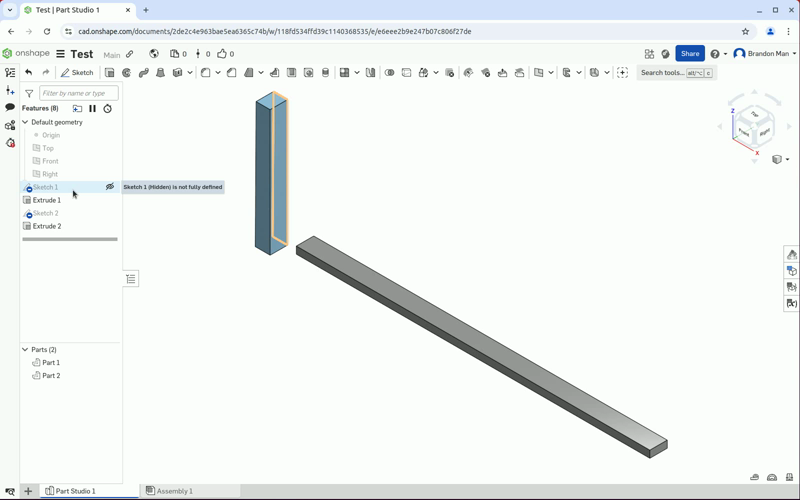
click(73, 189)